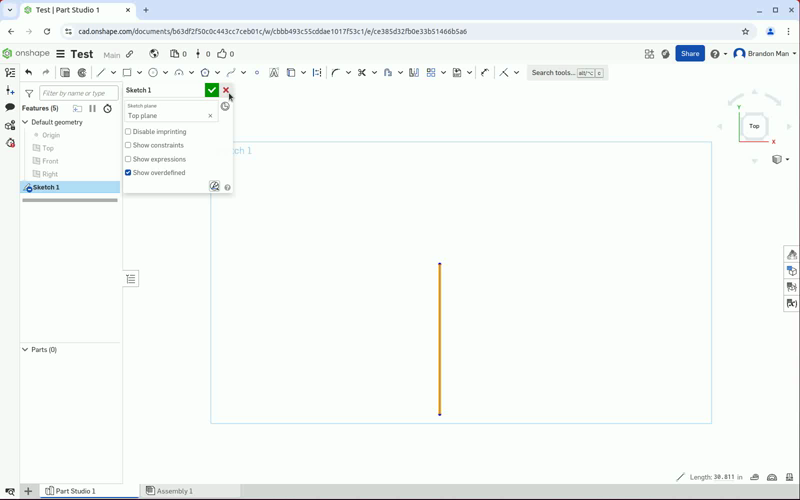
key(shift+h)
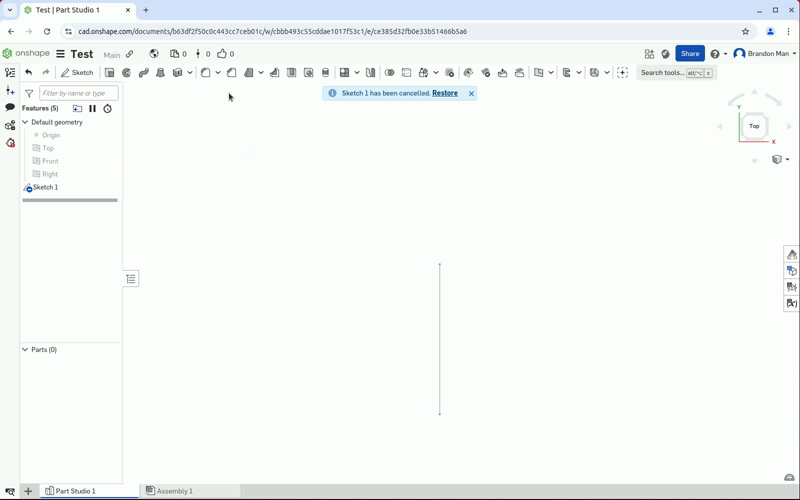
key(shift+s)
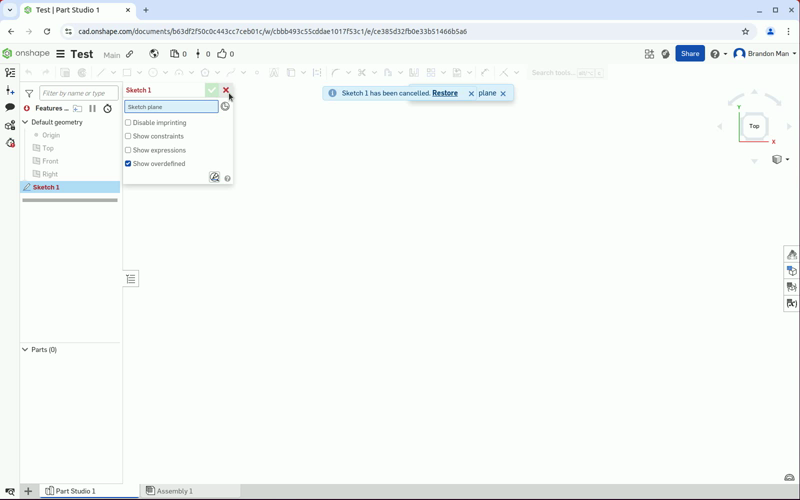
mouse_move(73, 150)
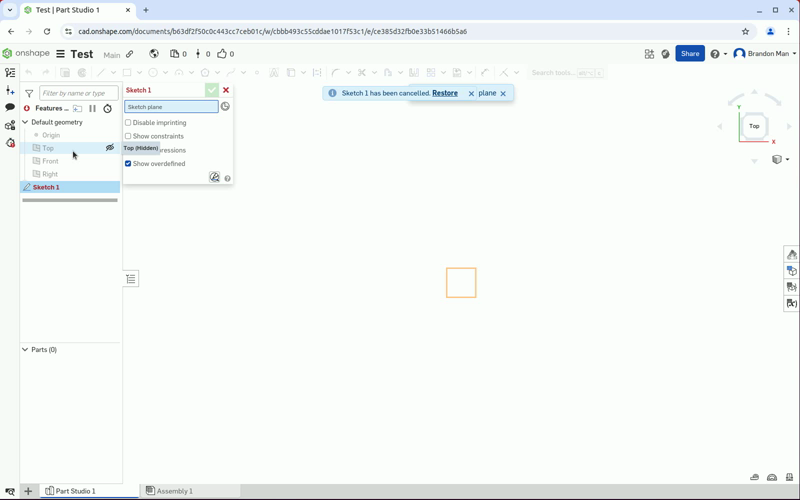
click(73, 150)
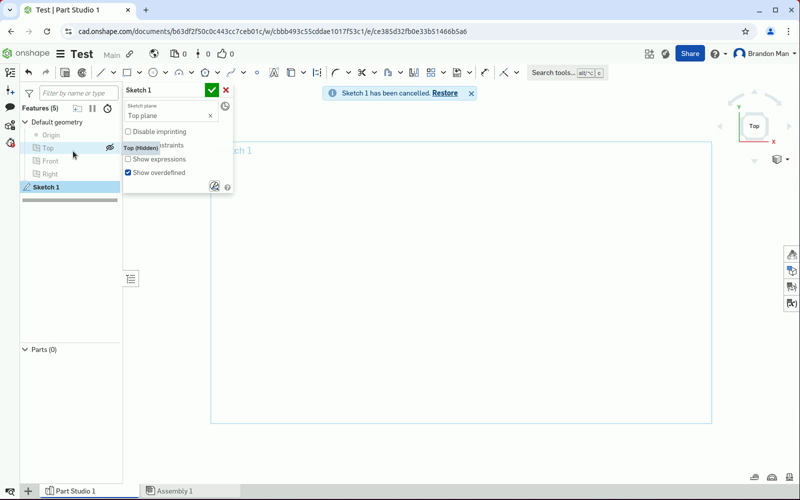
mouse_move(73, 352)
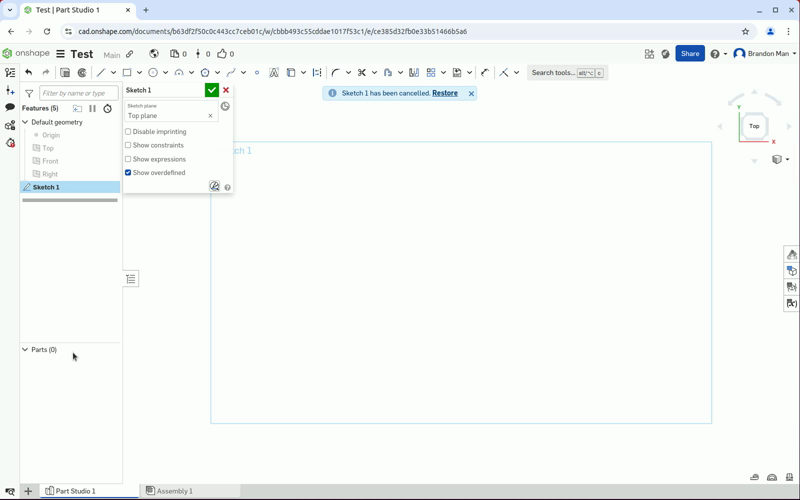
key(y)
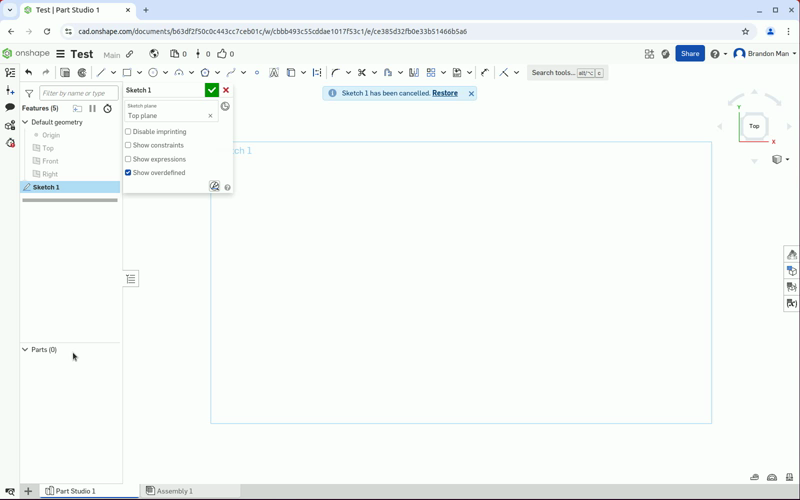
key(l)
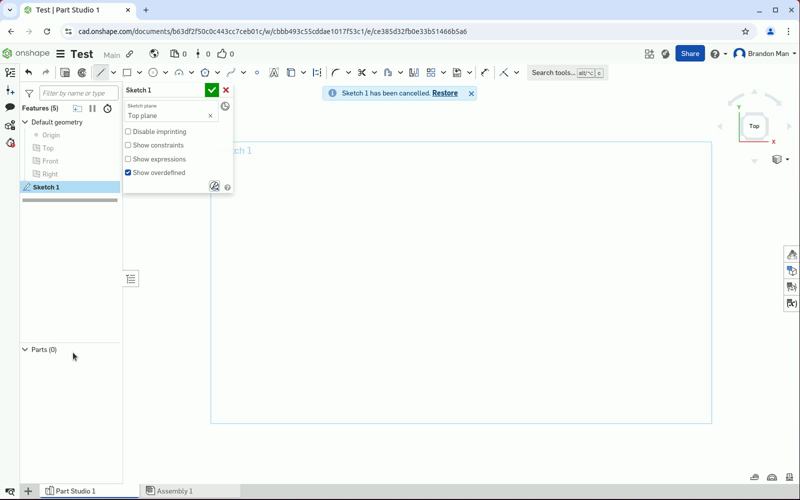
key_down(shift)
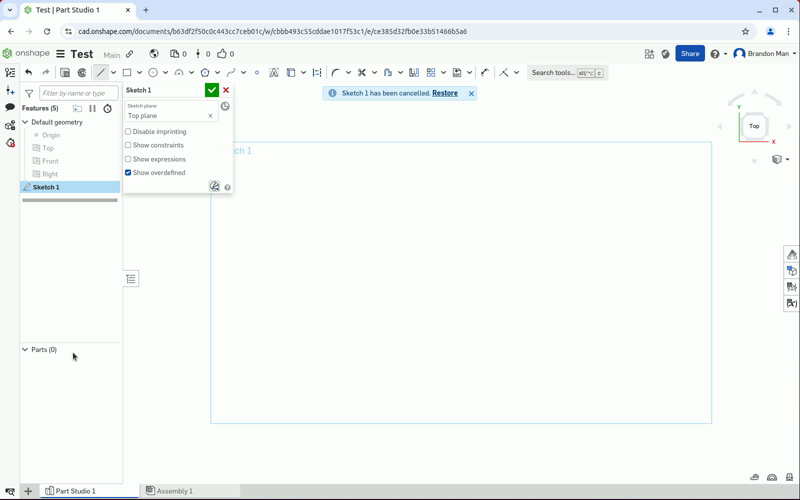
mouse_move(473, 258)
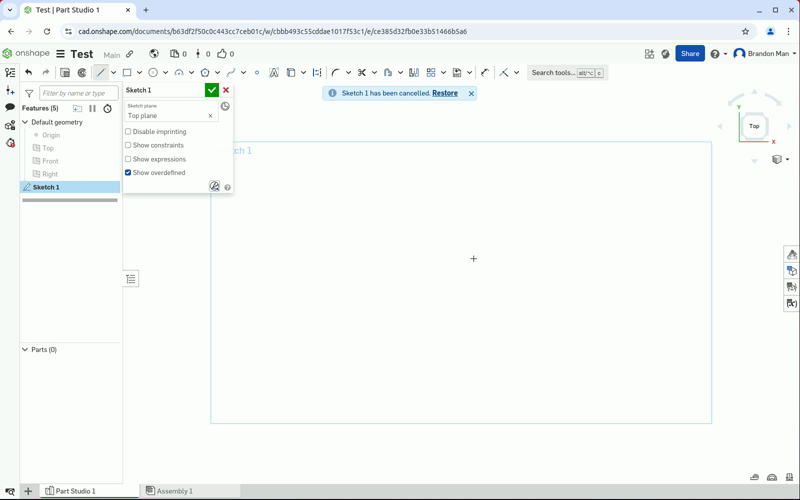
click(473, 258)
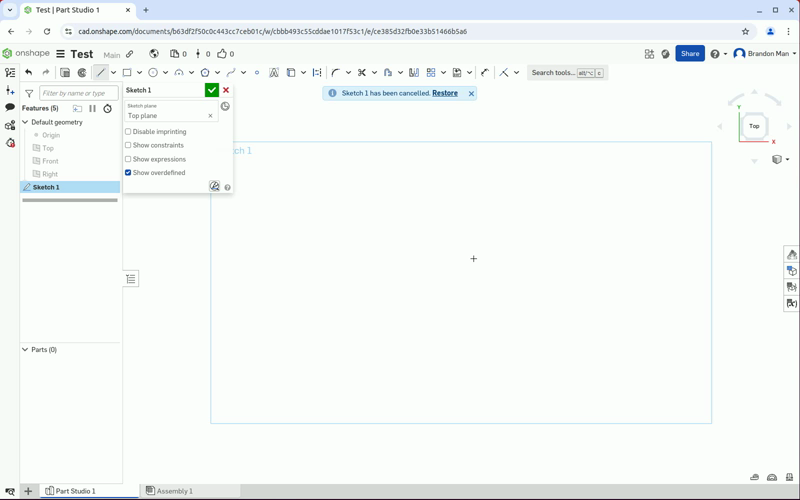
key_up(shift)
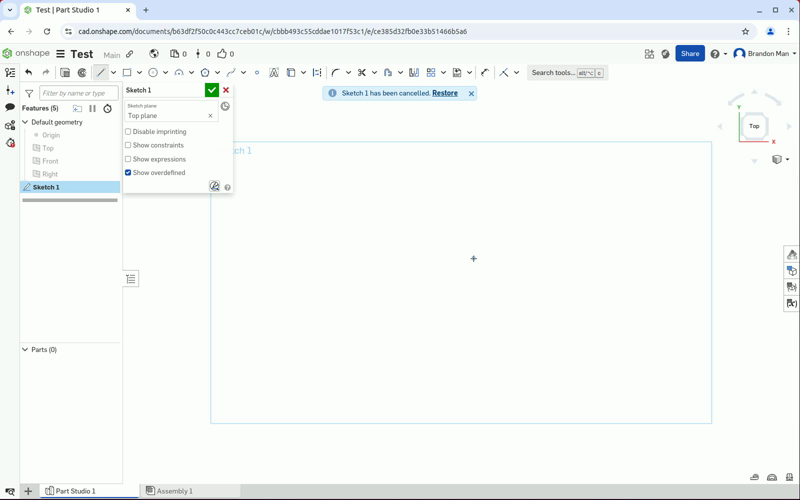
key_down(shift)
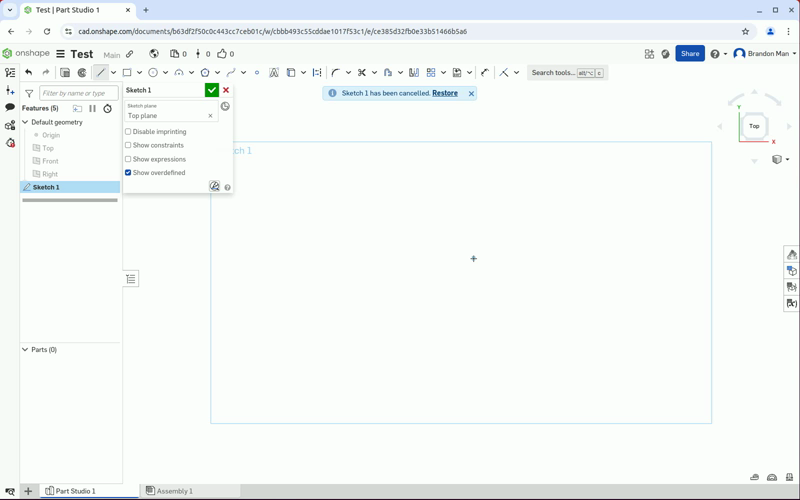
mouse_move(564, 258)
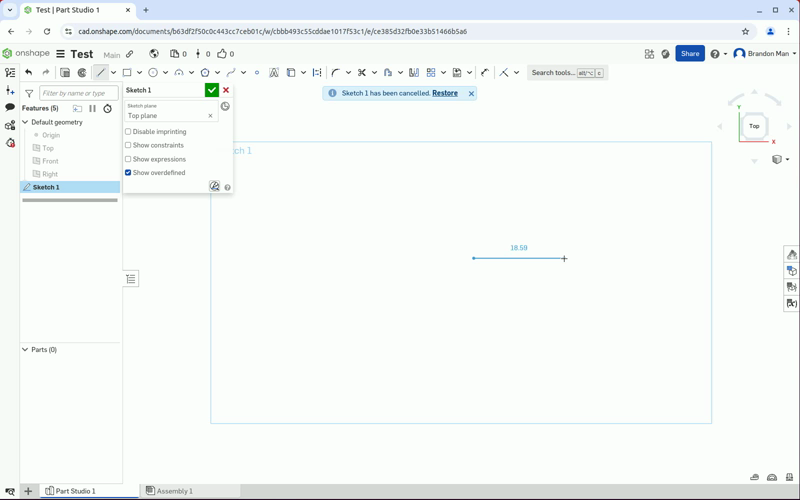
click(564, 258)
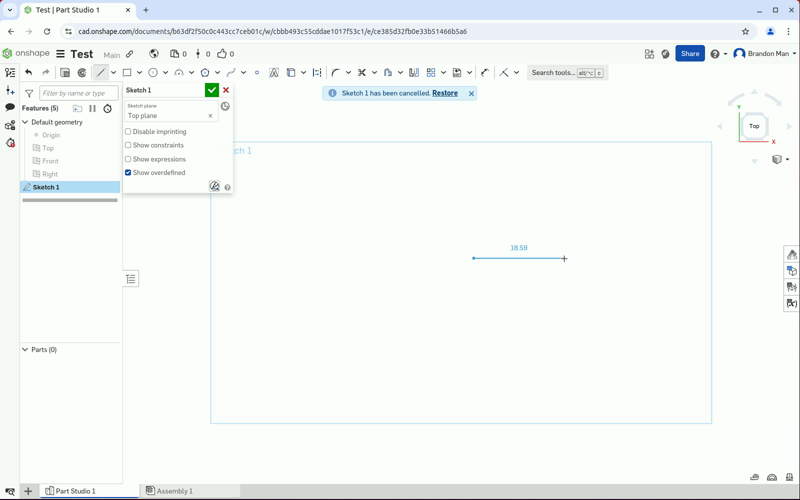
key_up(shift)
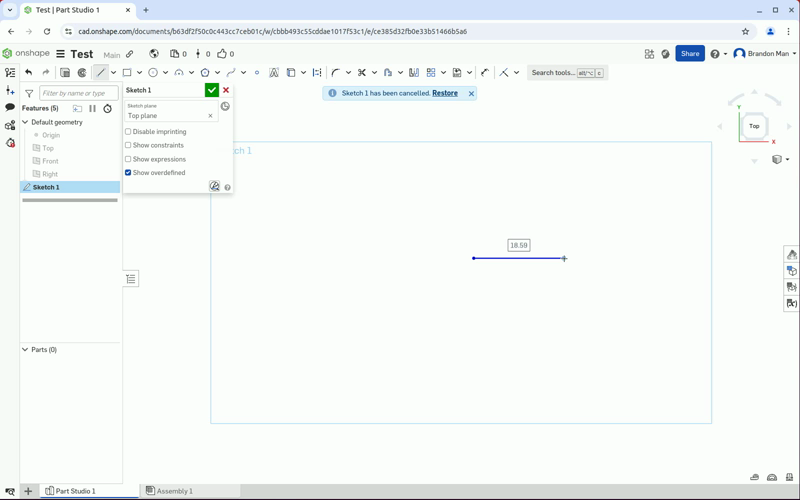
key_down(shift)
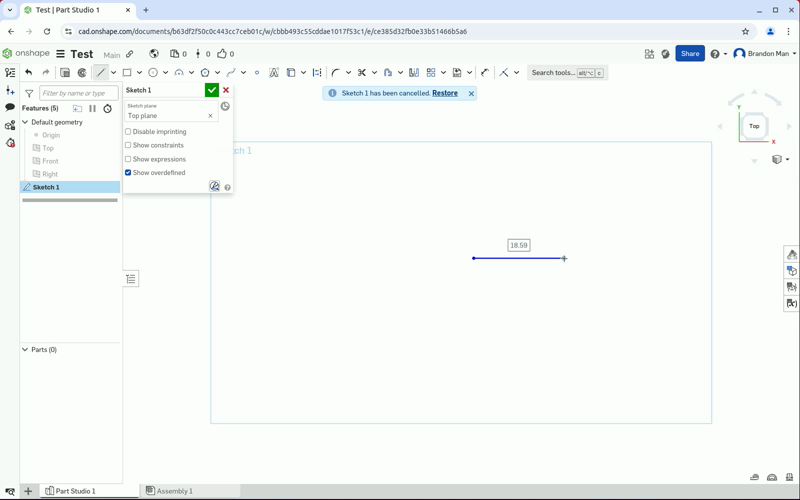
mouse_move(589, 258)
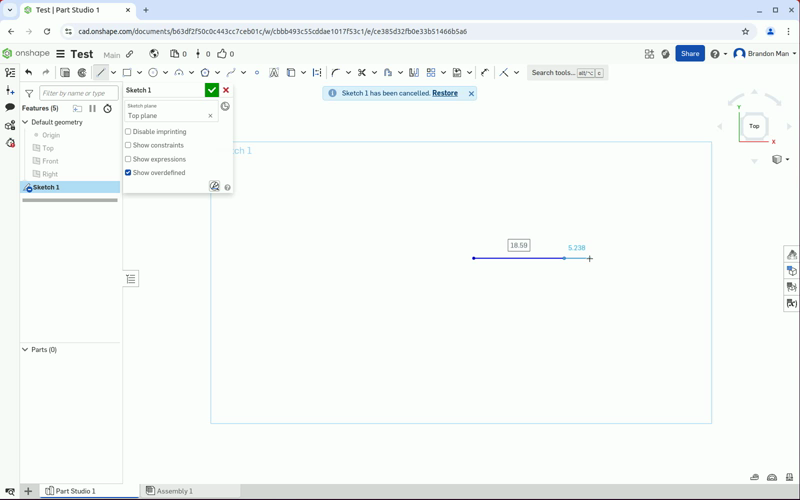
mouse_move(564, 239)
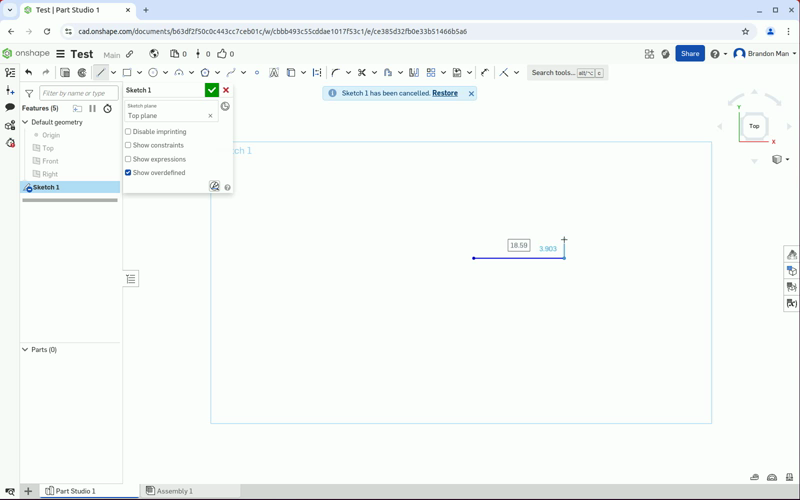
click(564, 239)
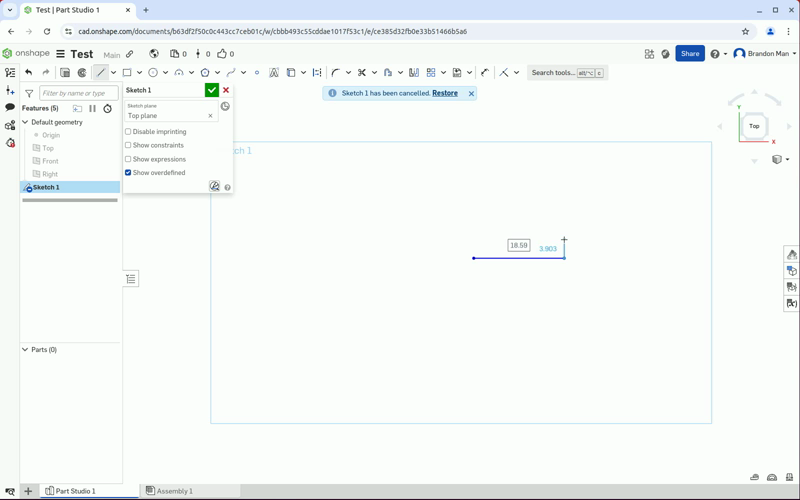
key_up(shift)
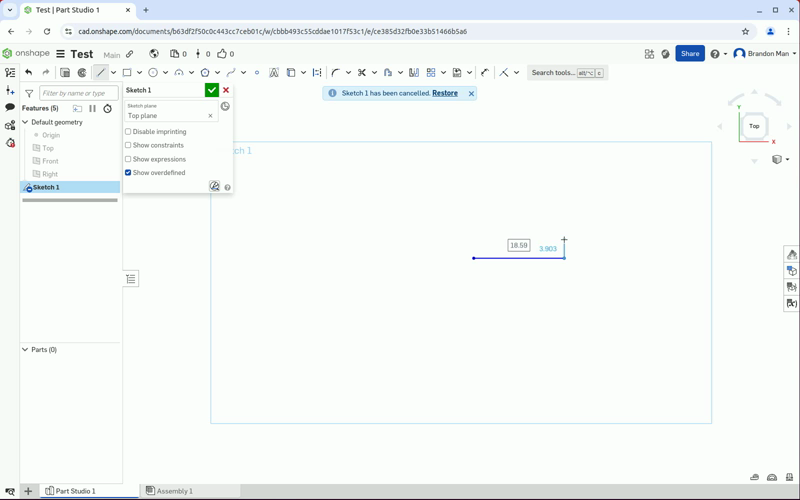
key_down(shift)
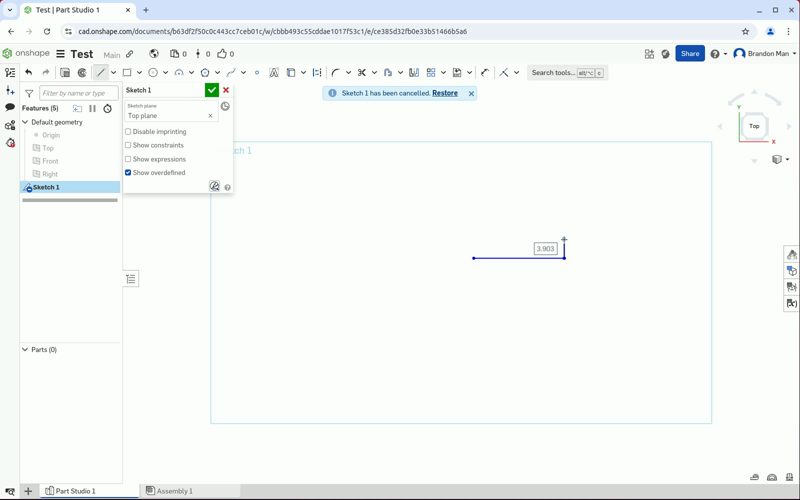
mouse_move(473, 239)
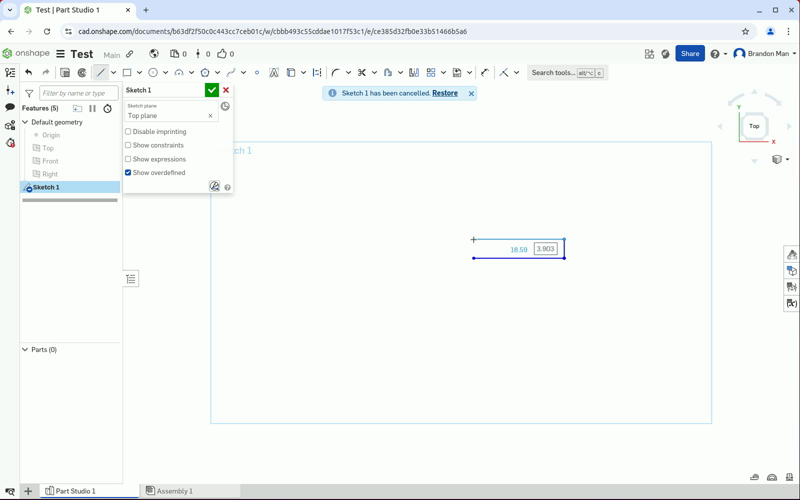
click(473, 239)
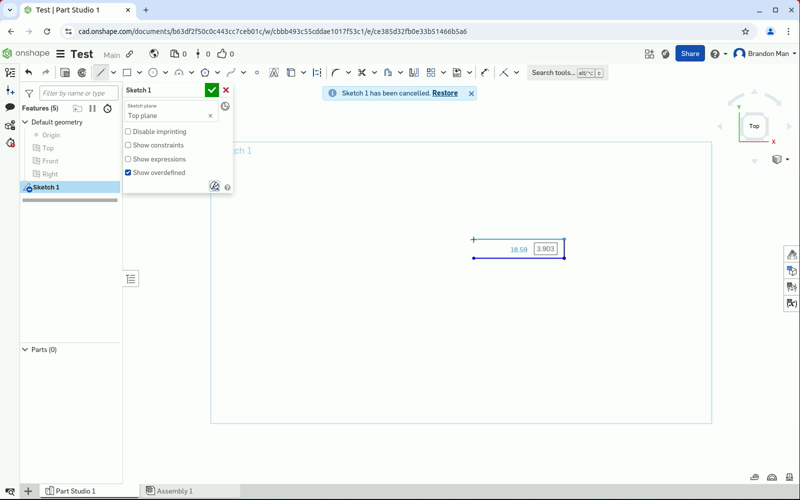
key_up(shift)
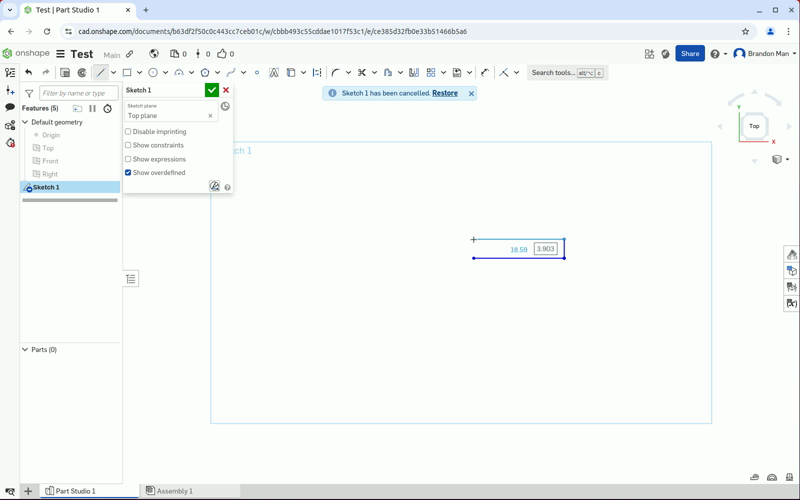
mouse_move(503, 239)
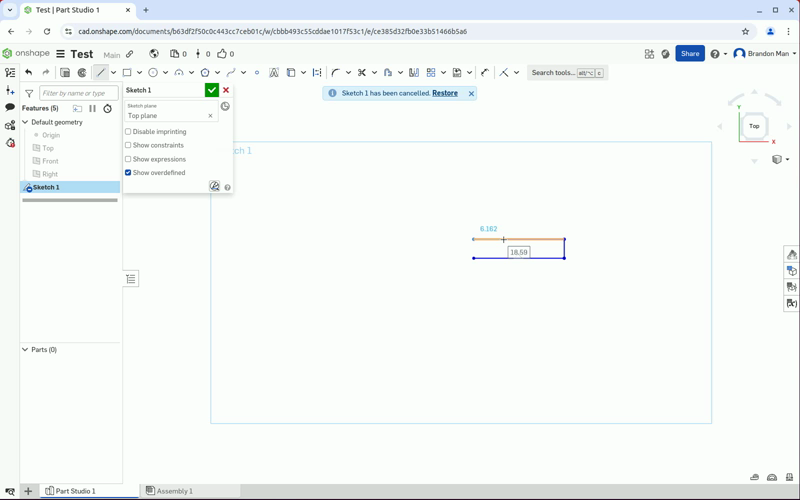
key_down(shift)
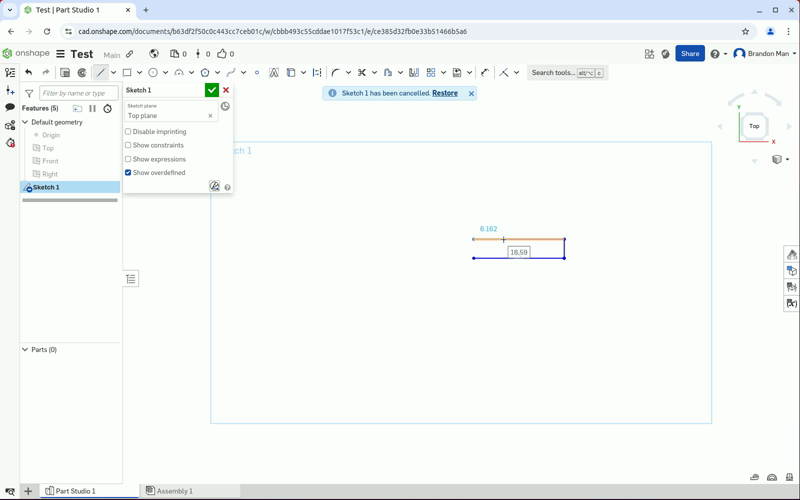
mouse_move(473, 258)
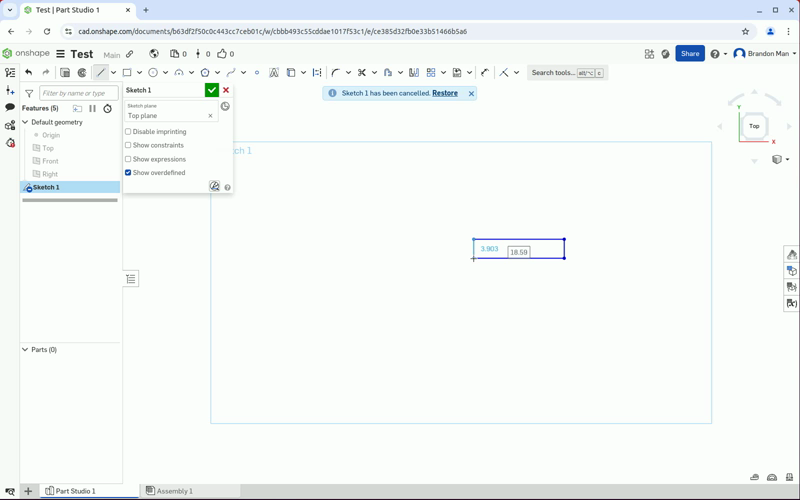
key_up(shift)
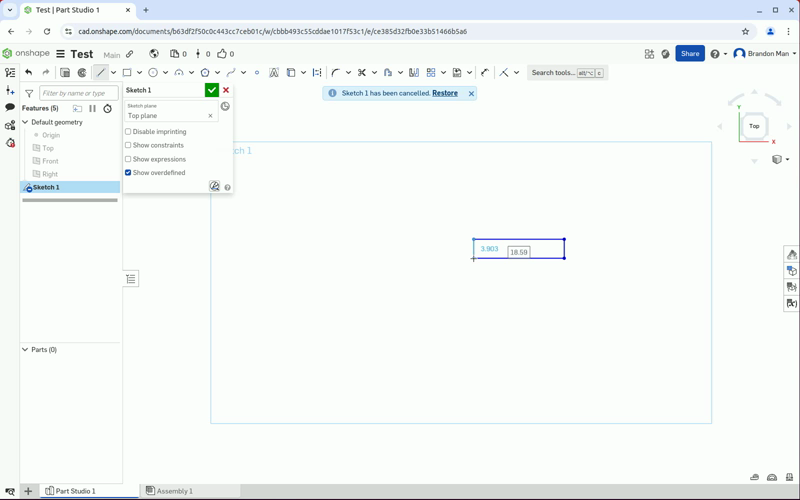
click(473, 258)
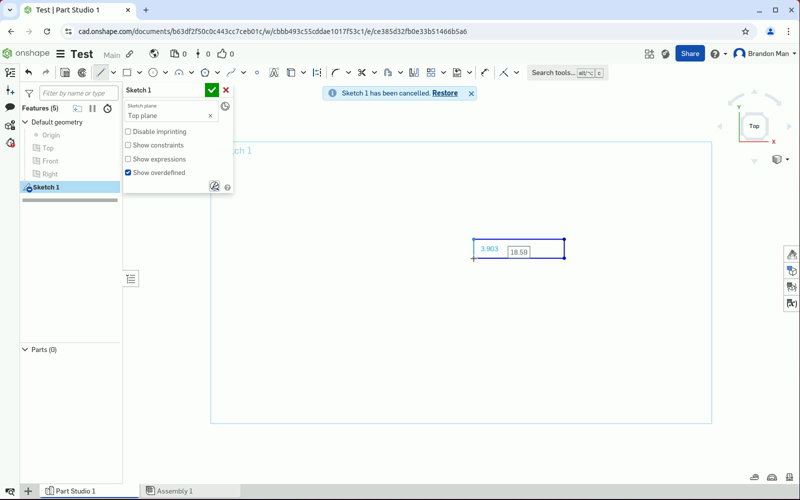
key(esc)
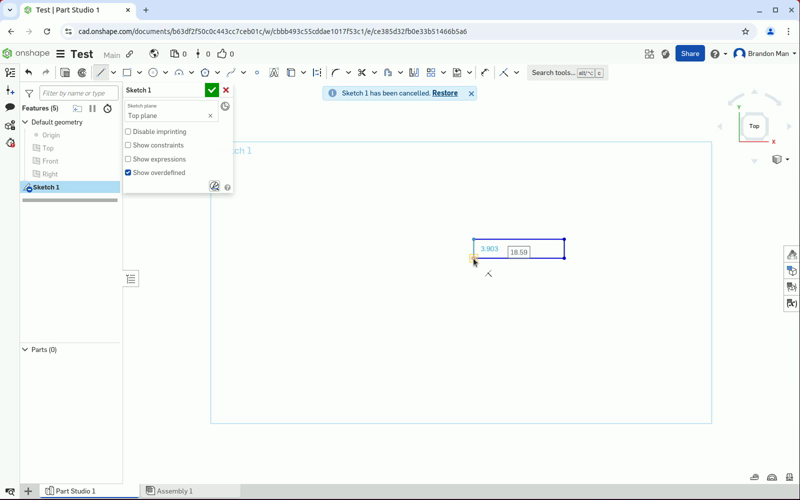
mouse_move(477, 252)
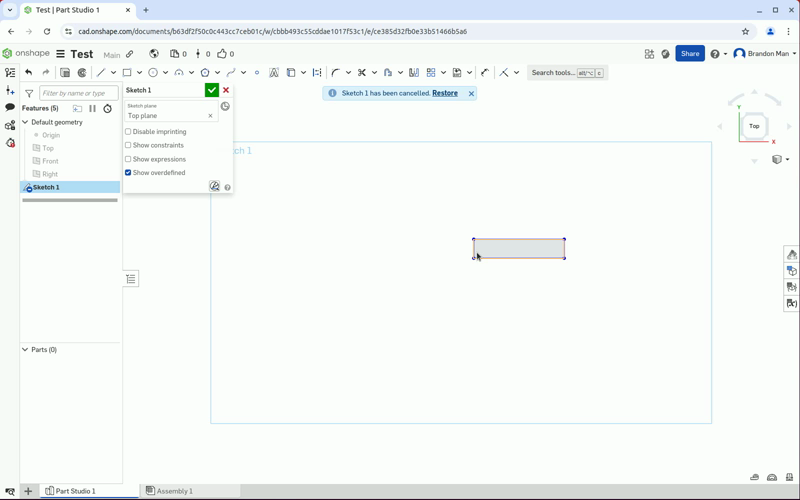
scroll(6)
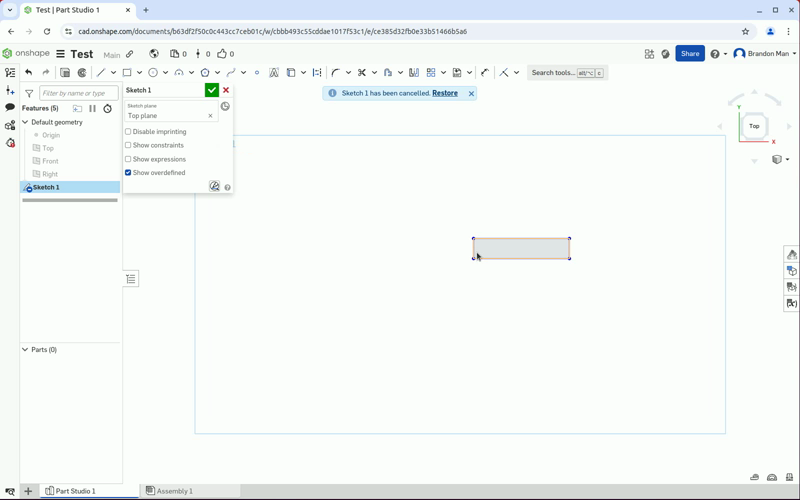
scroll(6)
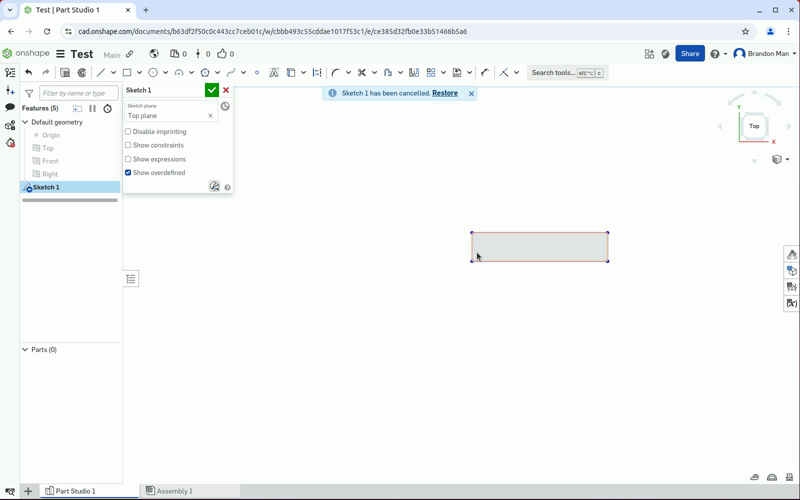
scroll(6)
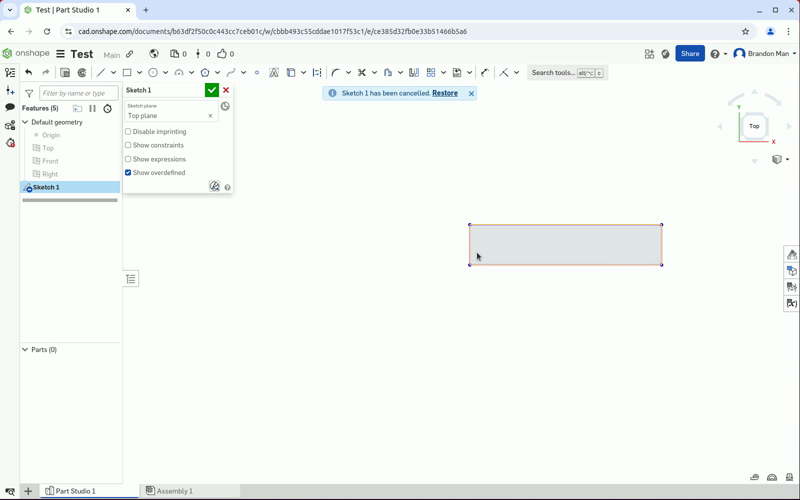
scroll(6)
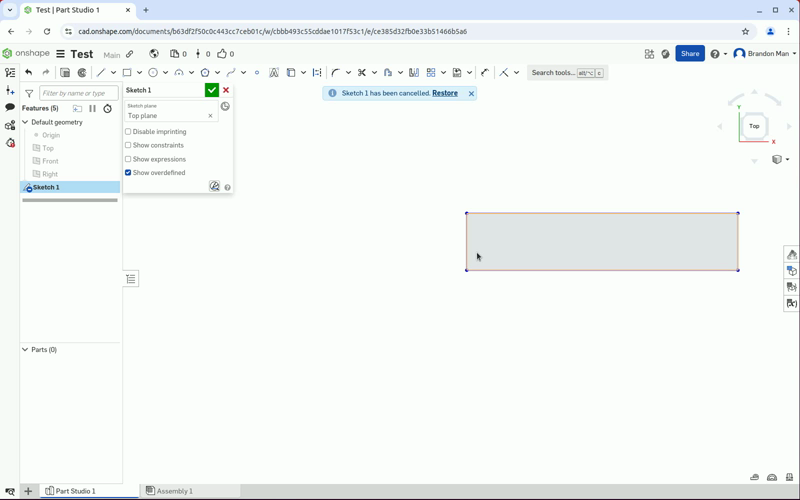
scroll(6)
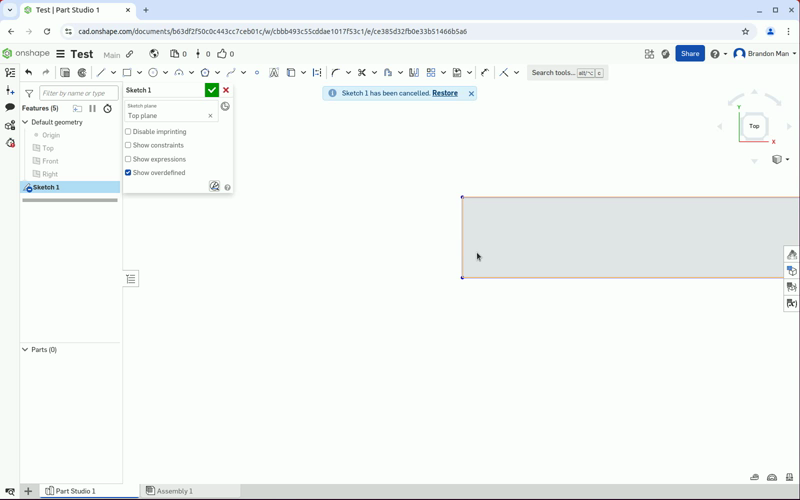
scroll(6)
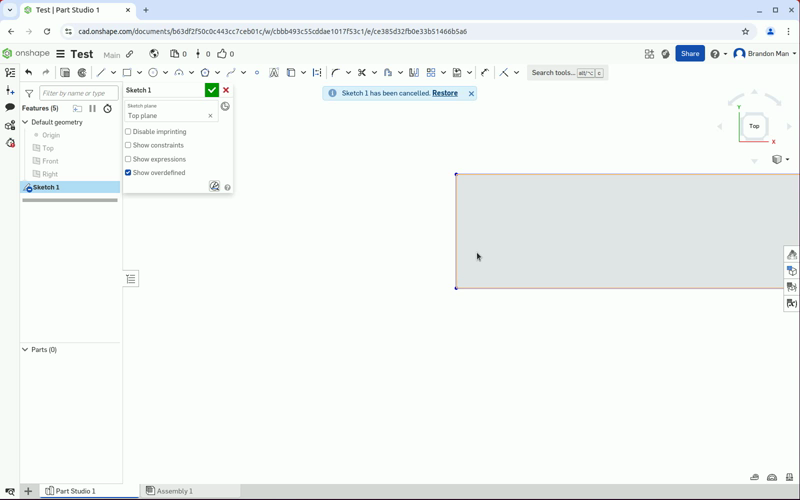
scroll(6)
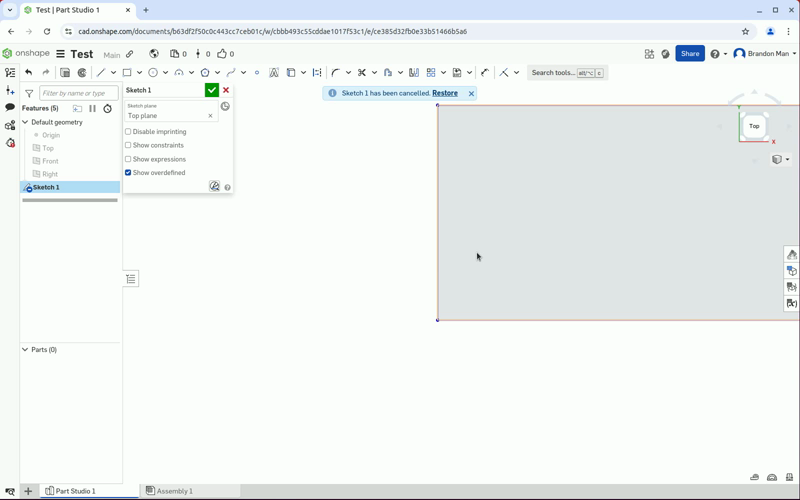
click(477, 252)
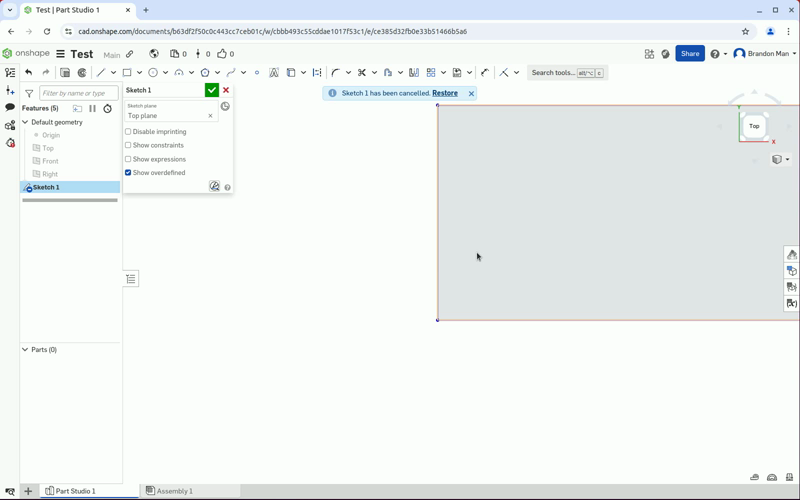
scroll(-6)
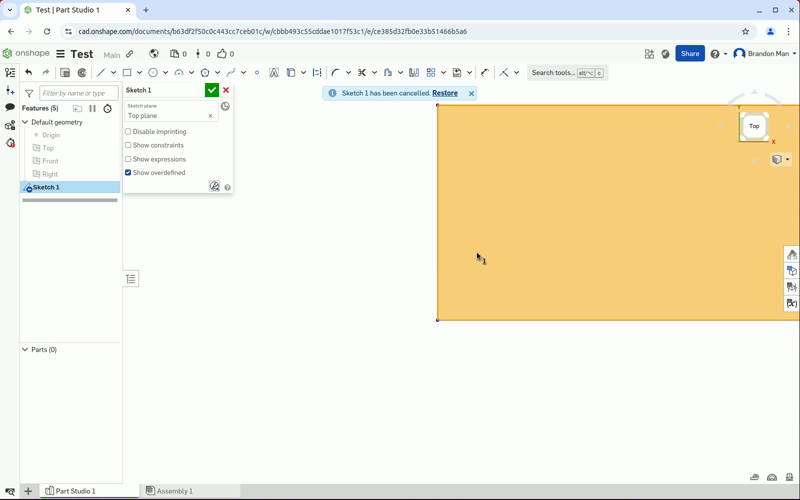
scroll(-6)
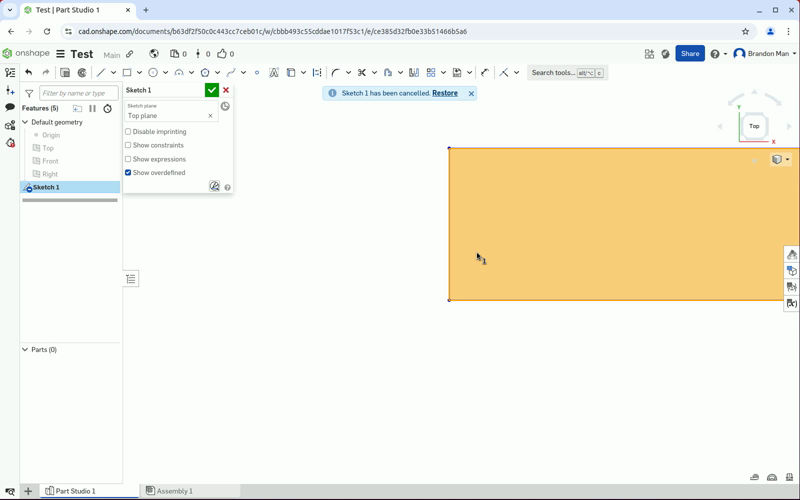
scroll(-6)
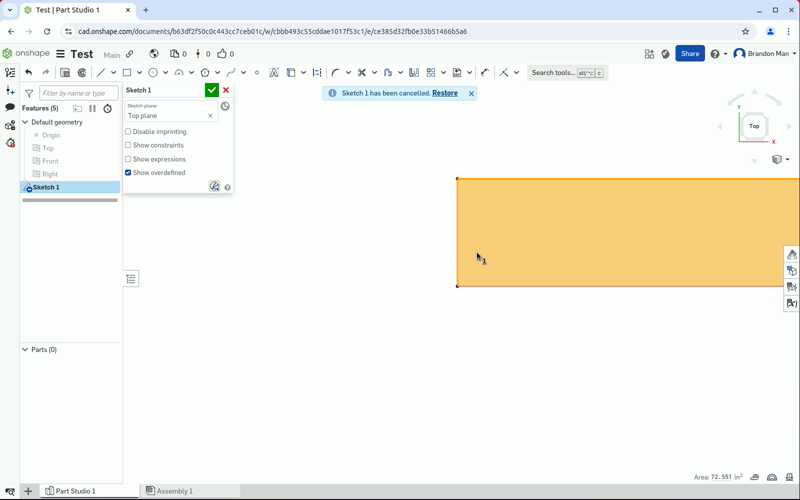
scroll(-6)
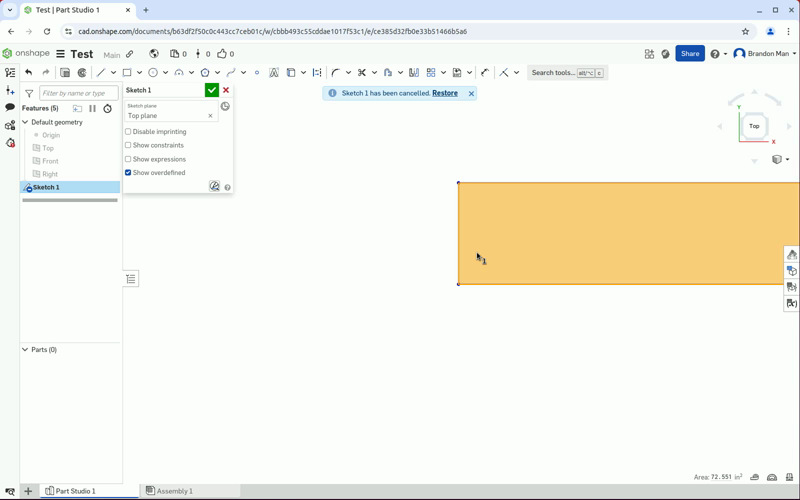
scroll(-6)
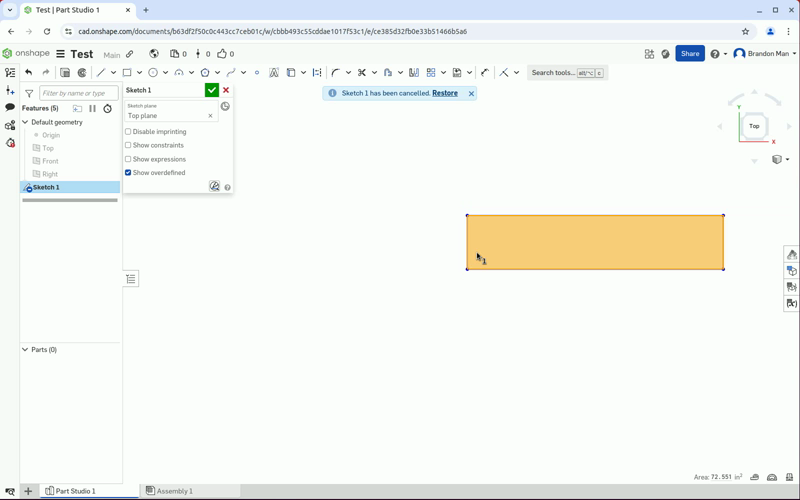
scroll(-6)
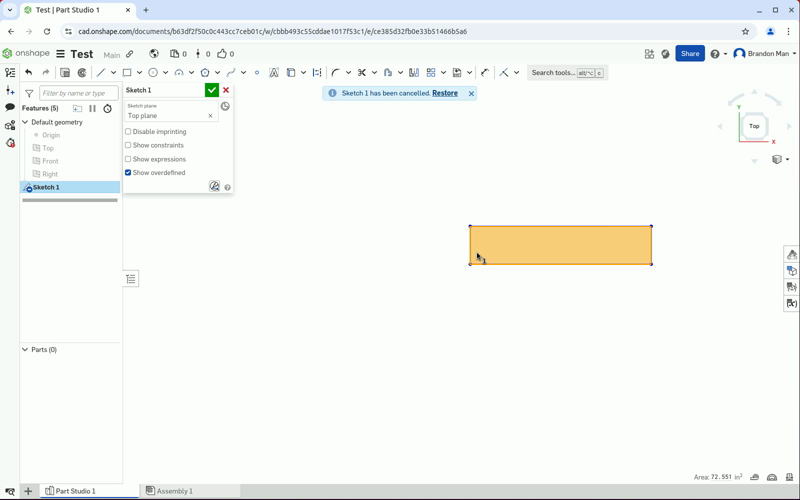
scroll(-6)
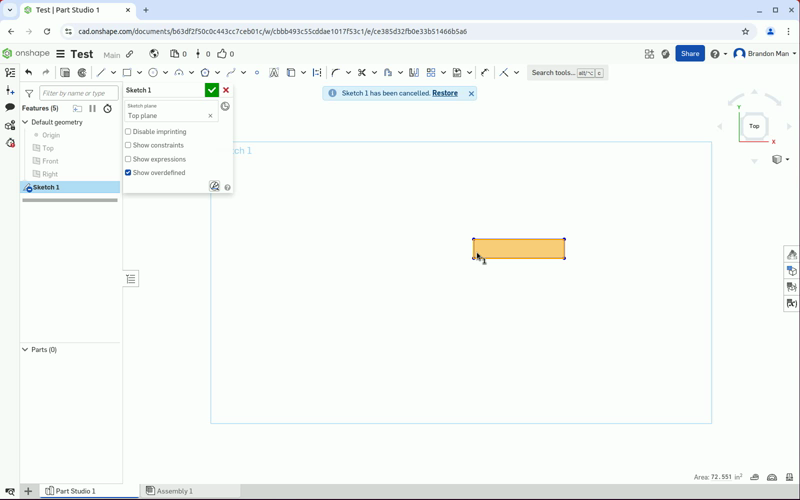
mouse_move(73, 352)
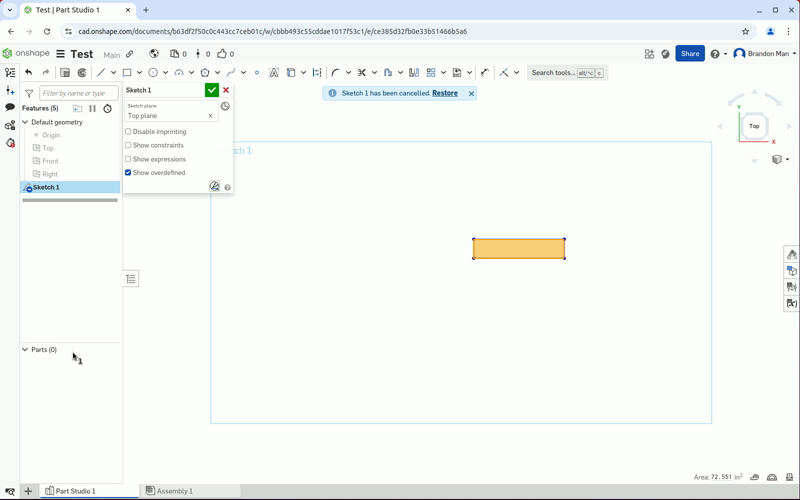
key(shift+y)
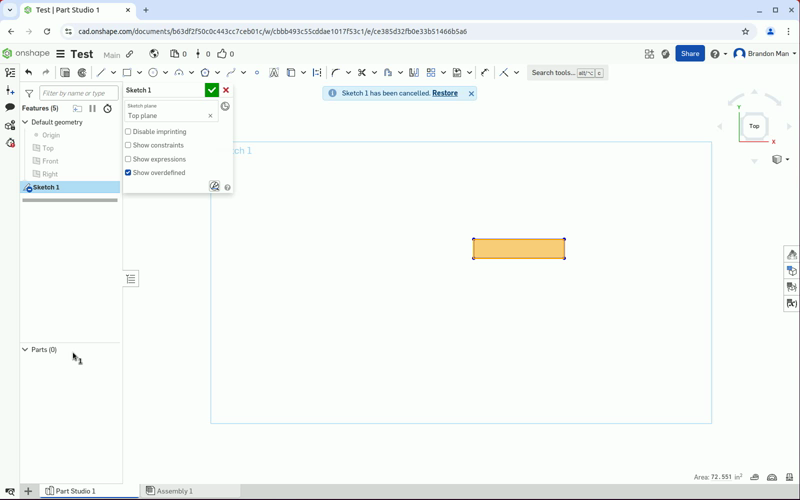
key(shift+e)
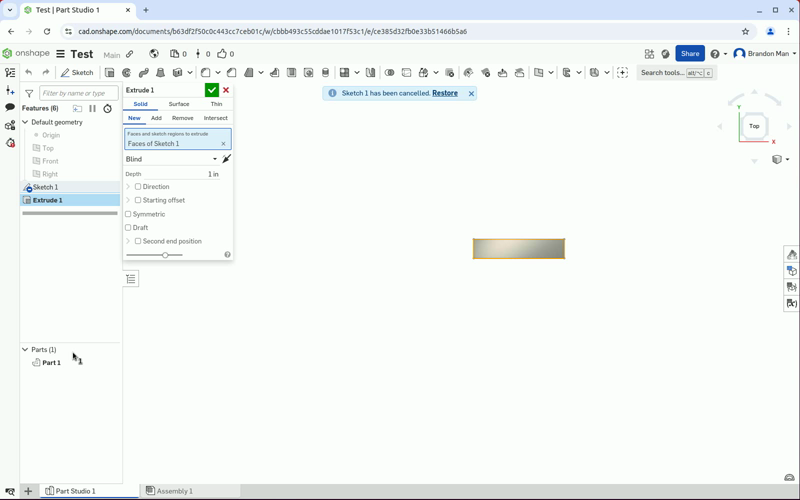
mouse_move(143, 106)
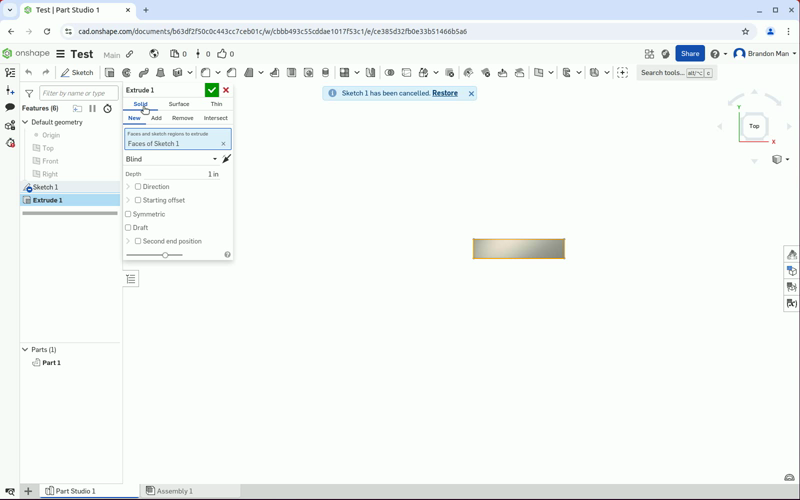
click(143, 106)
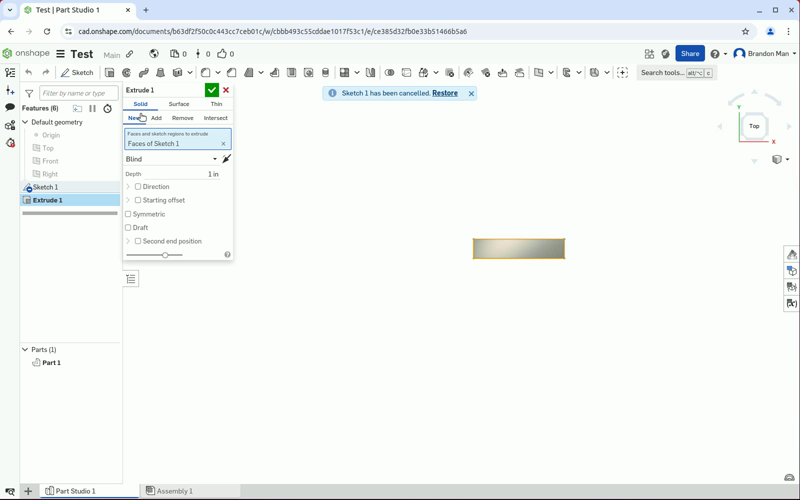
mouse_move(137, 120)
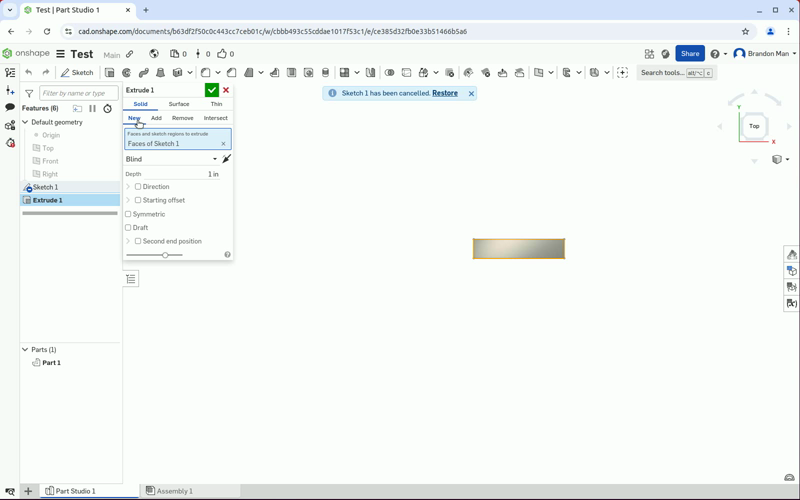
click(137, 120)
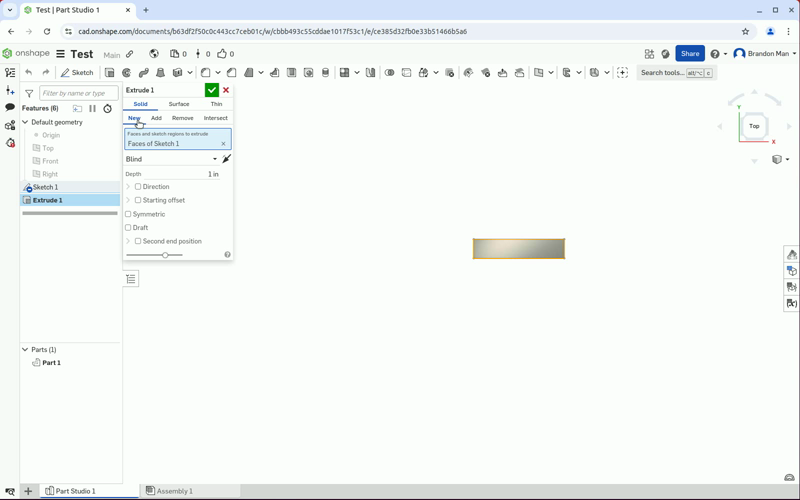
key(tab, 4)
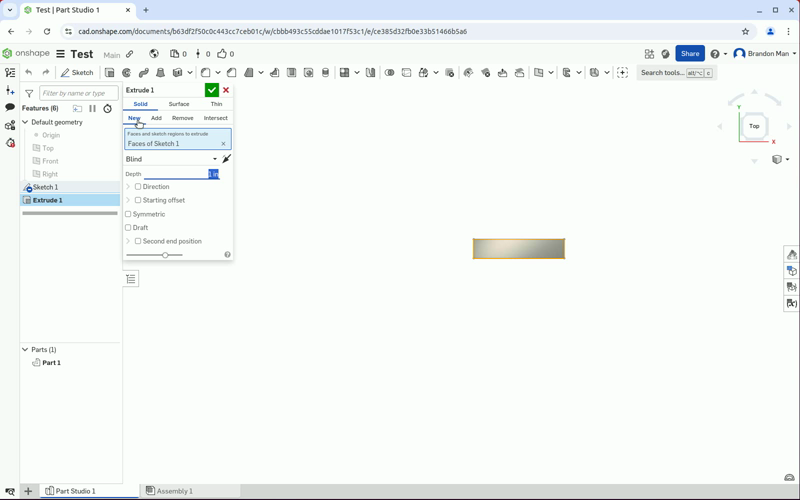
text(23.108)
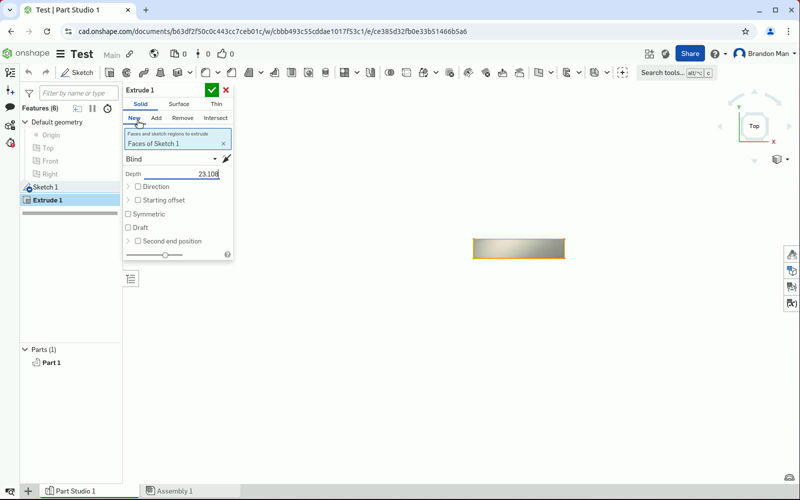
key(enter)
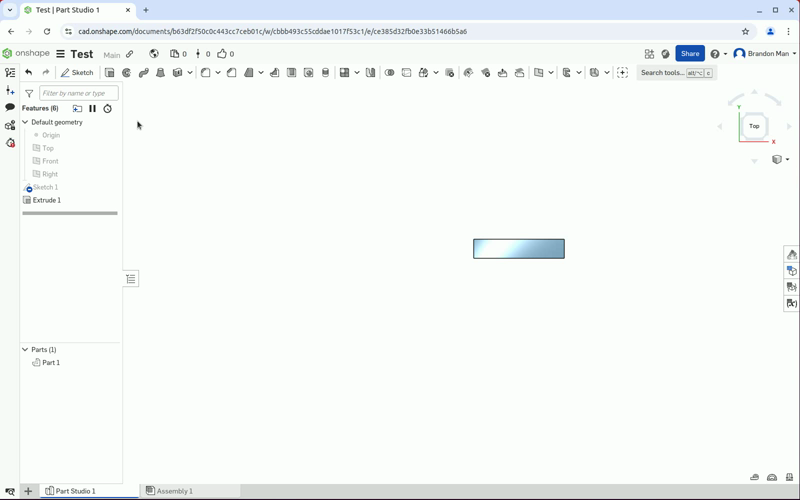
key(shift+h)
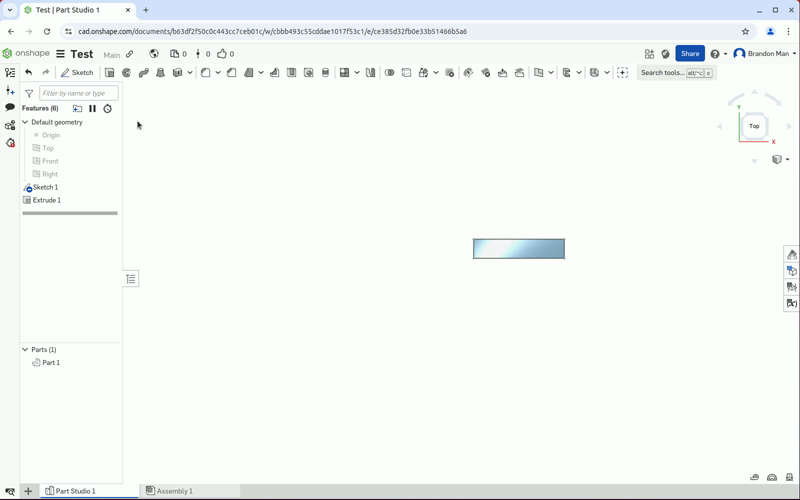
key(shift+h)
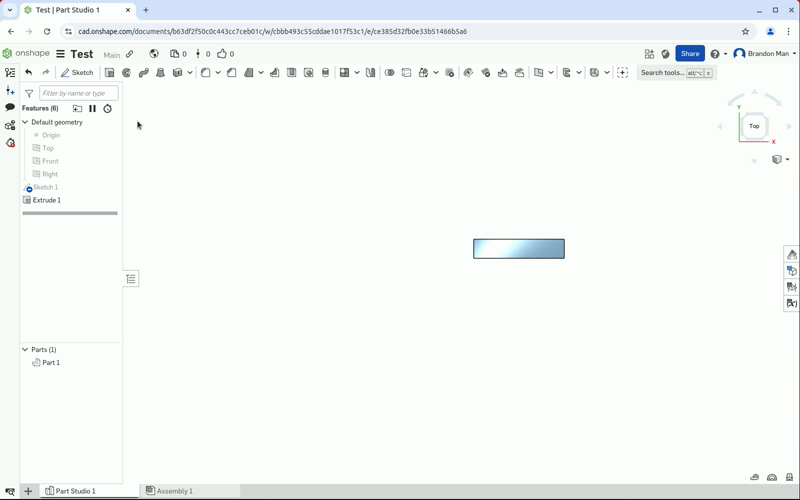
mouse_move(73, 189)
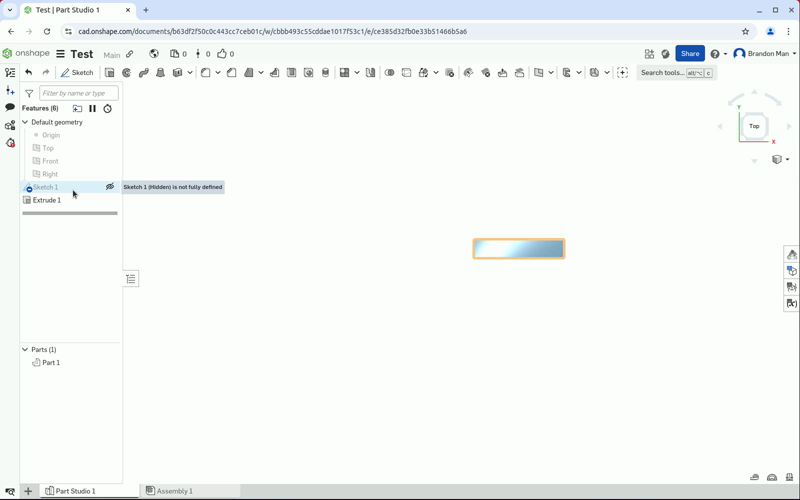
click(73, 189)
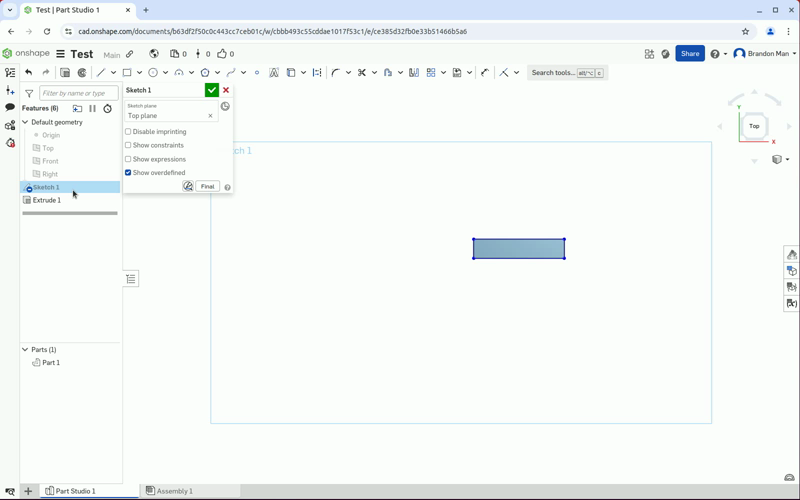
mouse_move(229, 92)
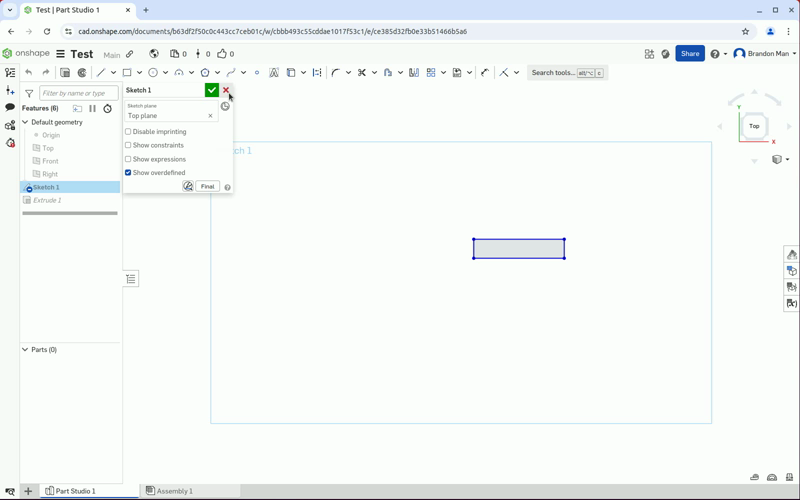
click(229, 92)
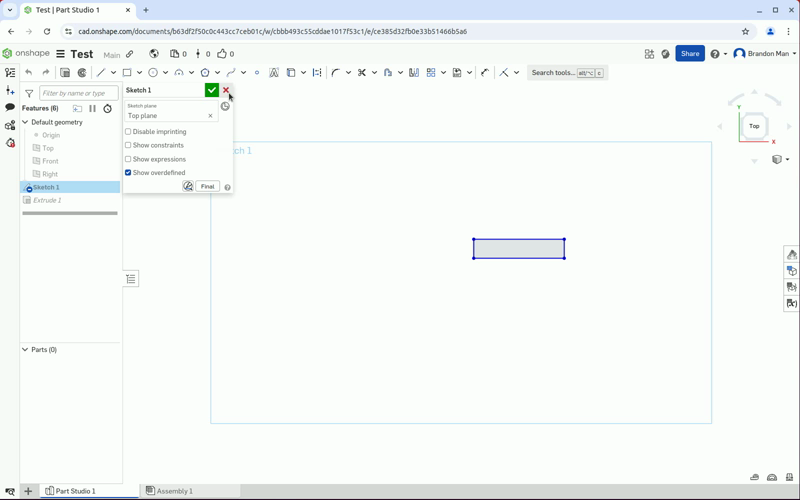
key(shift+s)
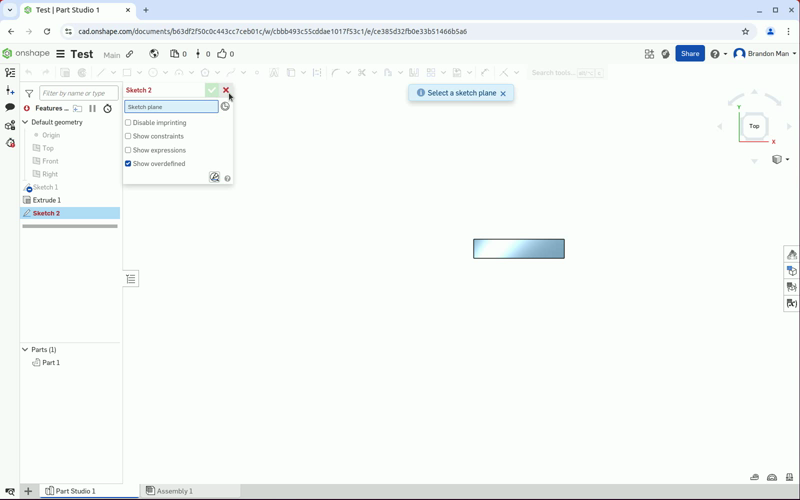
mouse_move(73, 150)
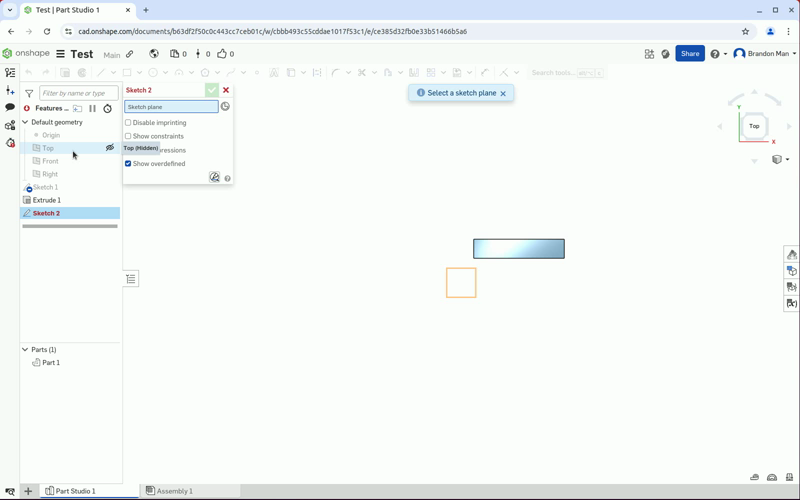
click(73, 150)
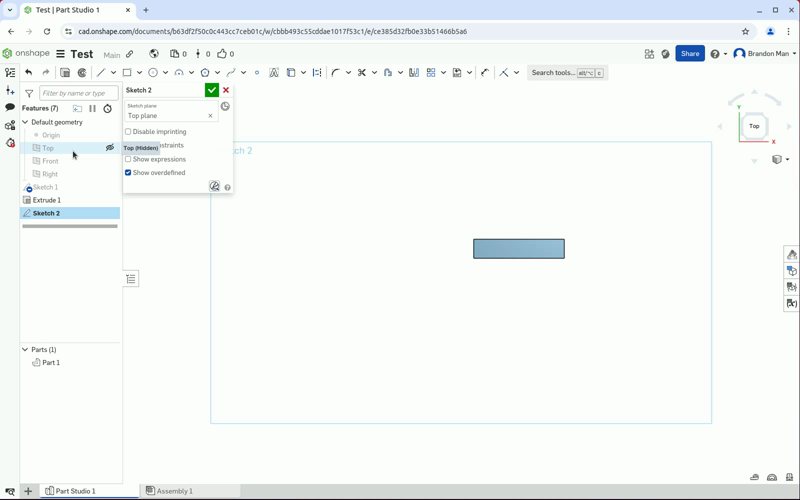
mouse_move(73, 352)
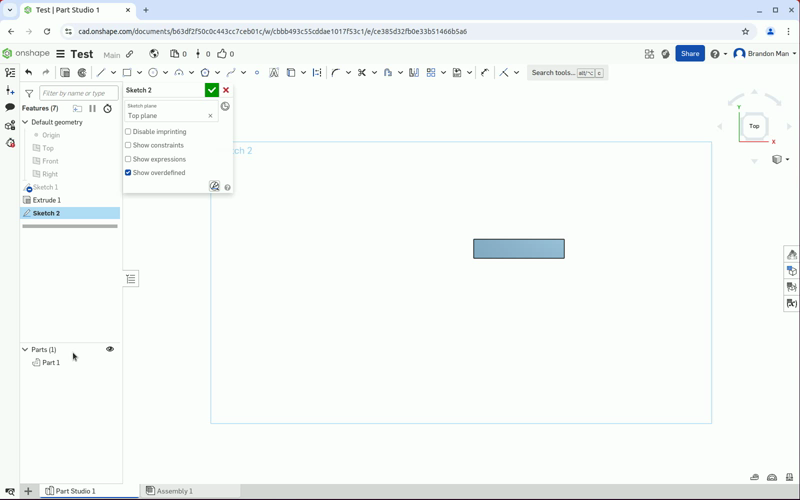
key(y)
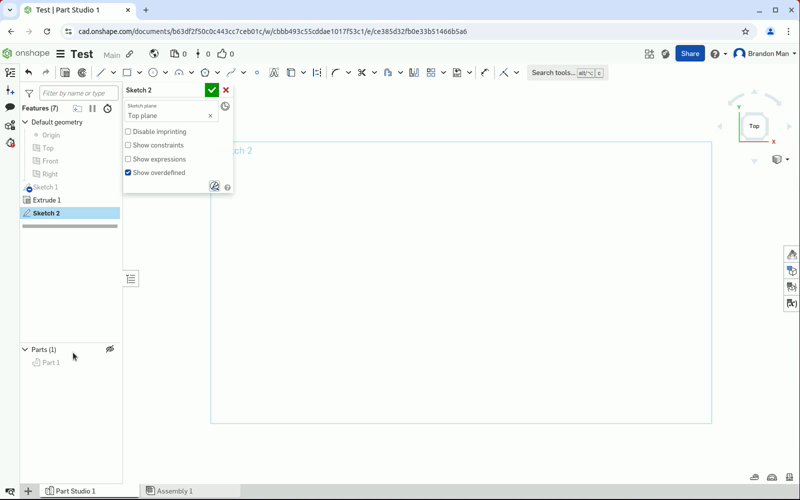
key(l)
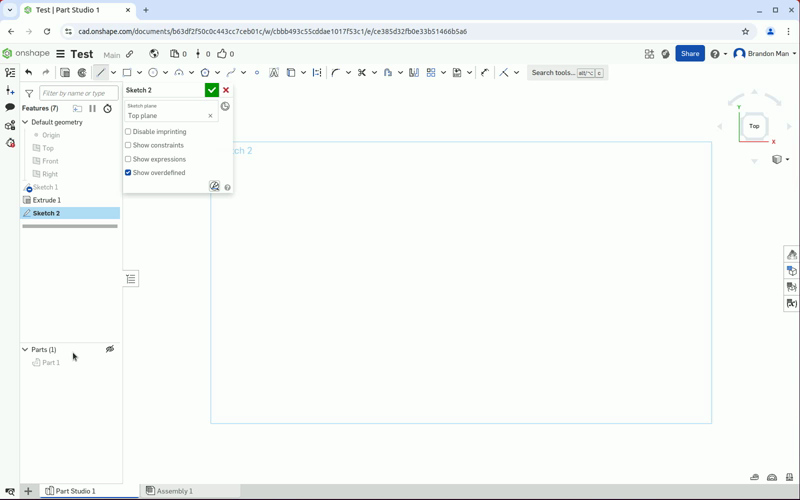
key_down(shift)
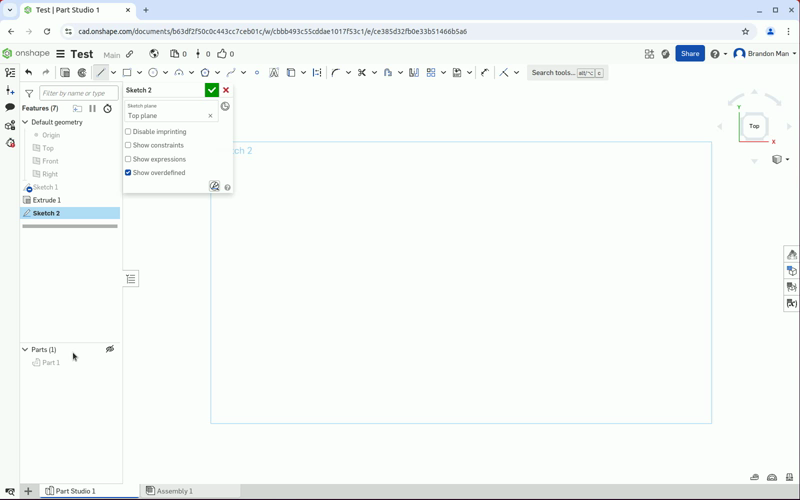
mouse_move(454, 341)
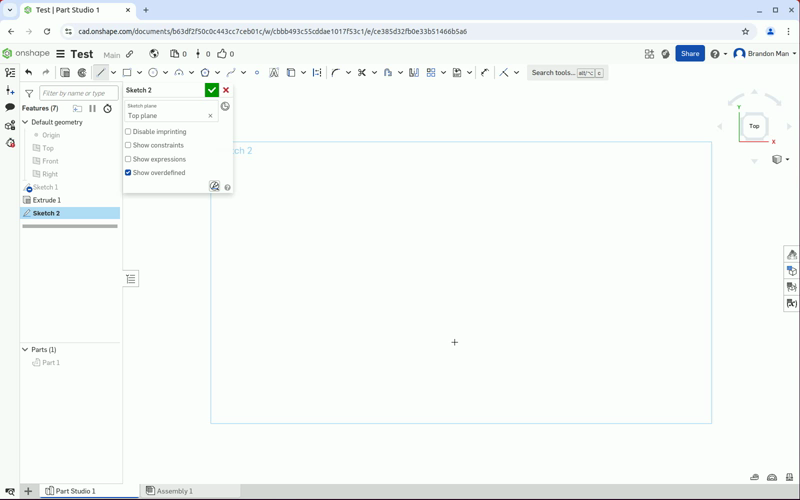
click(454, 341)
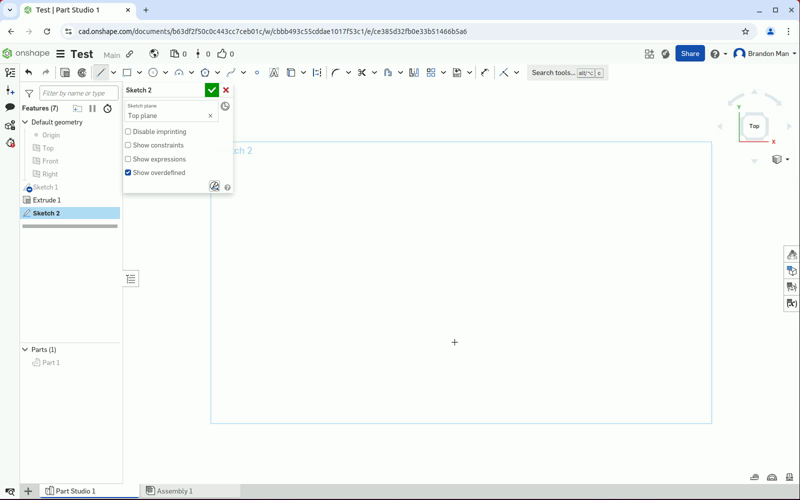
key_up(shift)
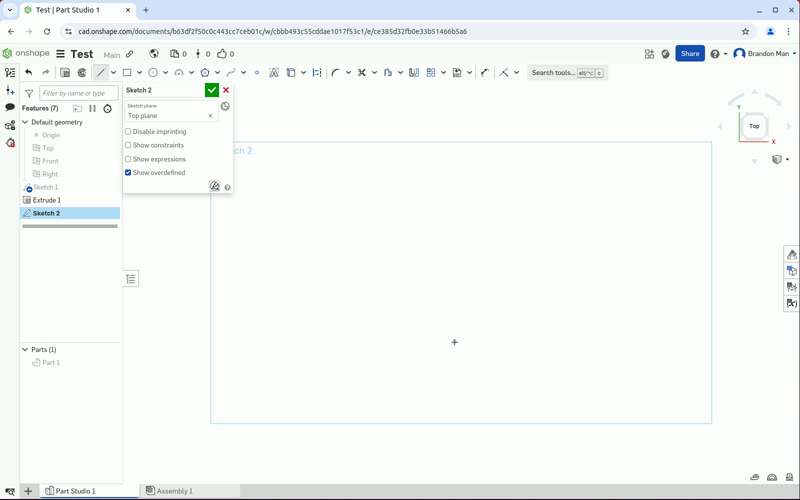
key_down(shift)
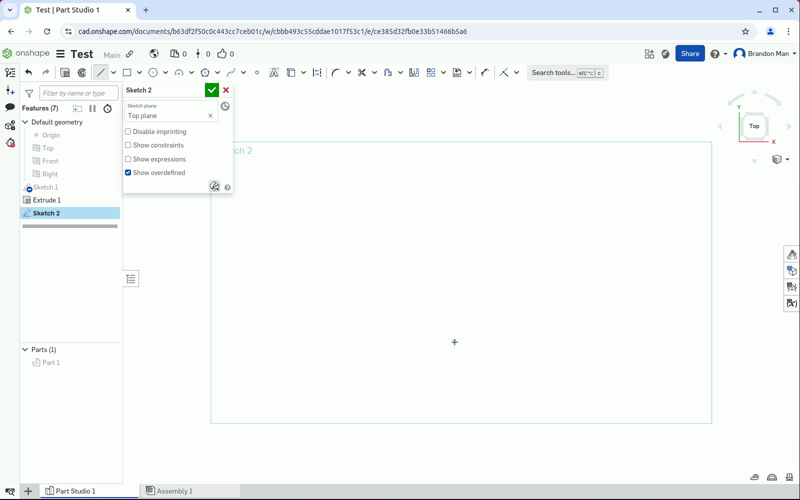
mouse_move(484, 341)
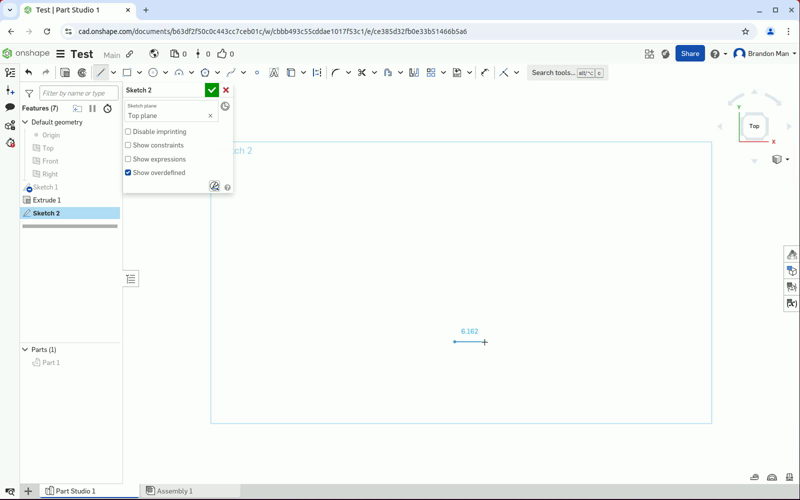
mouse_move(474, 341)
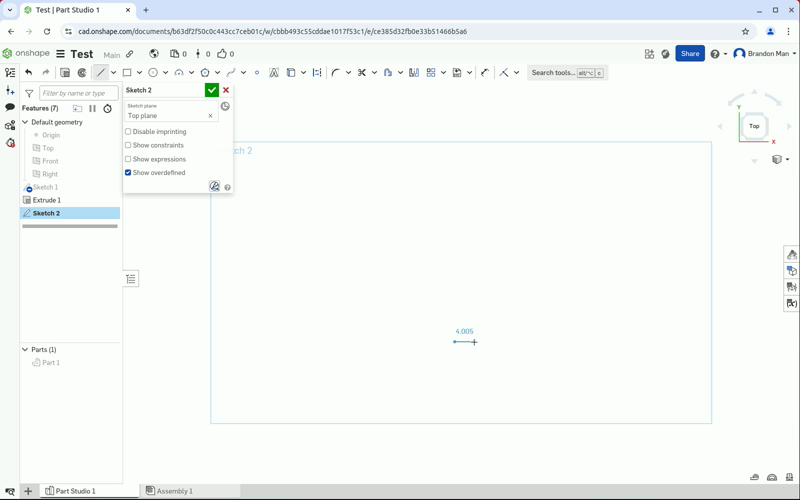
click(474, 341)
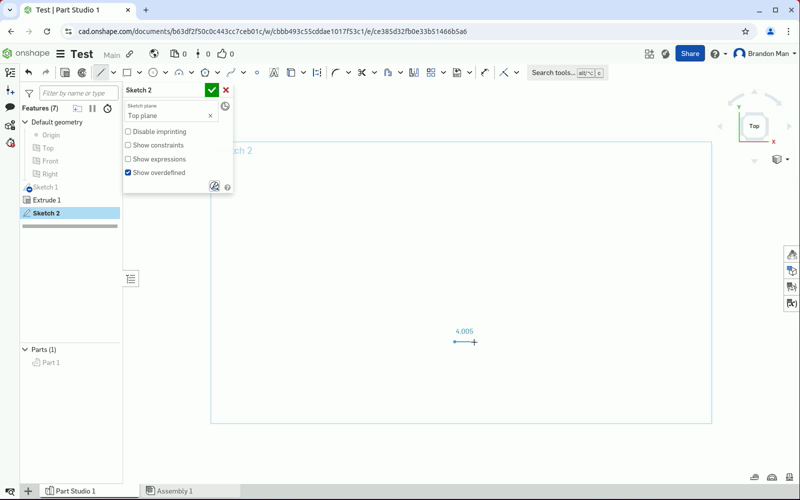
key_up(shift)
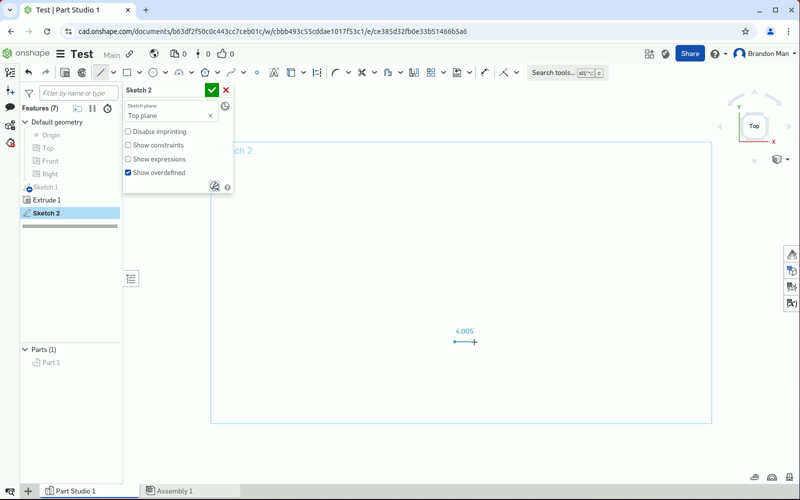
key_down(shift)
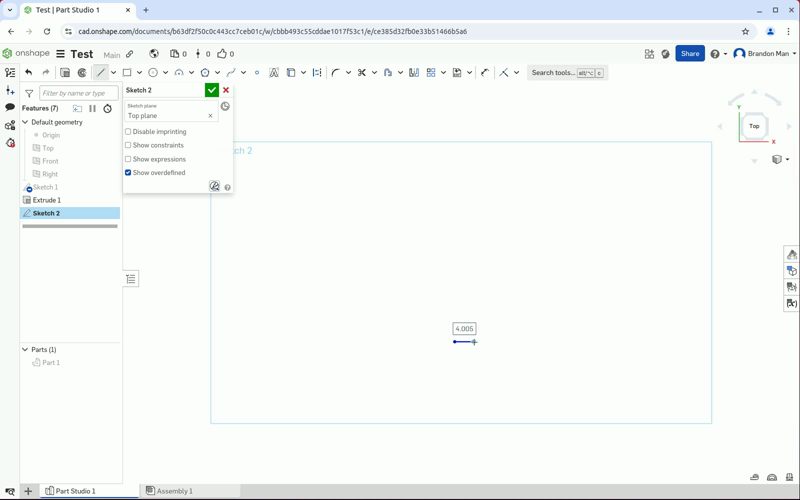
mouse_move(474, 259)
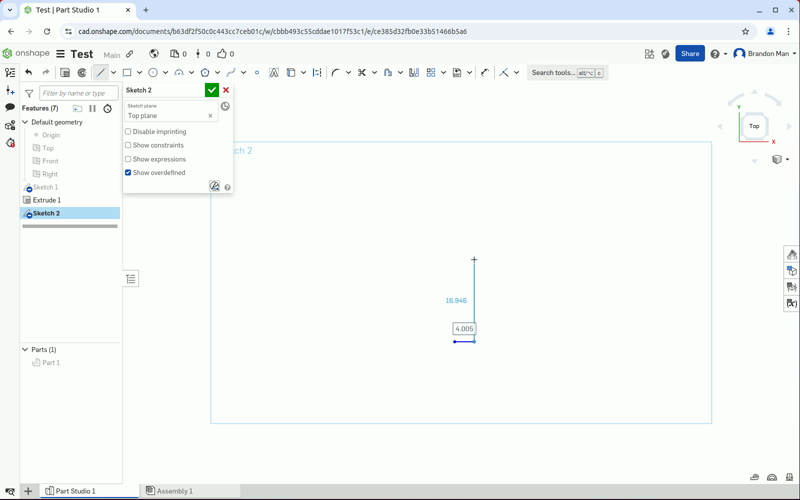
click(474, 259)
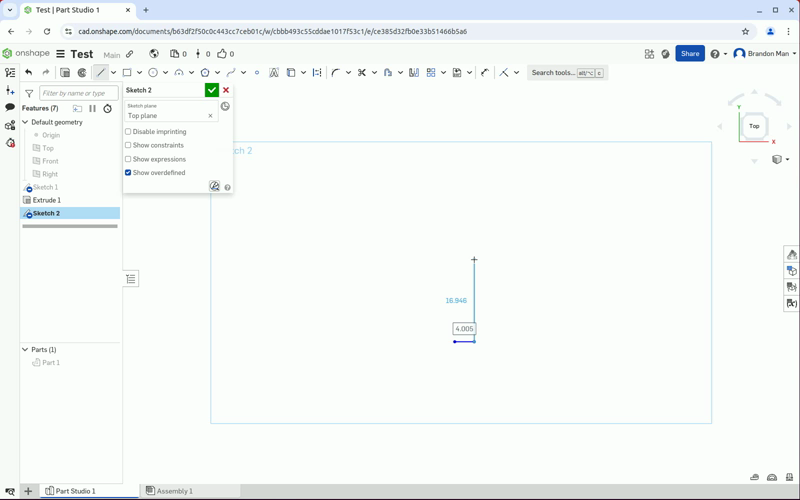
key_up(shift)
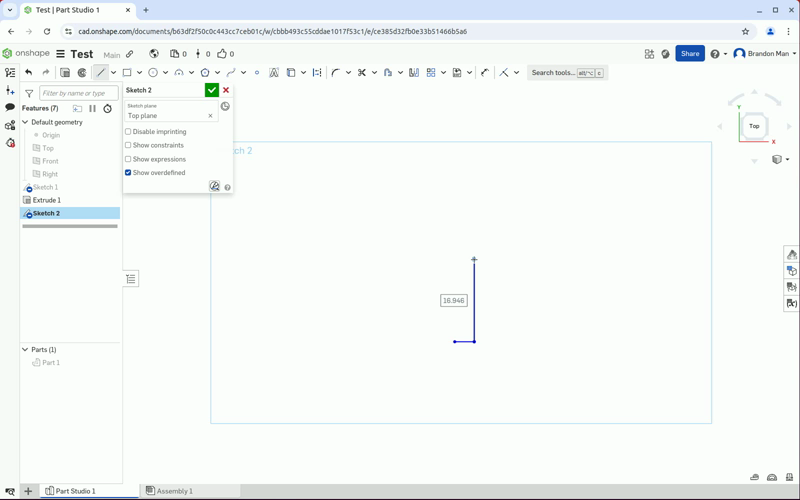
key_down(shift)
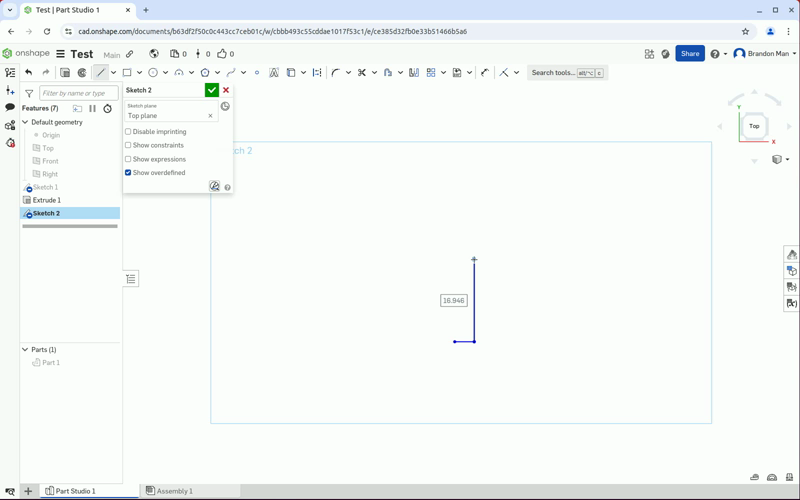
mouse_move(504, 259)
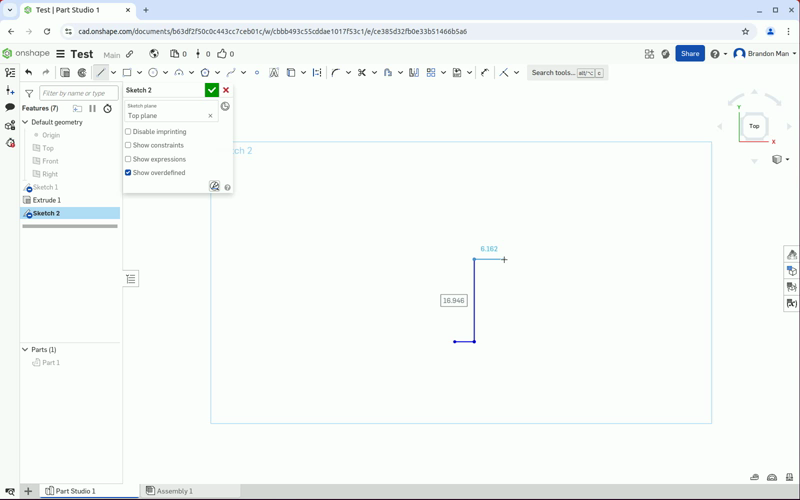
mouse_move(454, 259)
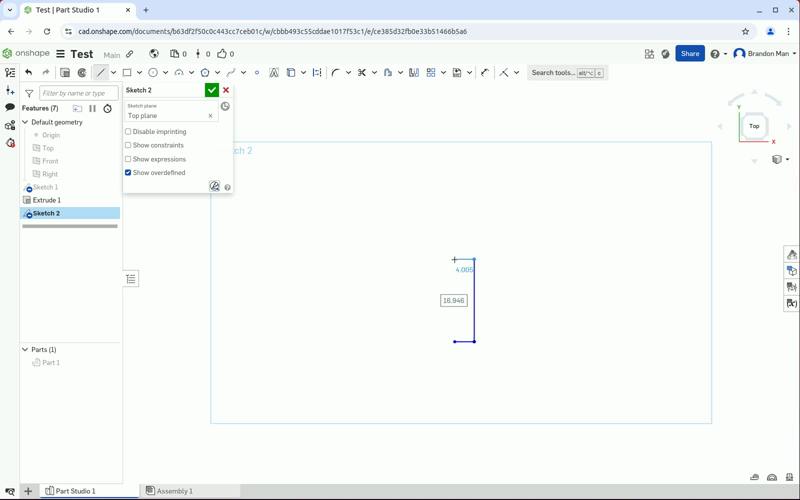
click(454, 259)
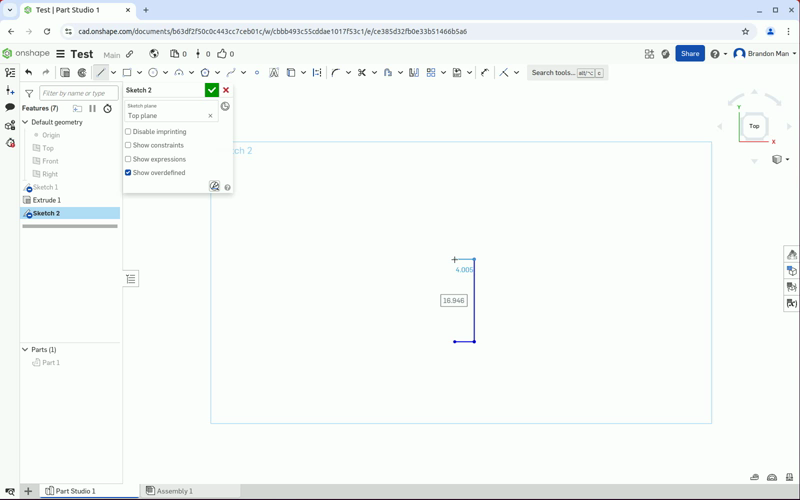
key_up(shift)
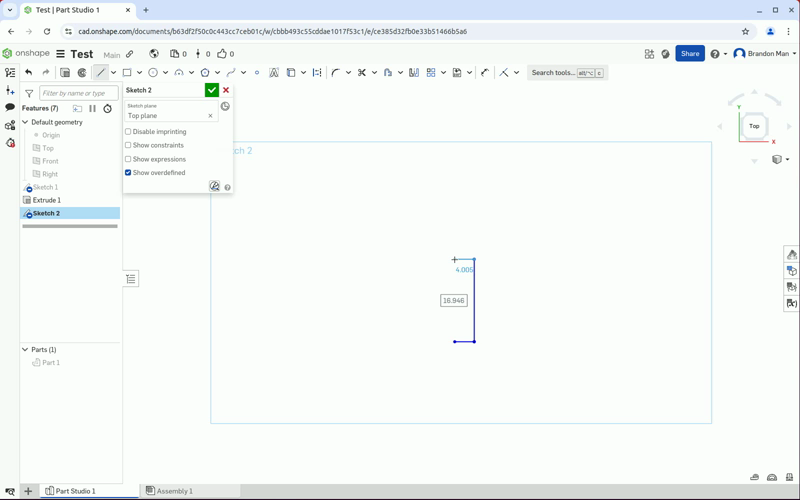
key_down(shift)
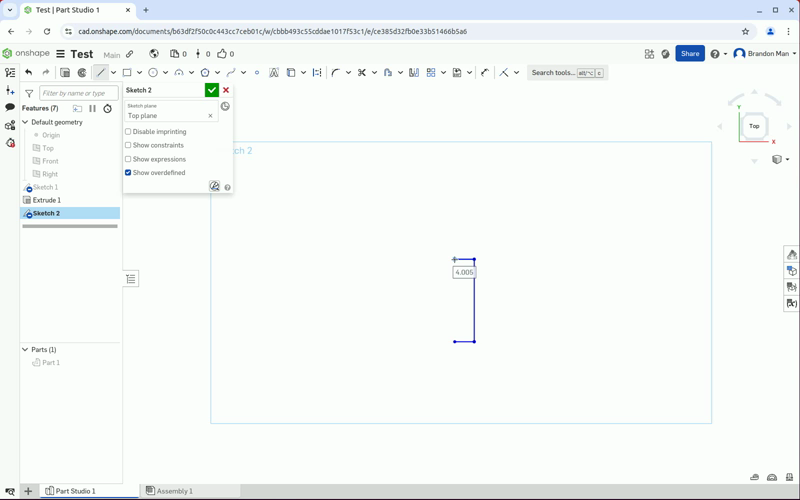
mouse_move(454, 341)
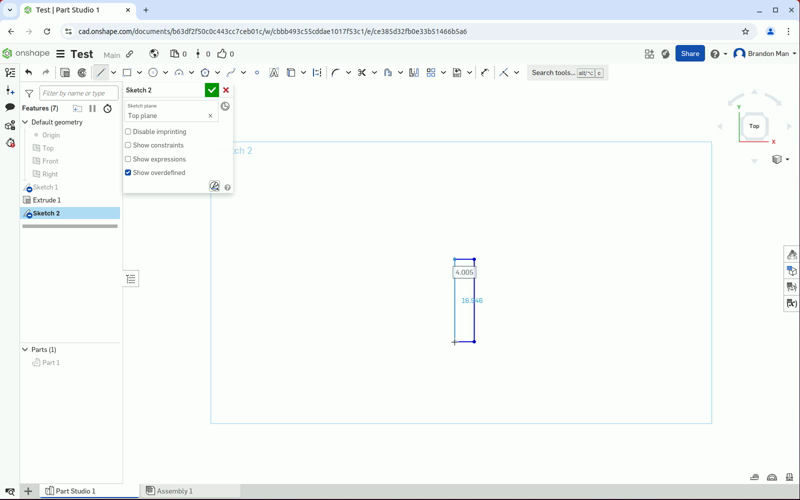
key_up(shift)
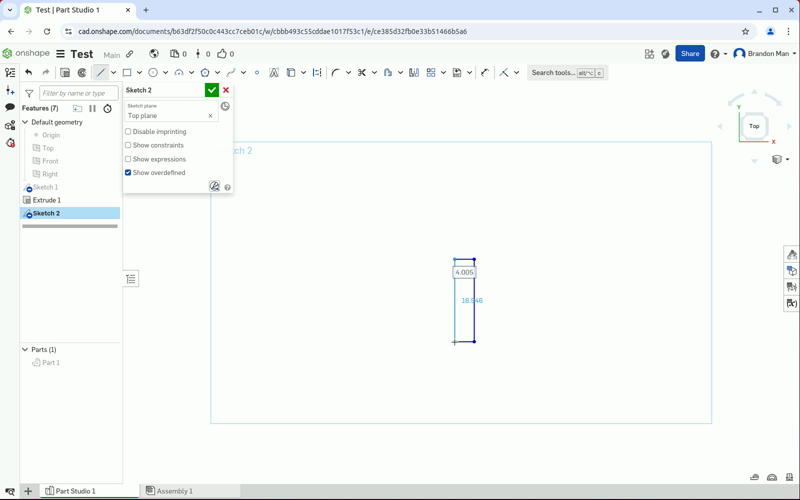
click(454, 341)
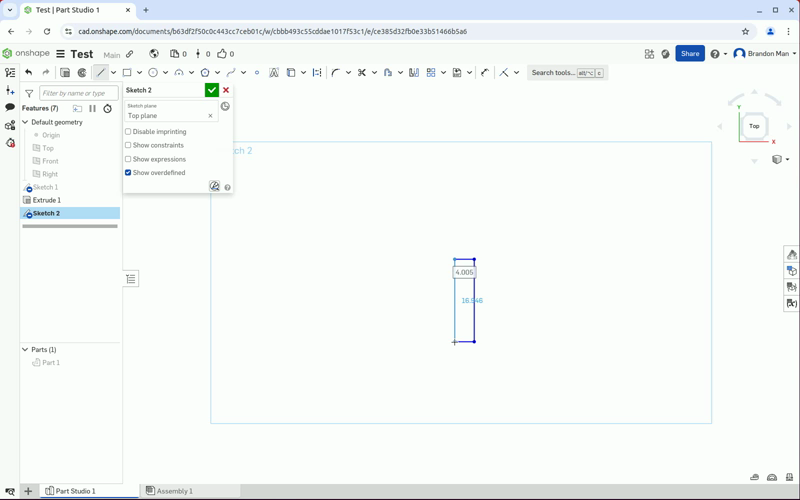
key(esc)
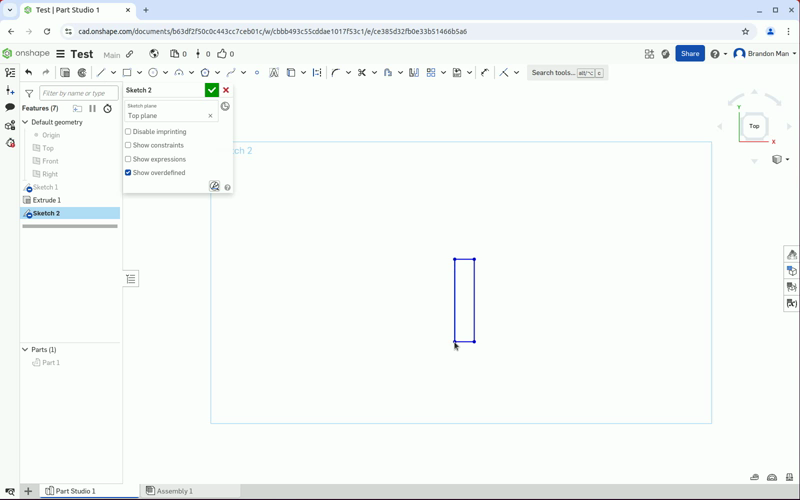
mouse_move(456, 303)
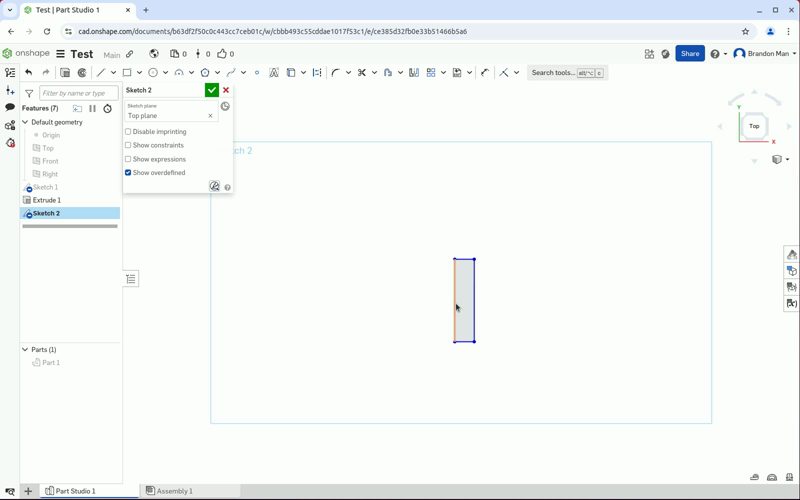
scroll(6)
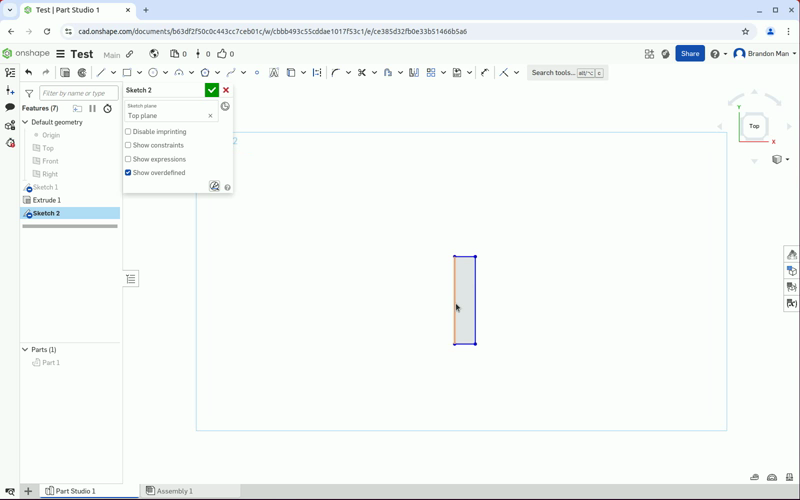
scroll(6)
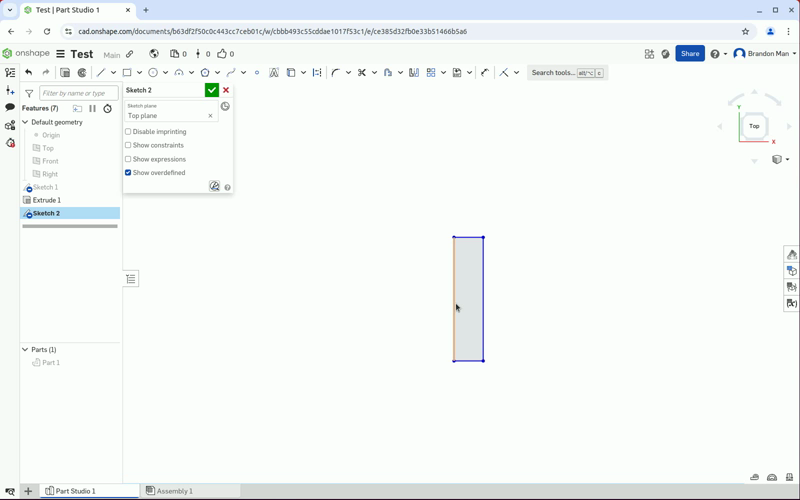
scroll(6)
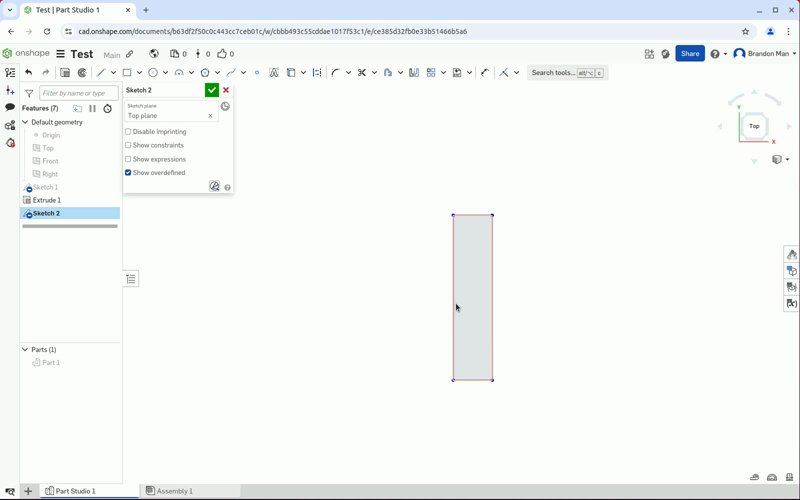
scroll(6)
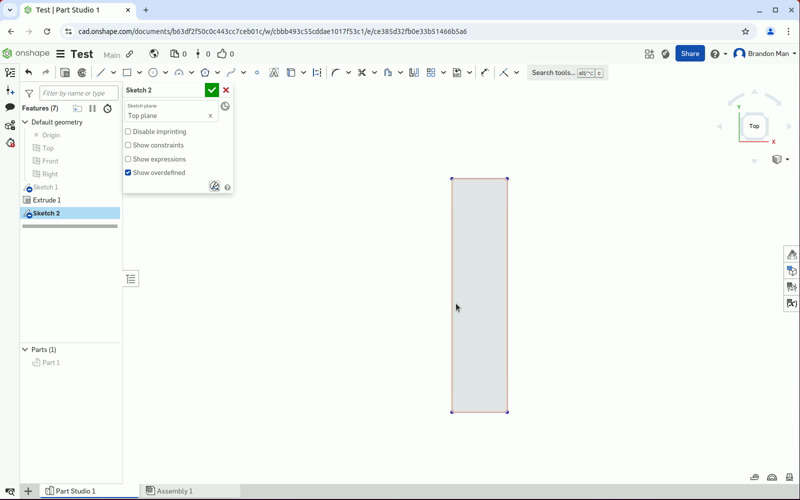
scroll(6)
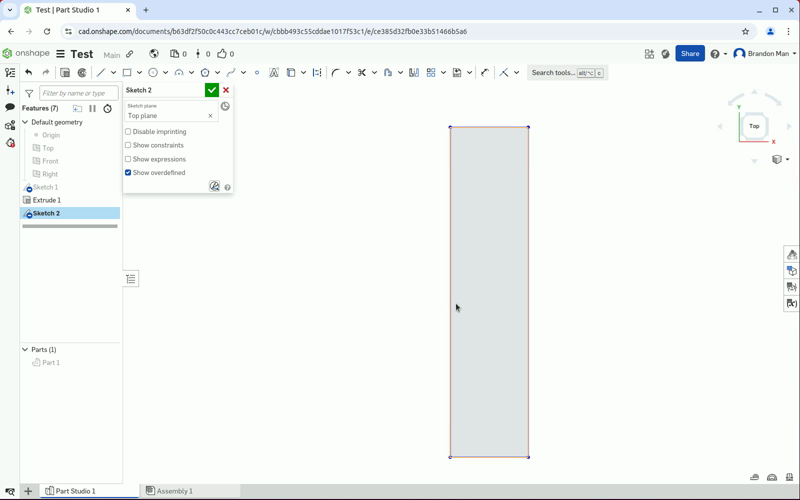
scroll(6)
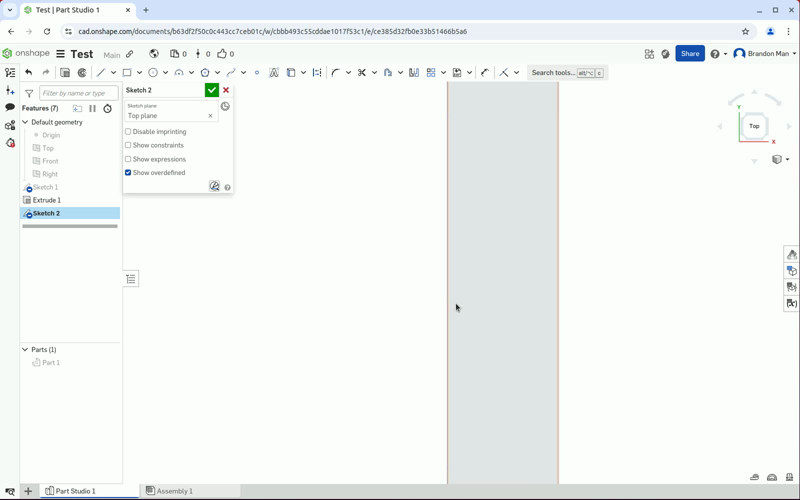
scroll(6)
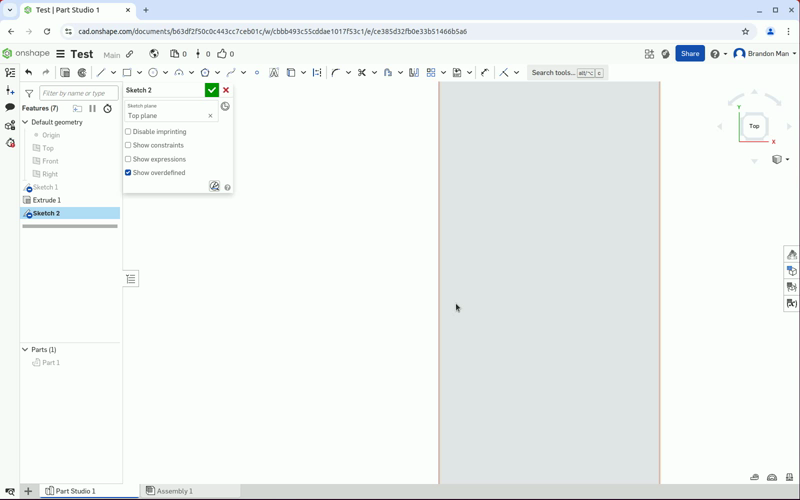
click(456, 303)
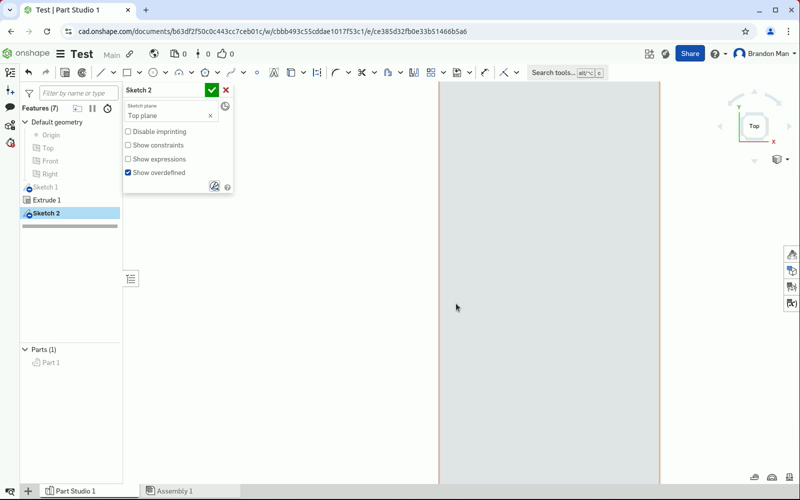
scroll(-6)
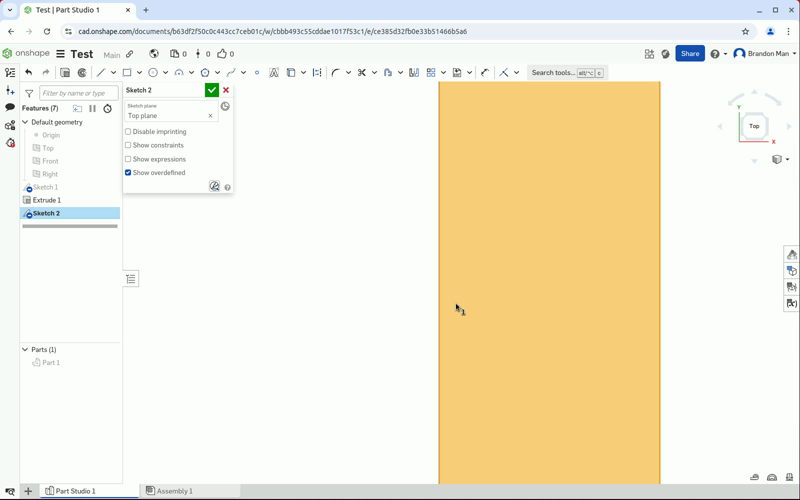
scroll(-6)
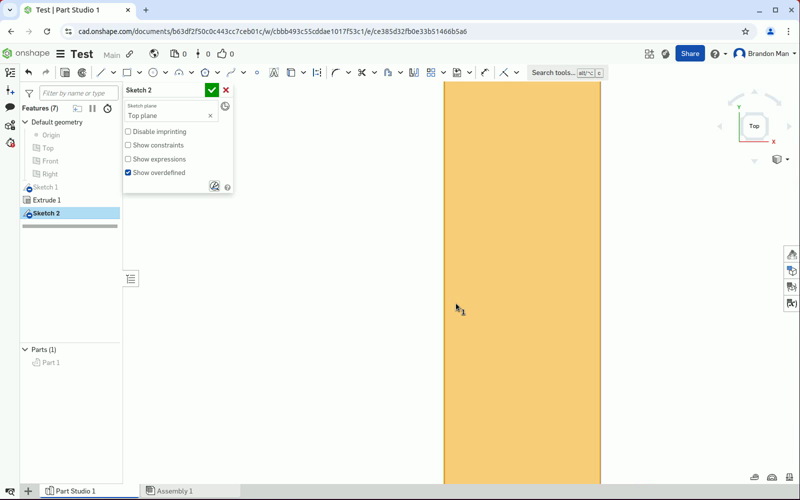
scroll(-6)
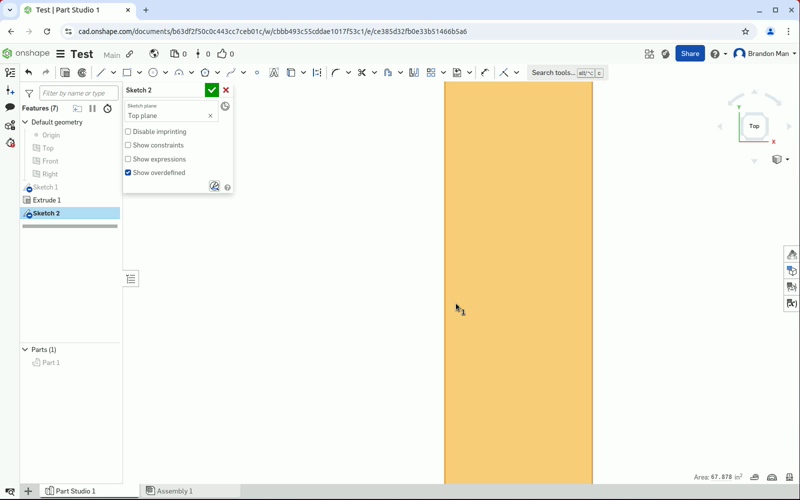
scroll(-6)
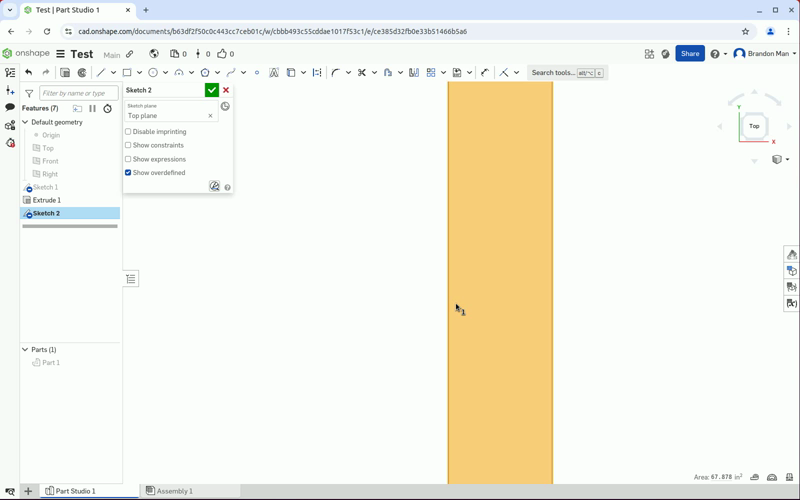
scroll(-6)
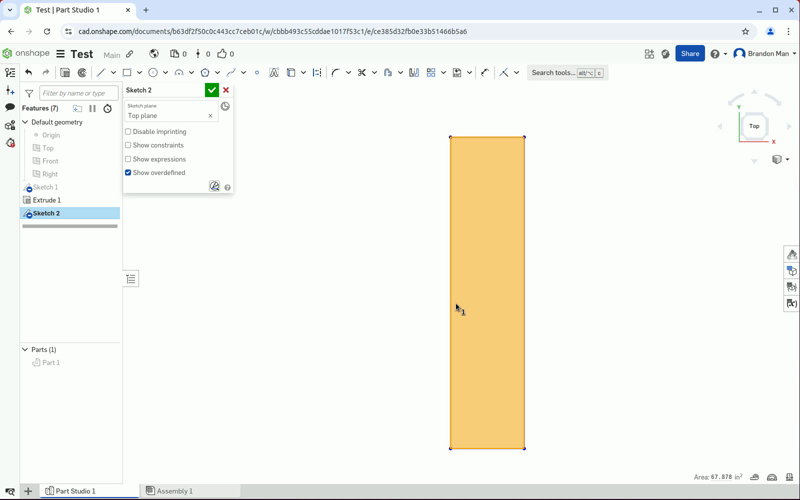
scroll(-6)
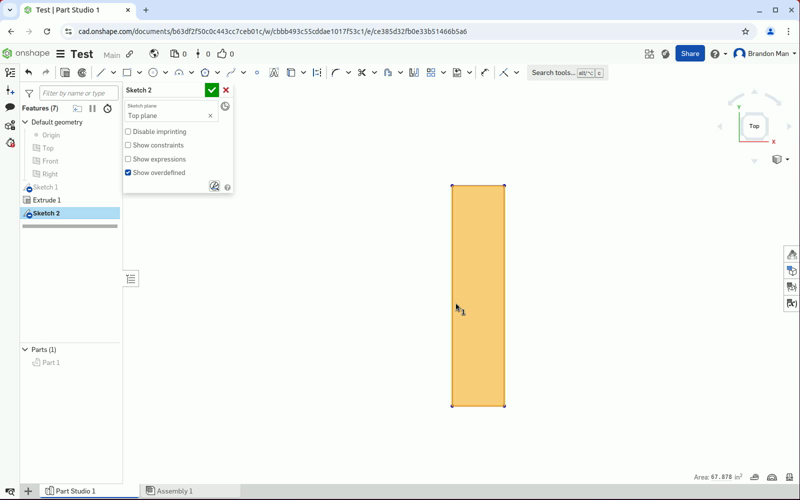
scroll(-6)
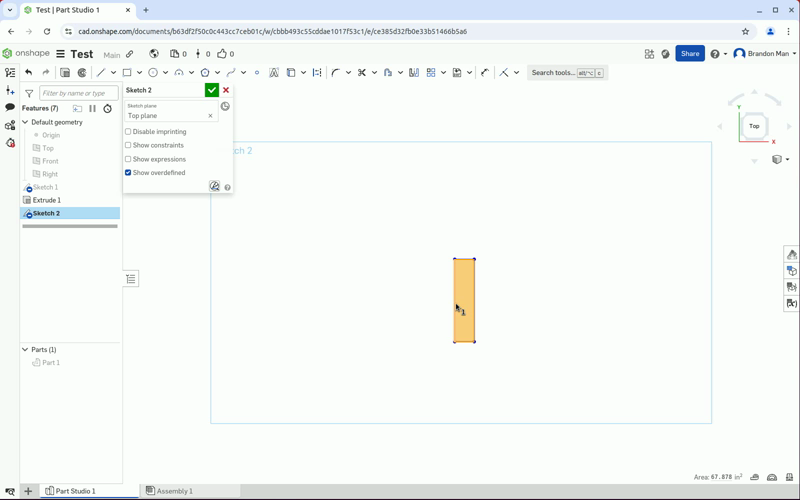
mouse_move(73, 352)
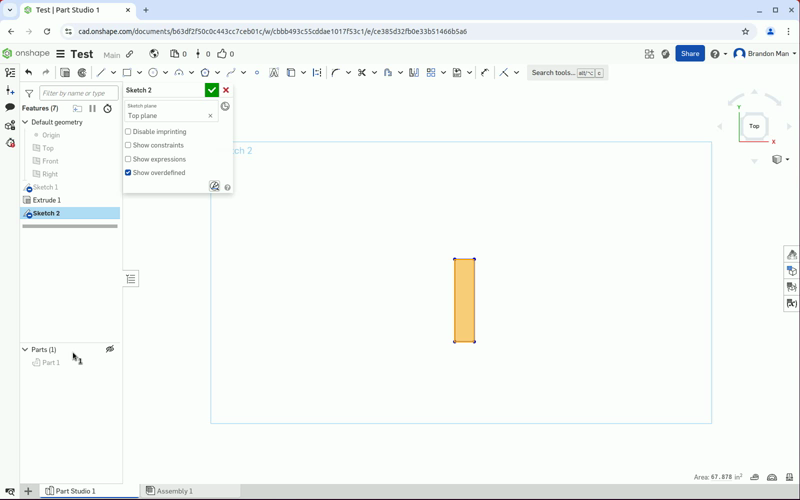
key(shift+y)
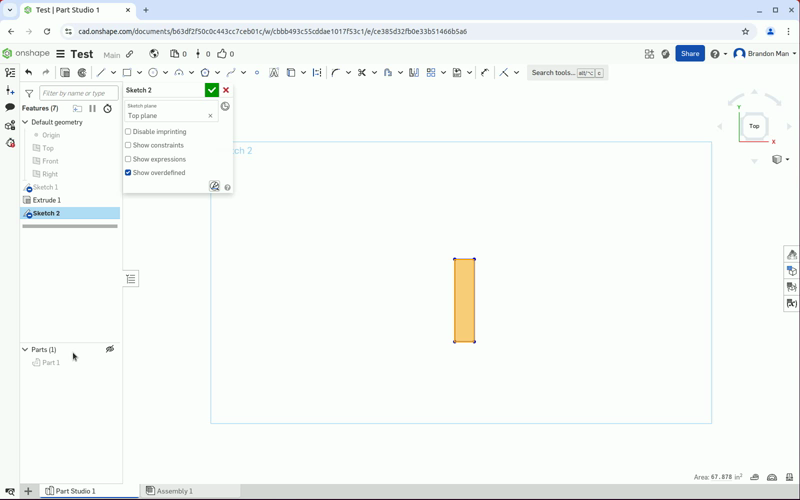
key(shift+e)
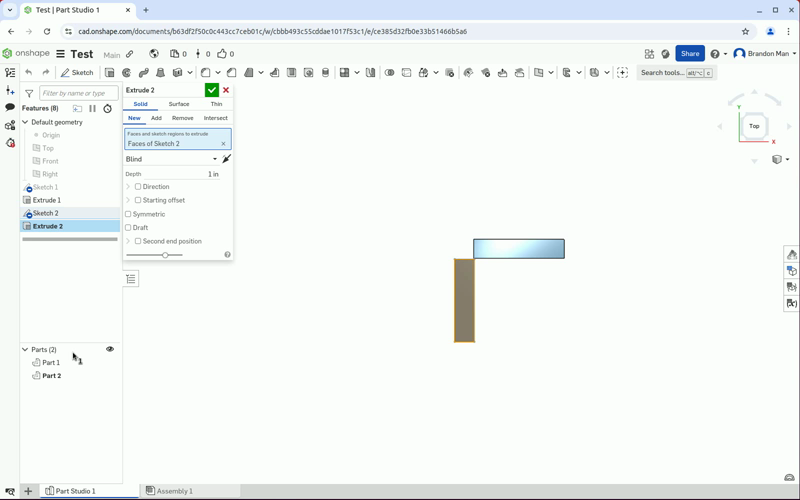
mouse_move(143, 106)
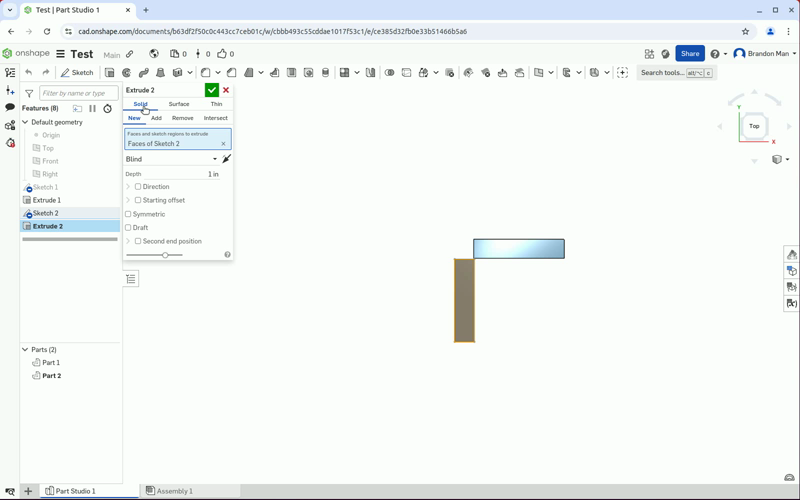
click(143, 106)
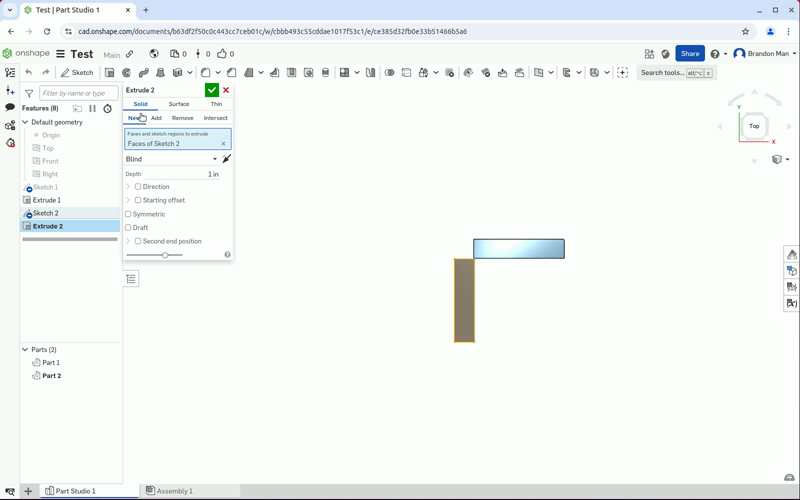
mouse_move(137, 120)
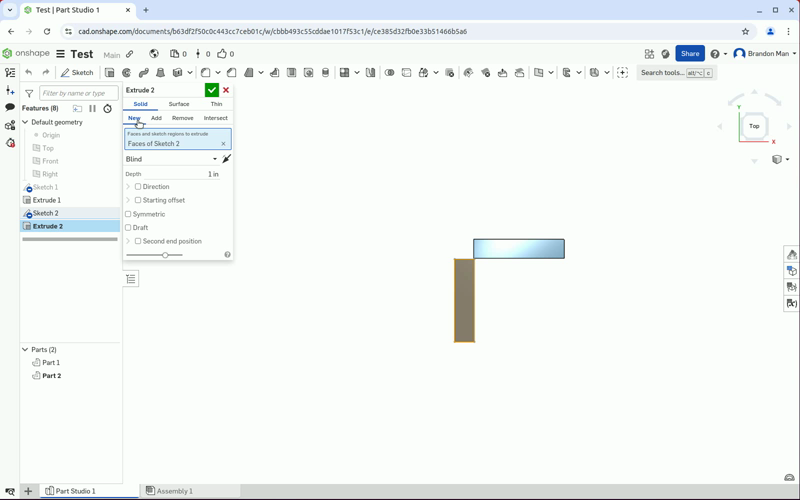
click(137, 120)
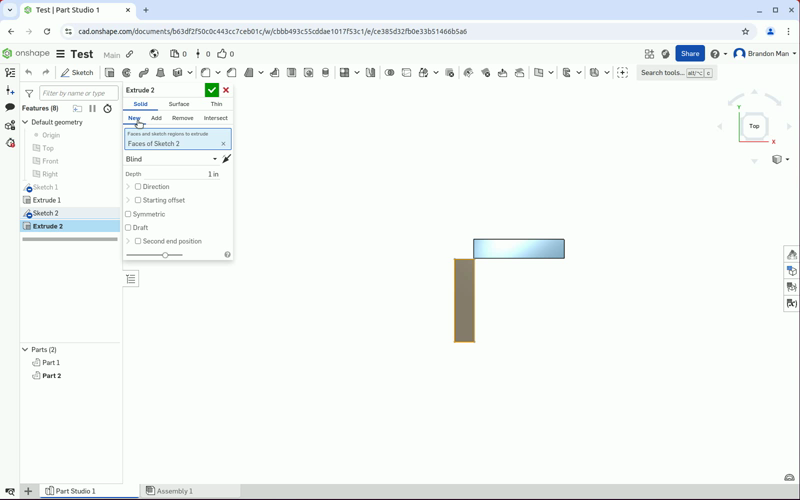
key(tab, 4)
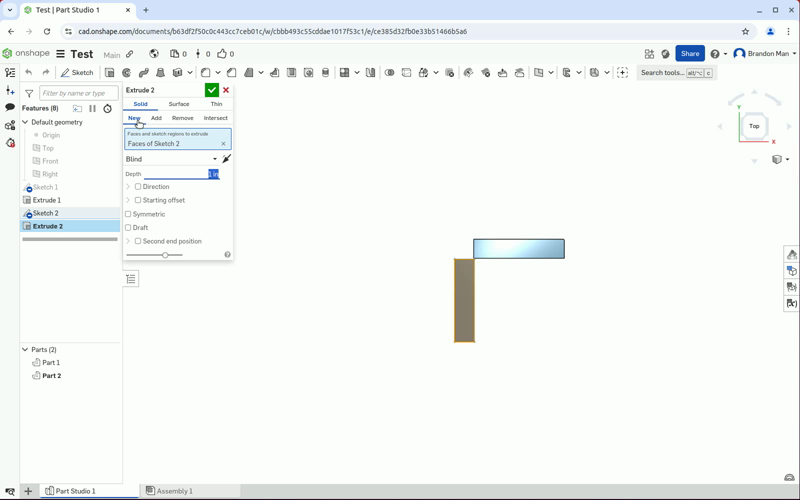
text(23.108)
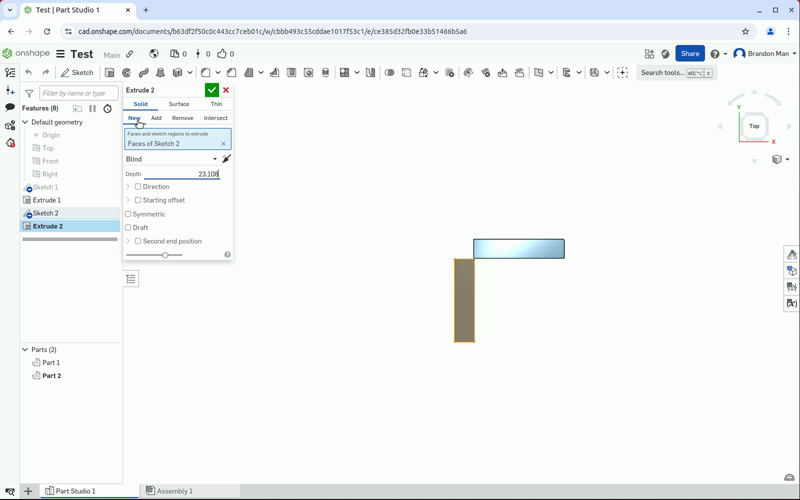
key(enter)
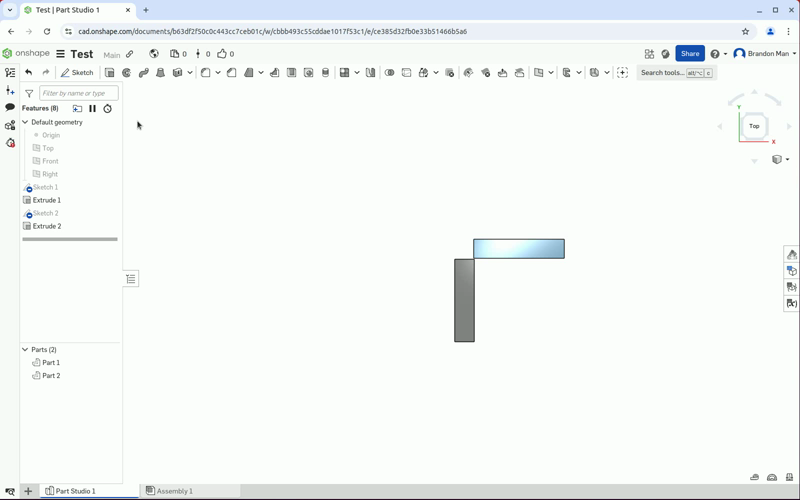
key(shift+h)
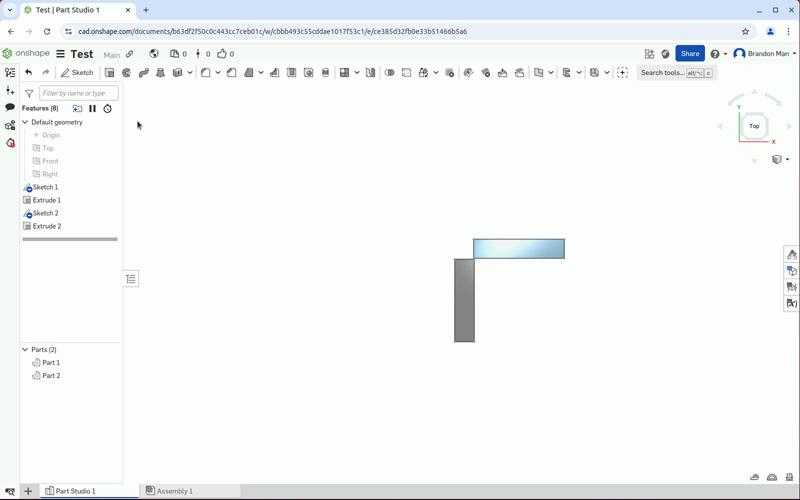
key(shift+h)
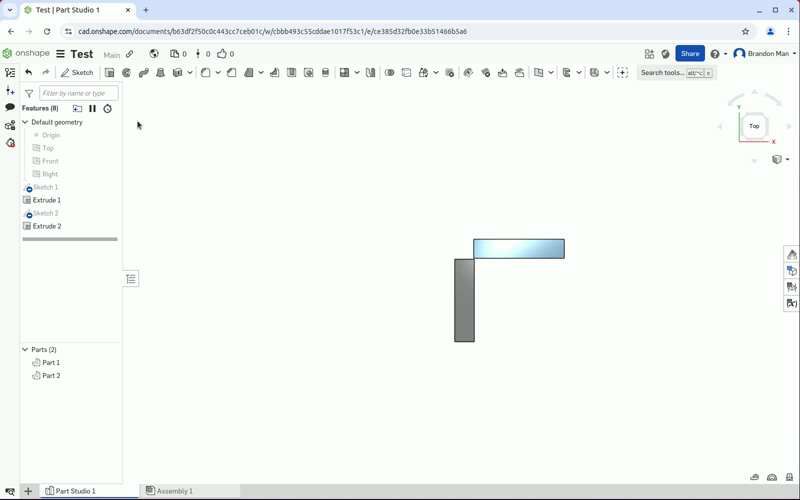
mouse_move(73, 189)
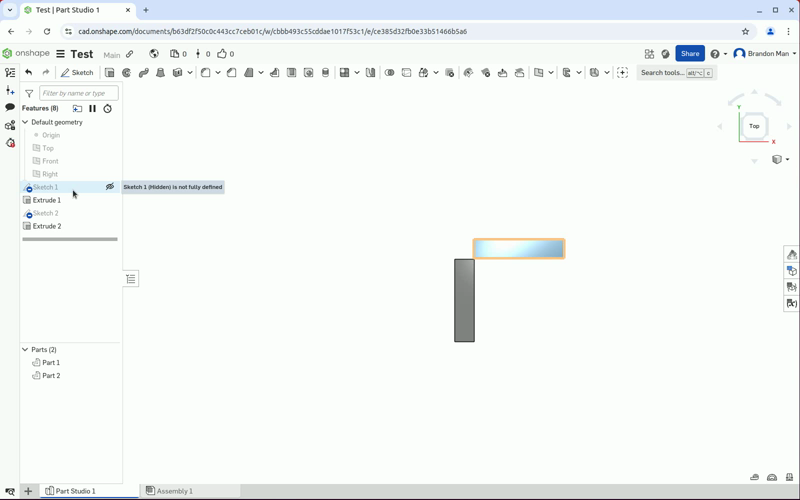
click(73, 189)
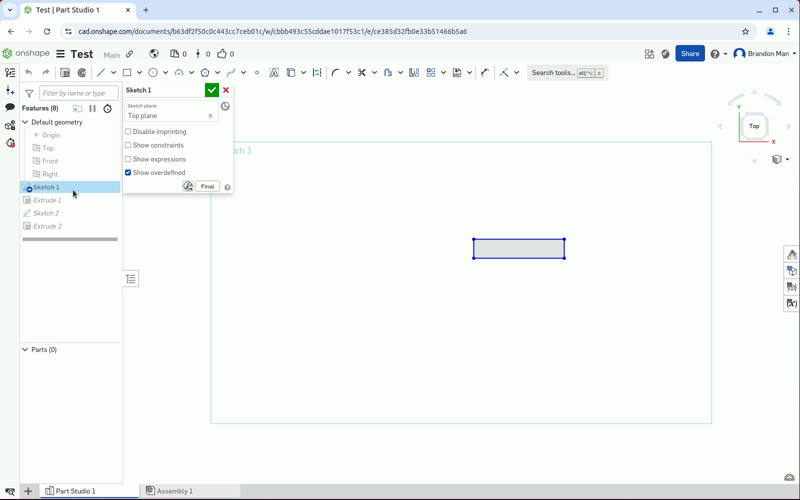
mouse_move(229, 92)
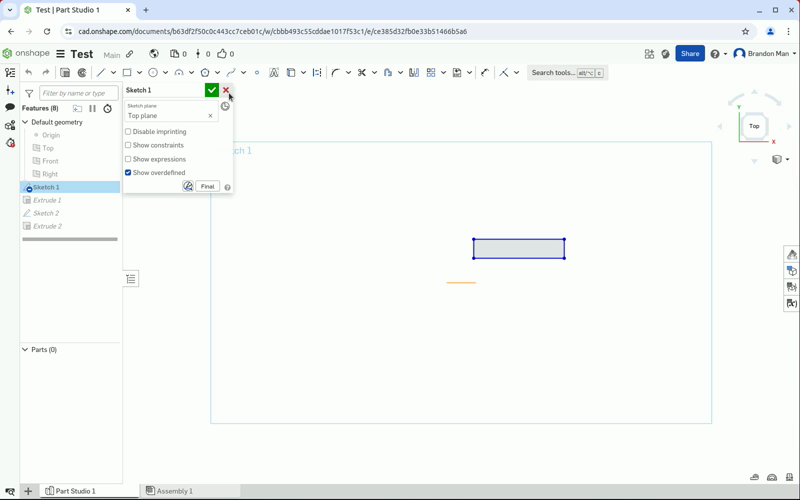
click(229, 92)
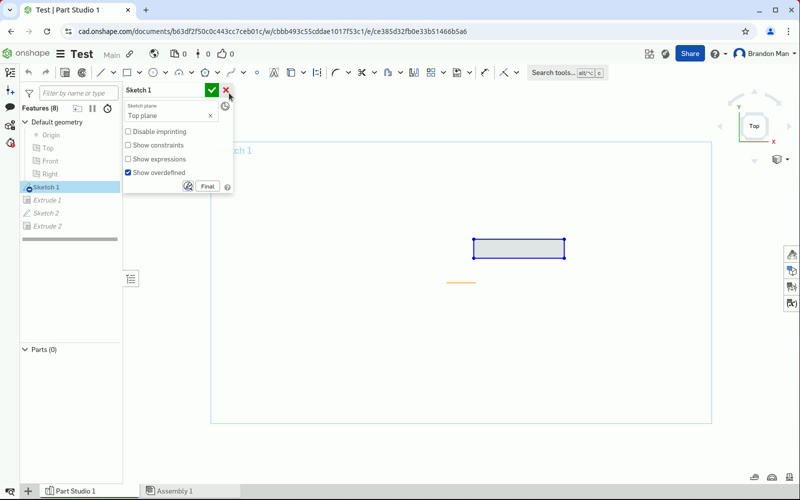
key(shift+s)
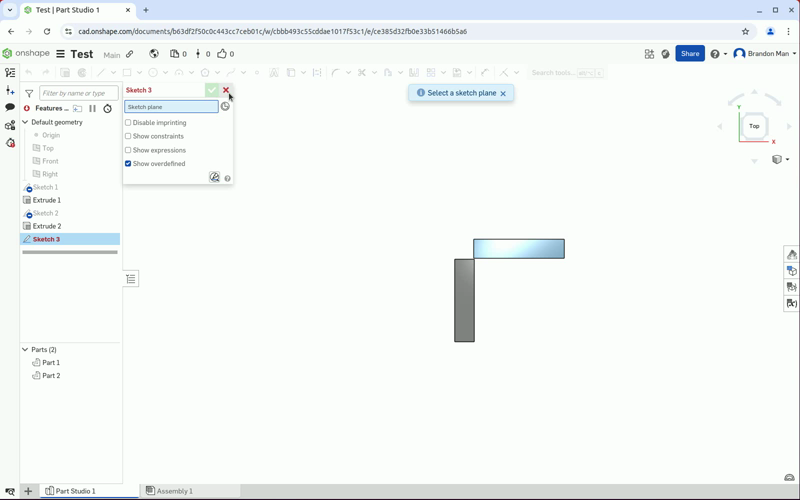
mouse_move(73, 150)
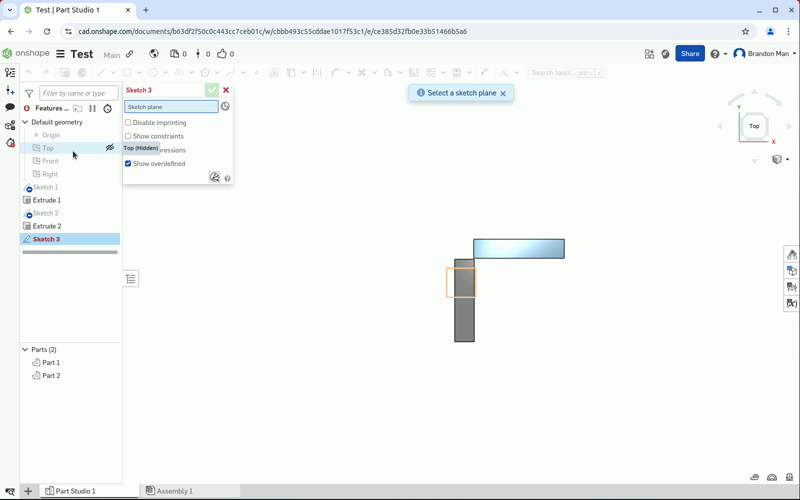
click(73, 150)
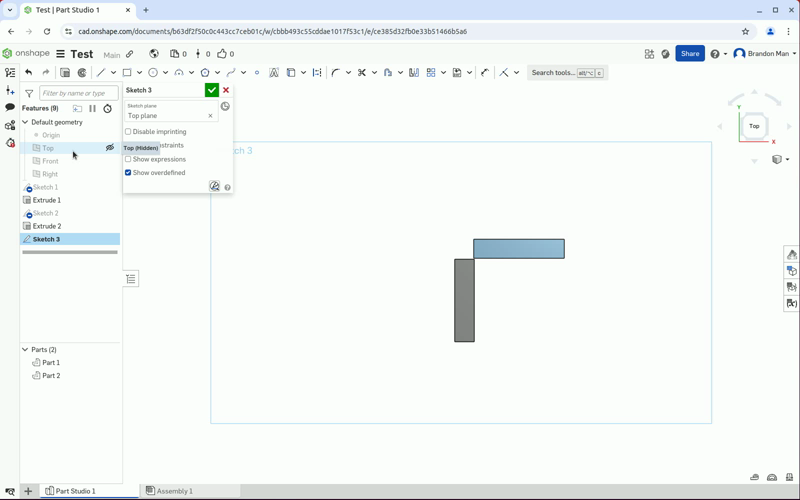
mouse_move(73, 352)
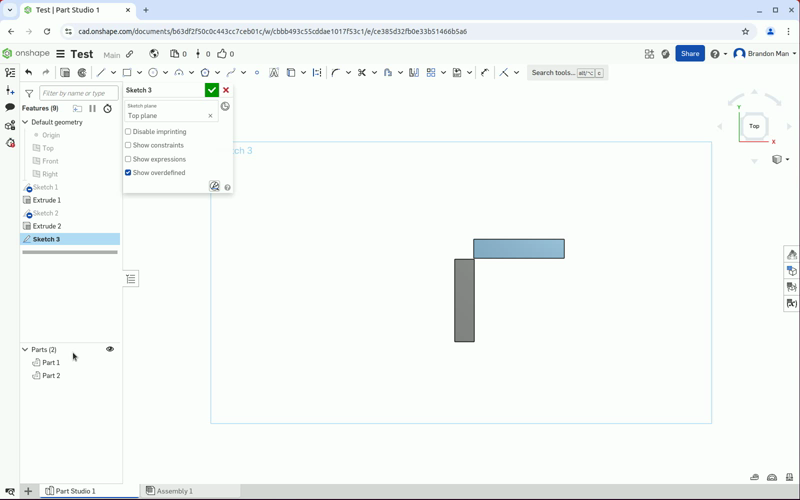
key(y)
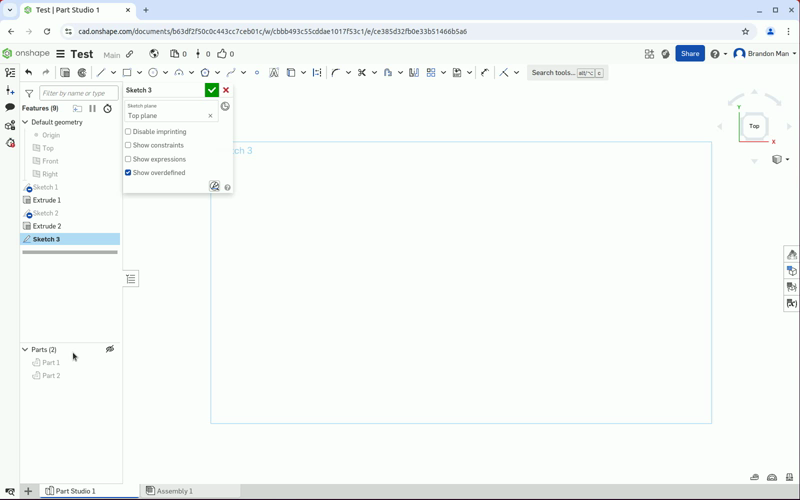
key(l)
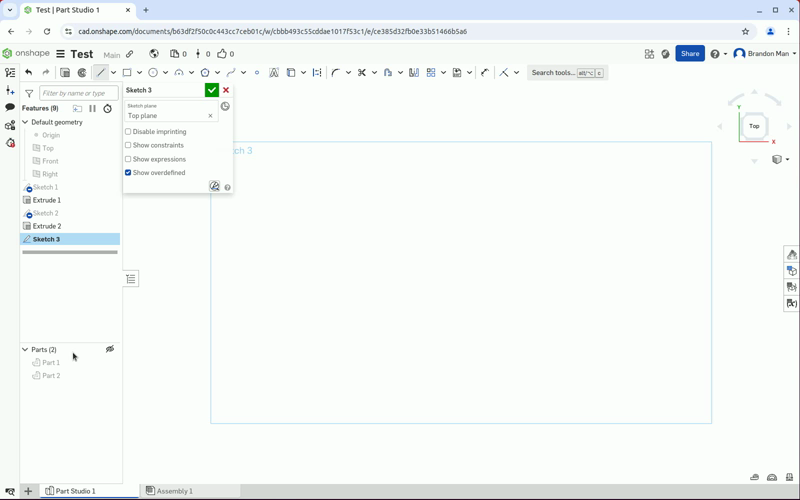
key_down(shift)
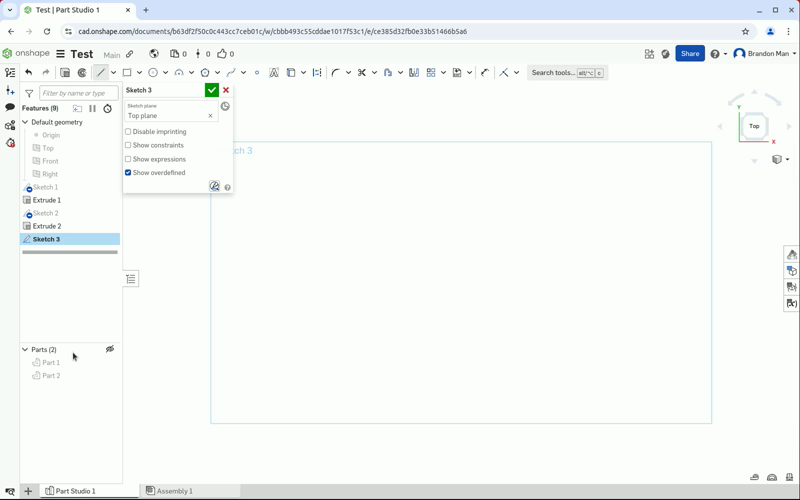
mouse_move(454, 258)
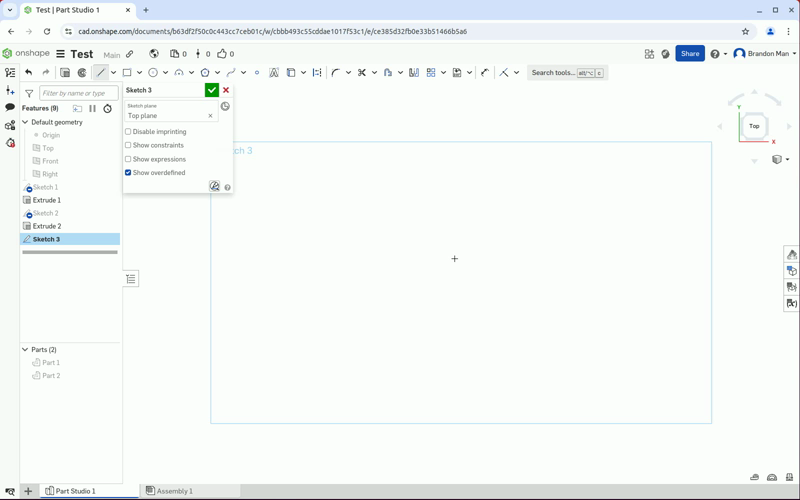
click(454, 258)
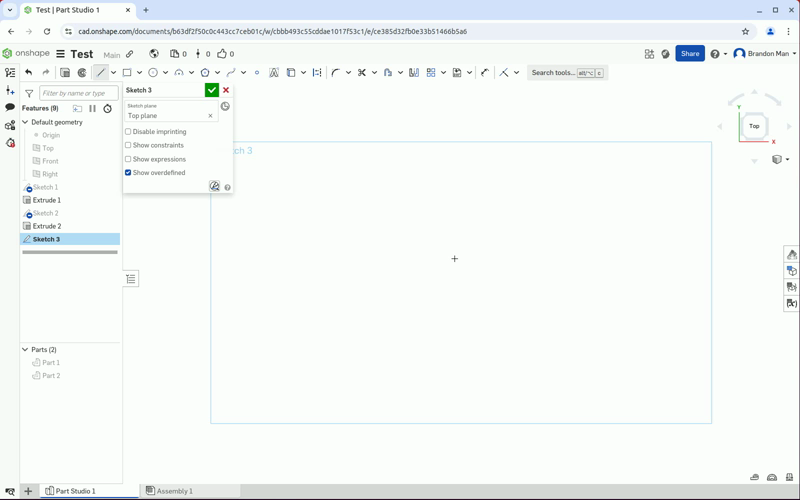
key_up(shift)
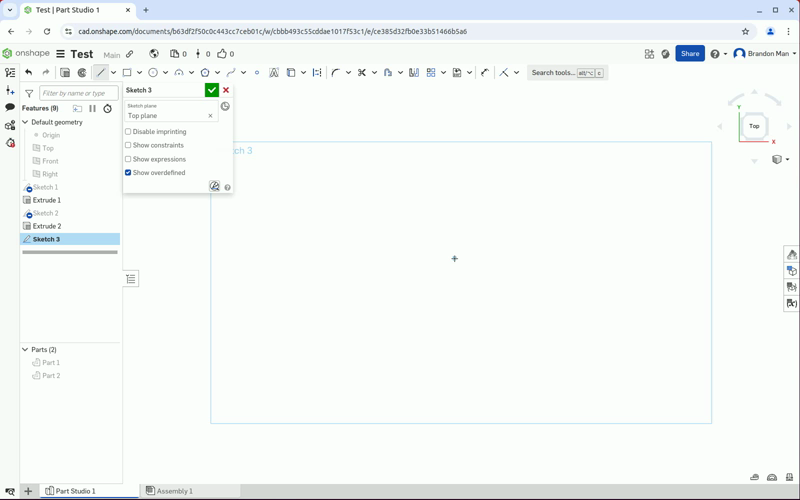
key_down(shift)
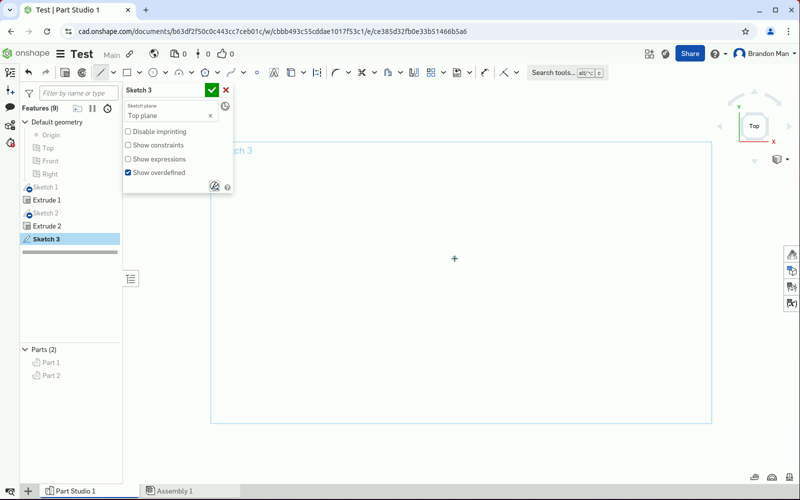
mouse_move(484, 258)
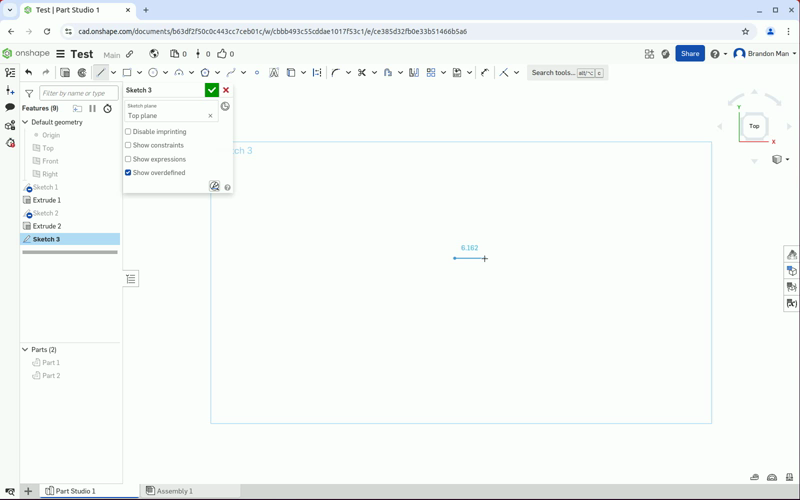
mouse_move(474, 258)
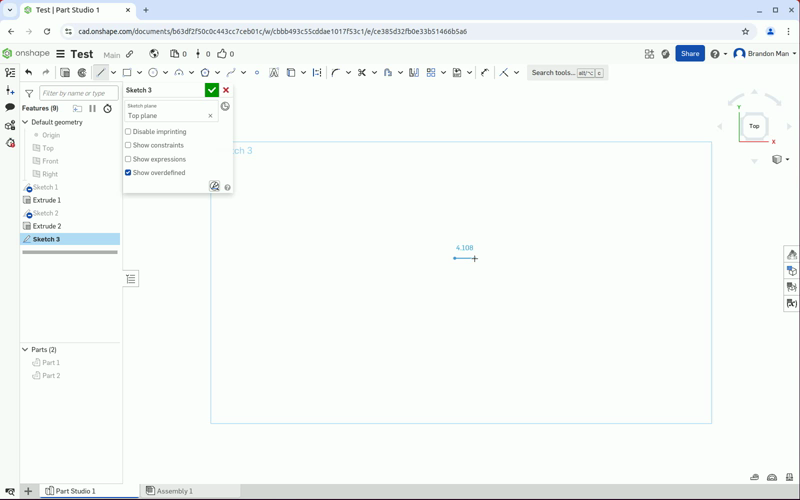
click(474, 258)
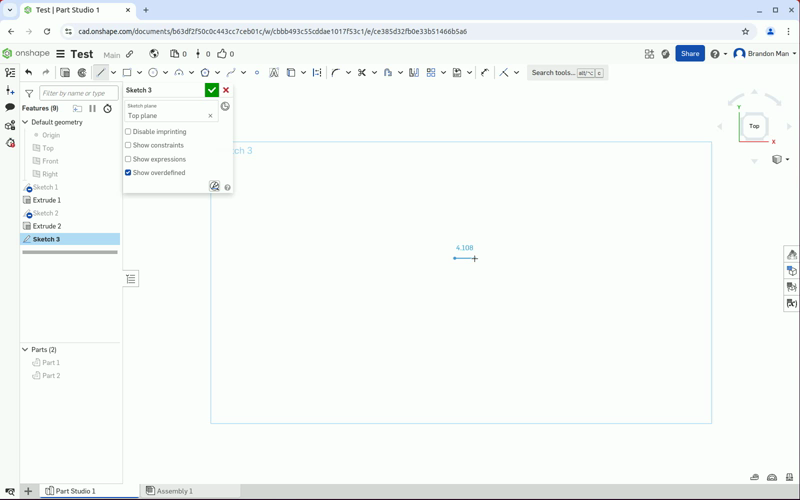
key_up(shift)
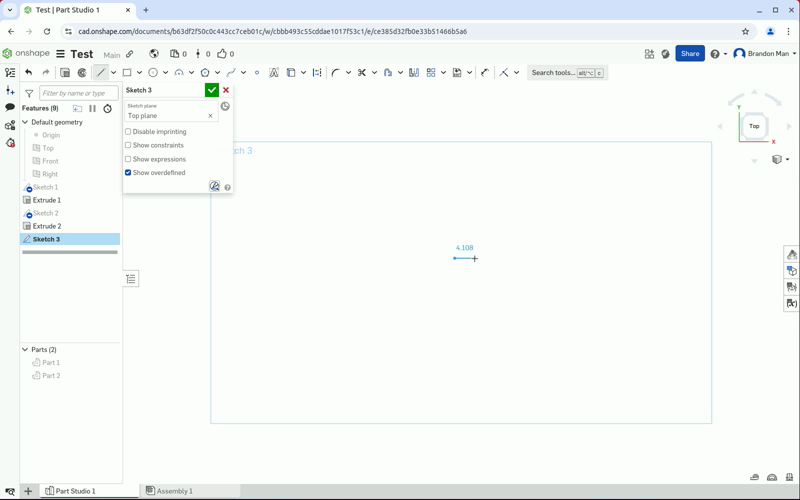
key_down(shift)
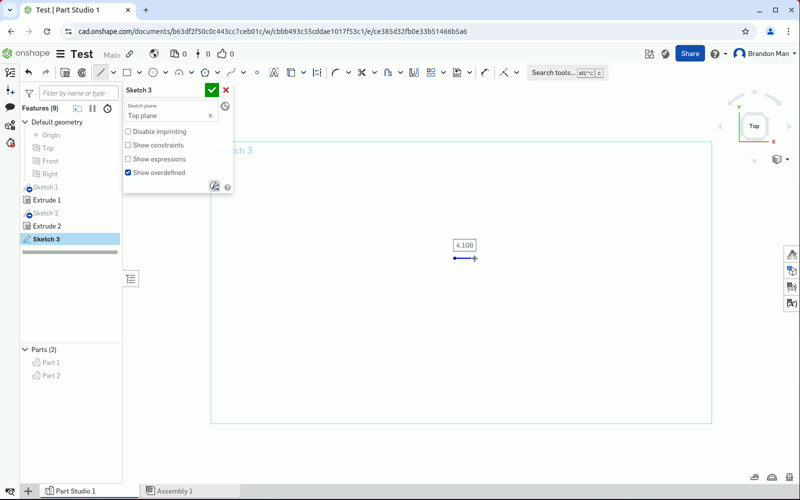
mouse_move(504, 258)
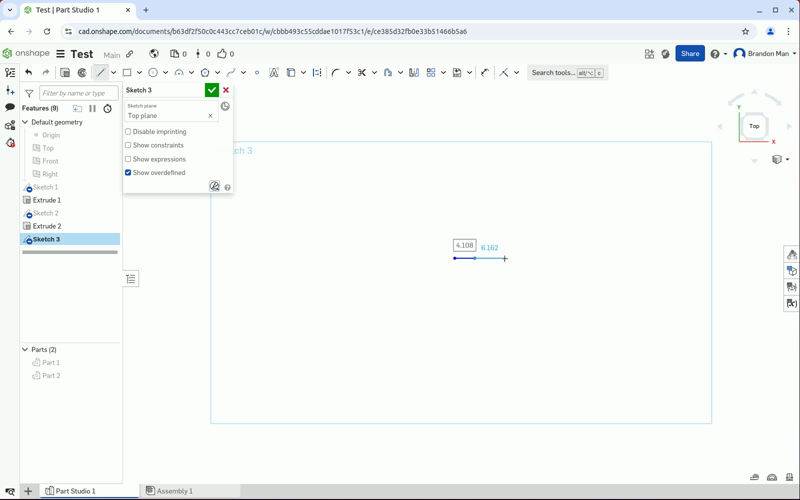
mouse_move(474, 238)
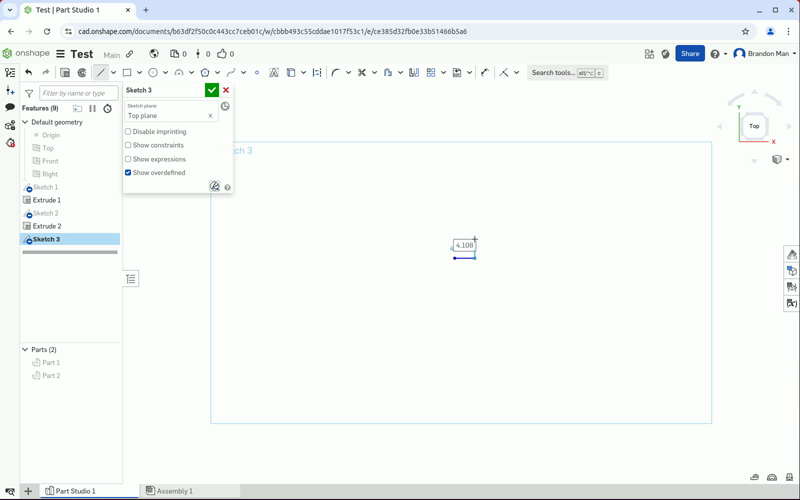
click(474, 238)
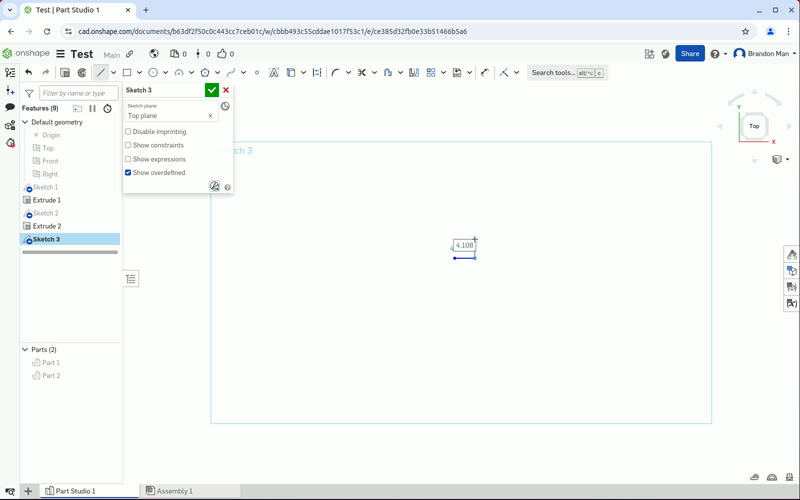
key_up(shift)
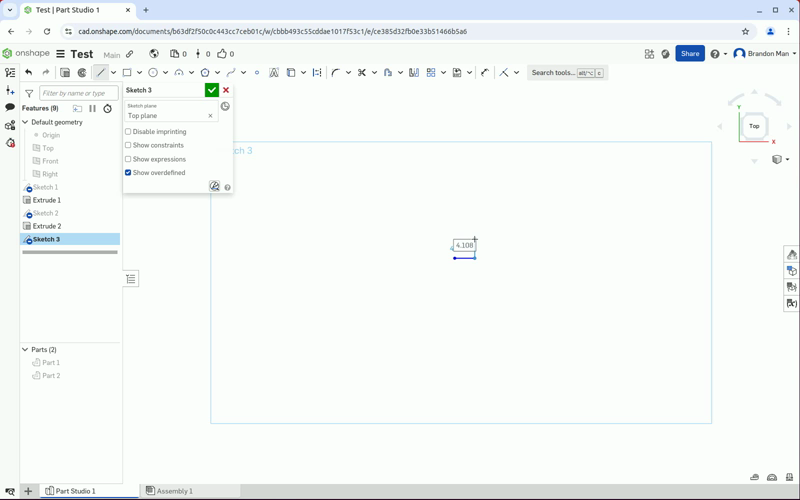
key_down(shift)
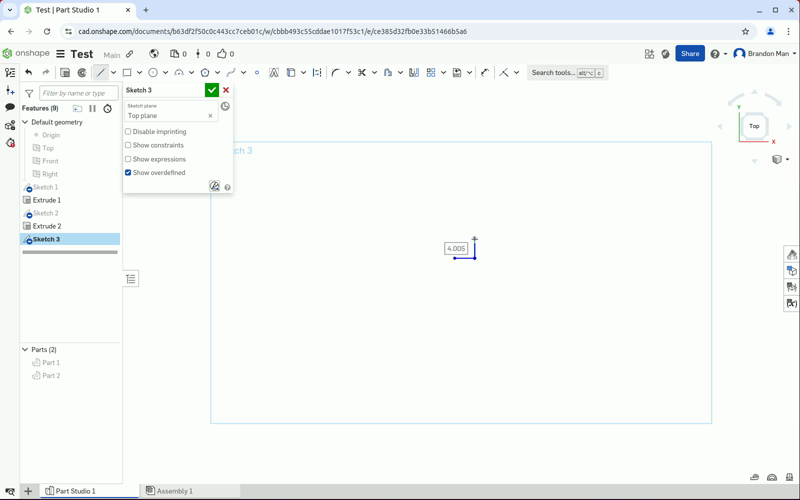
mouse_move(504, 238)
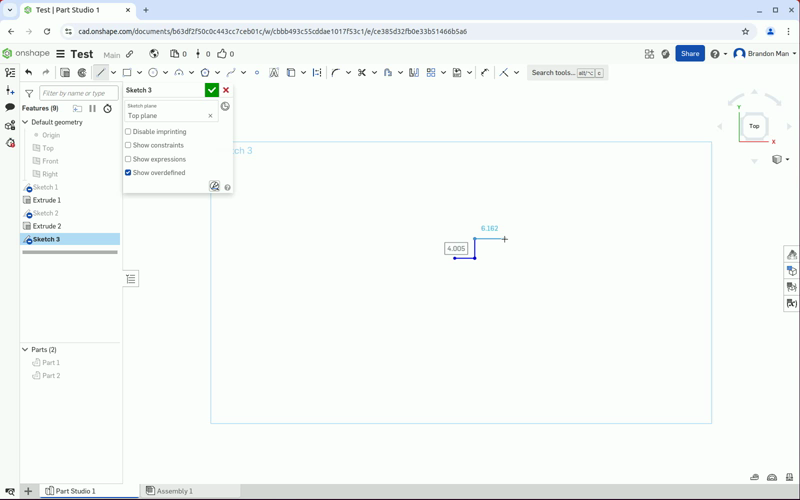
mouse_move(454, 238)
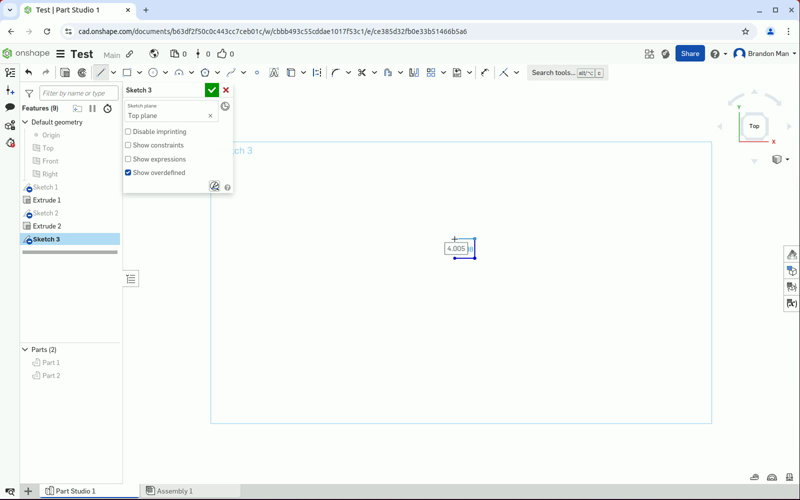
click(454, 238)
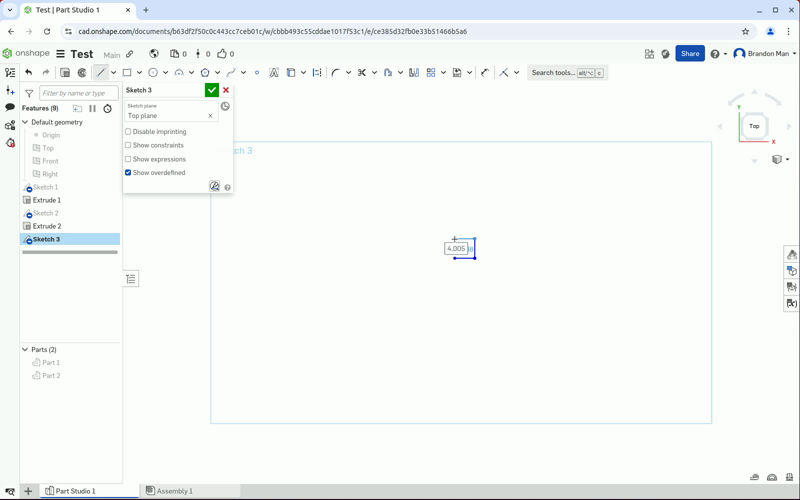
key_up(shift)
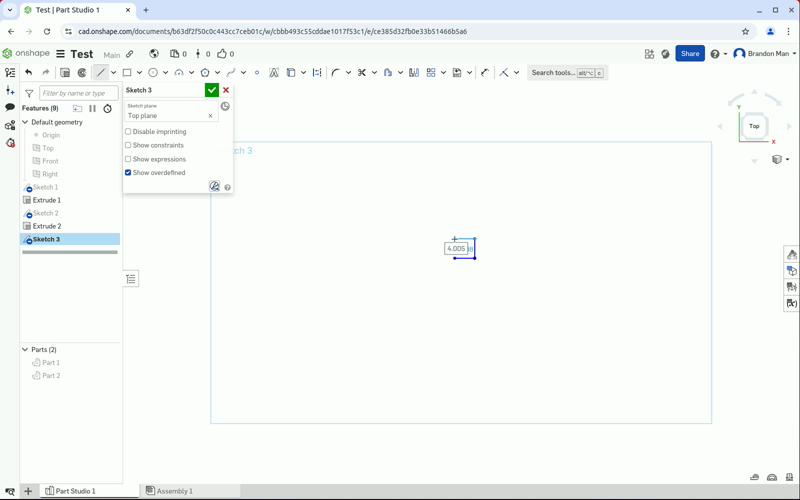
mouse_move(484, 238)
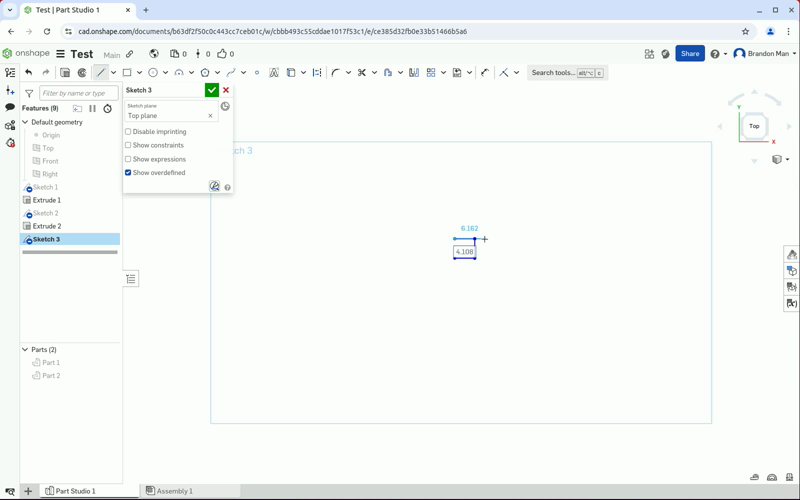
key_down(shift)
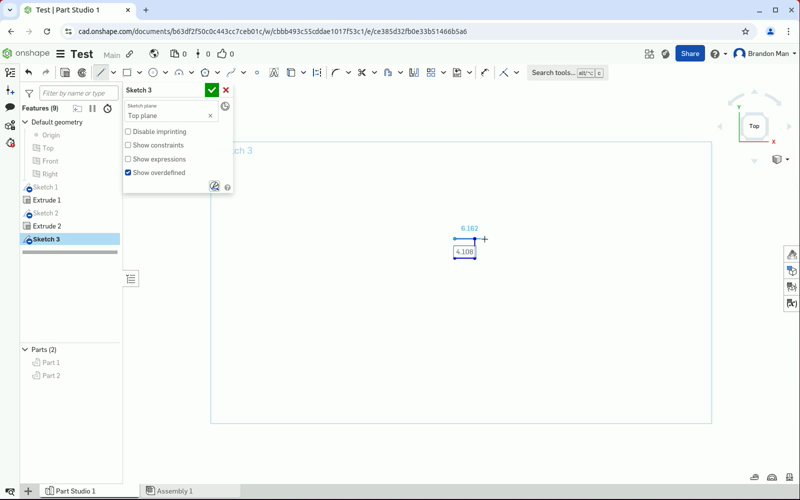
mouse_move(454, 258)
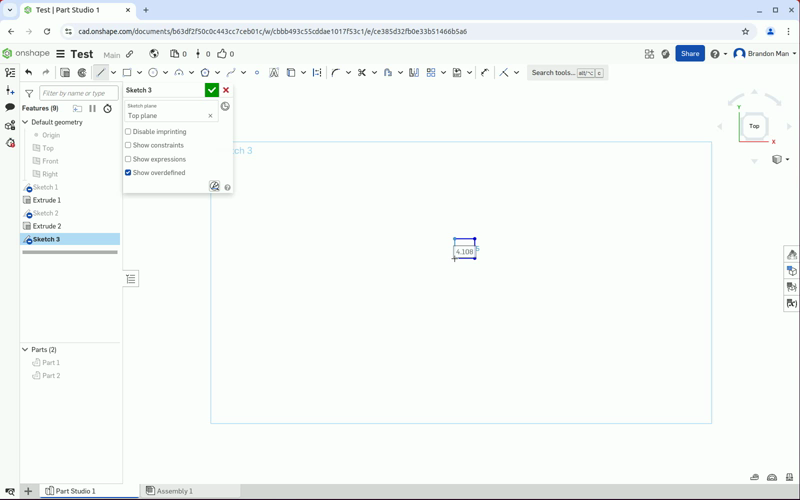
key_up(shift)
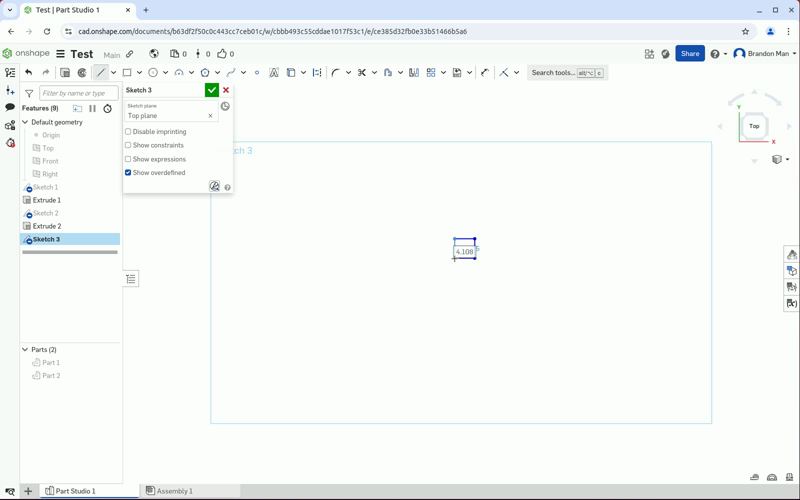
click(454, 258)
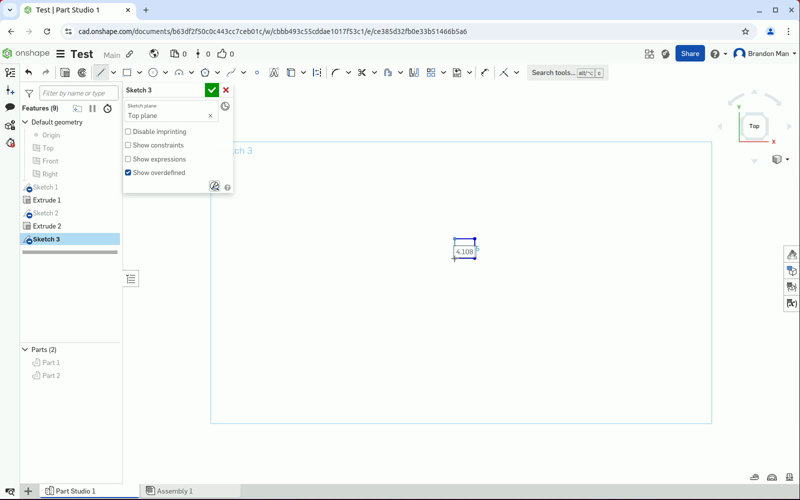
key(esc)
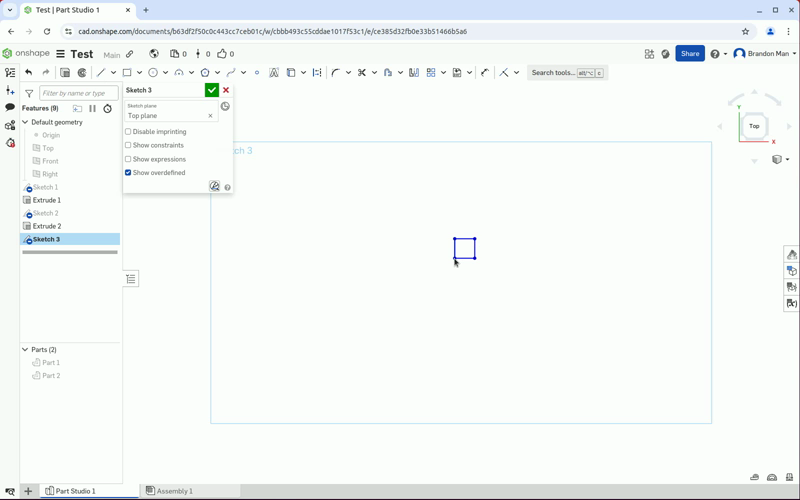
mouse_move(455, 249)
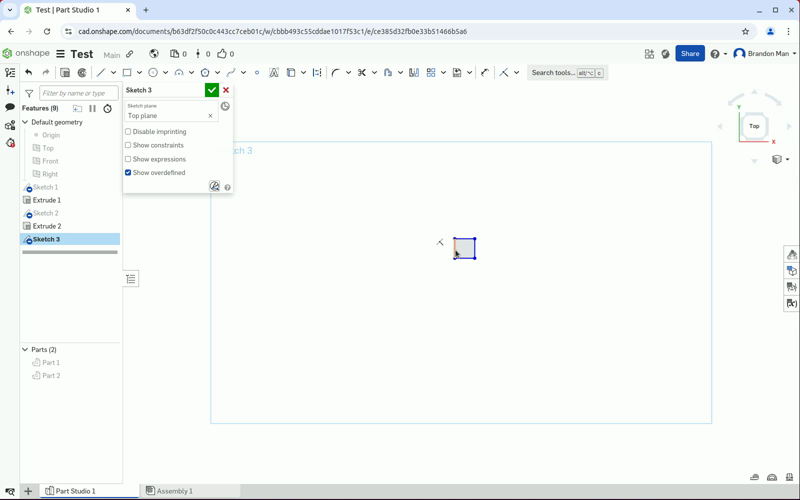
scroll(6)
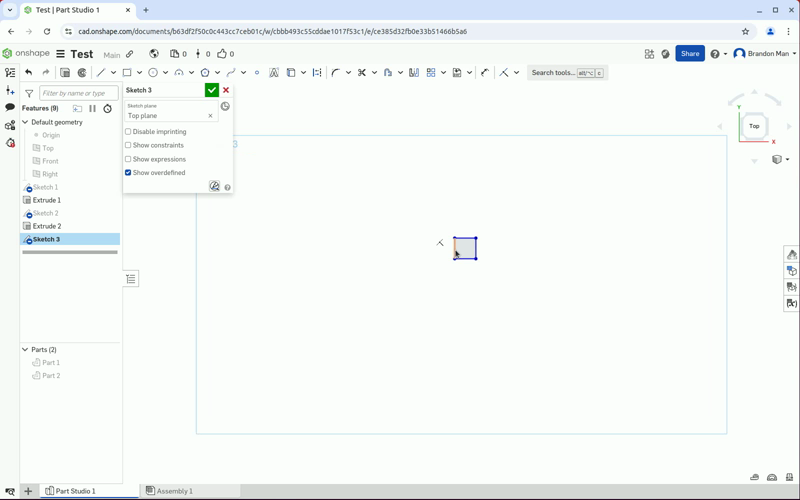
scroll(6)
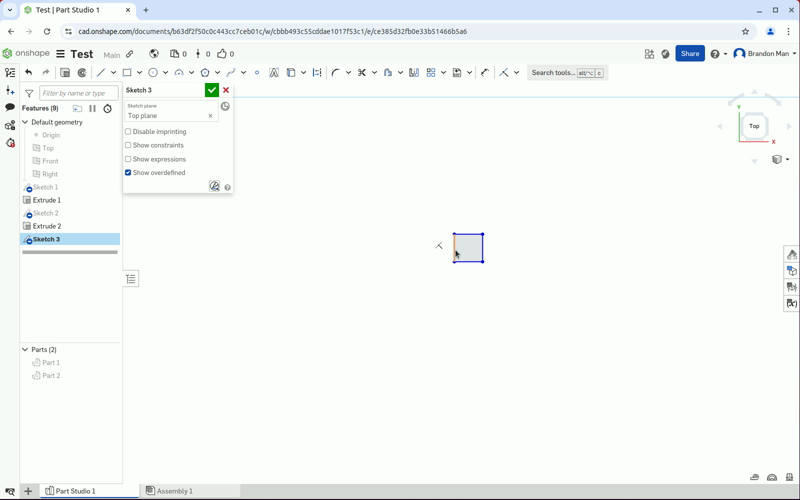
scroll(6)
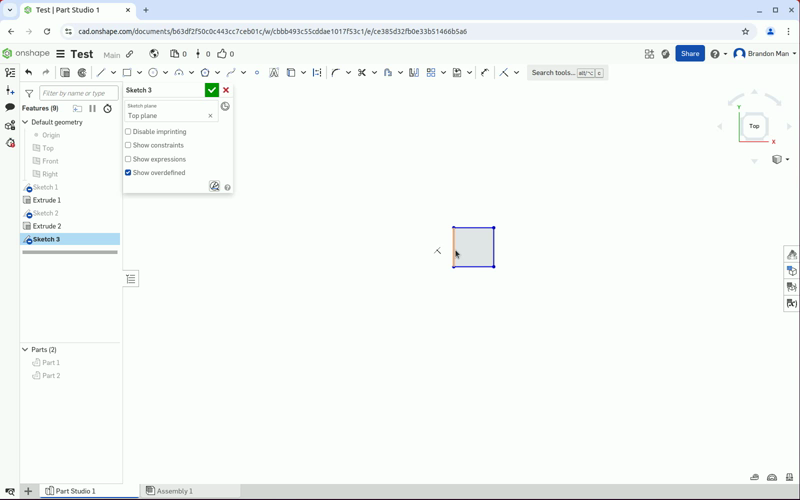
scroll(6)
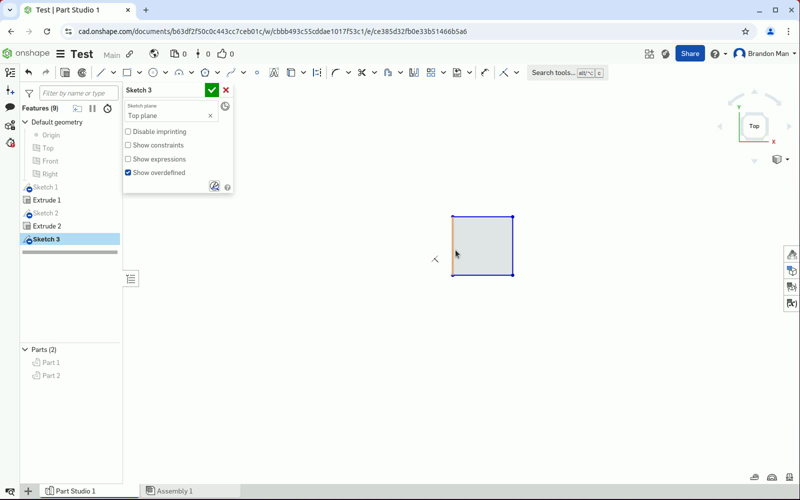
scroll(6)
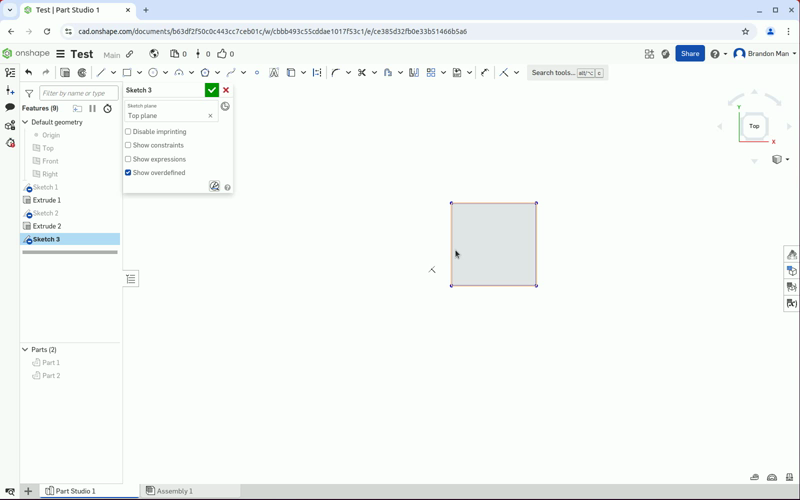
scroll(6)
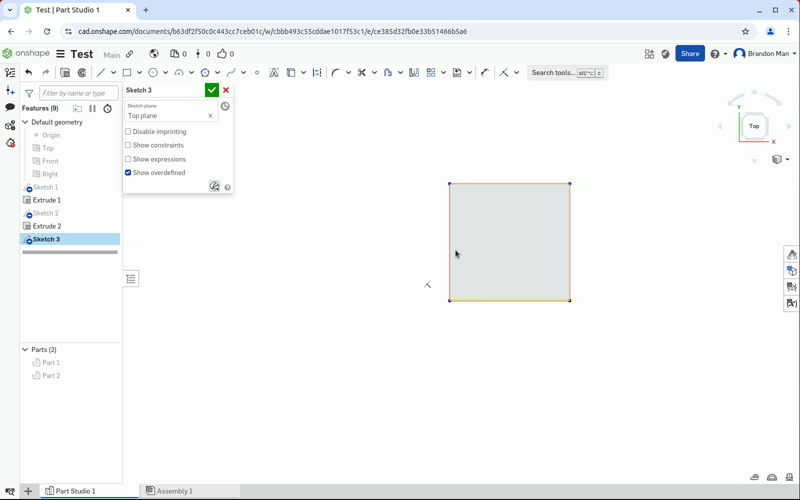
scroll(6)
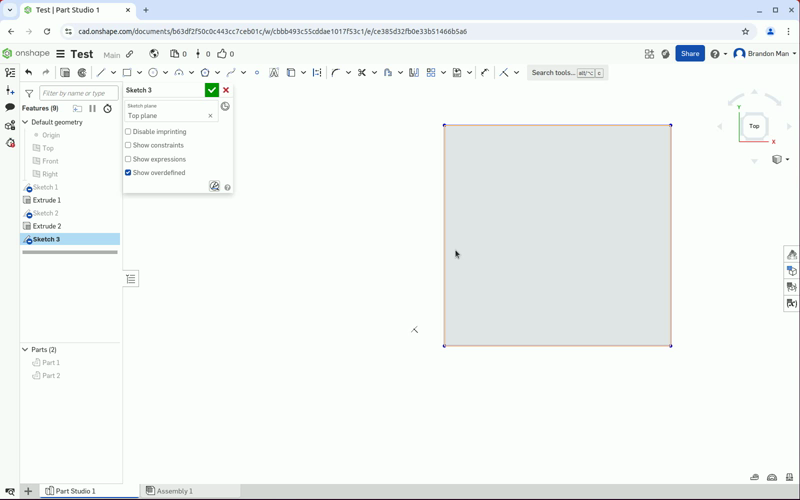
click(455, 249)
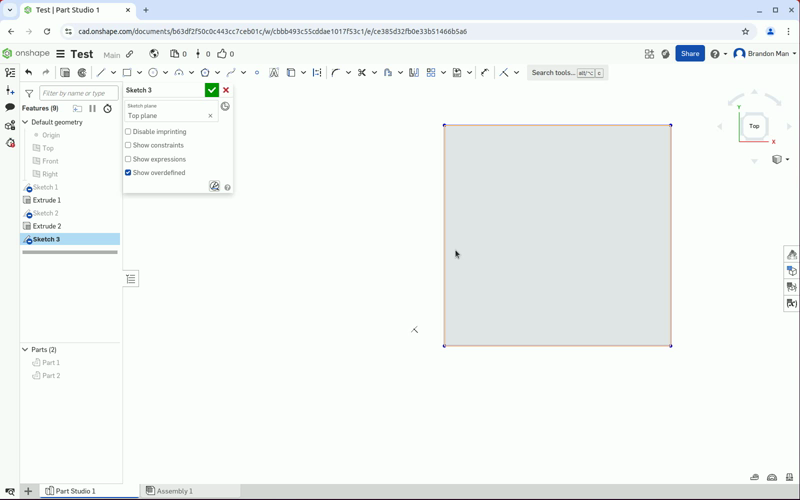
scroll(-6)
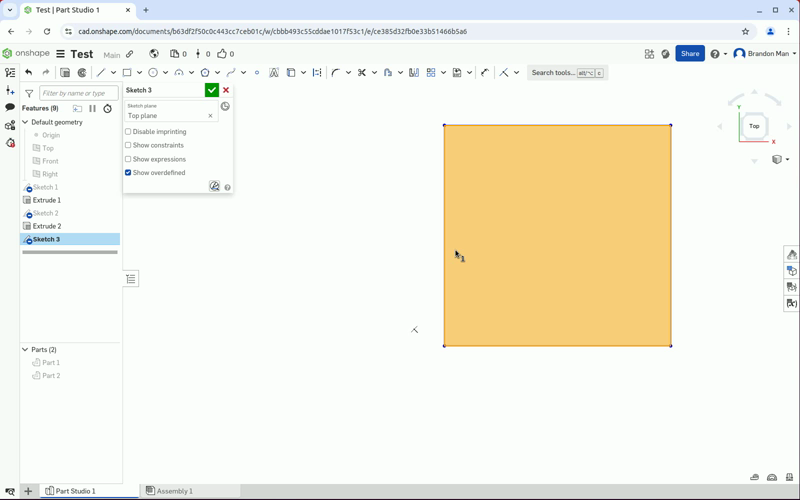
scroll(-6)
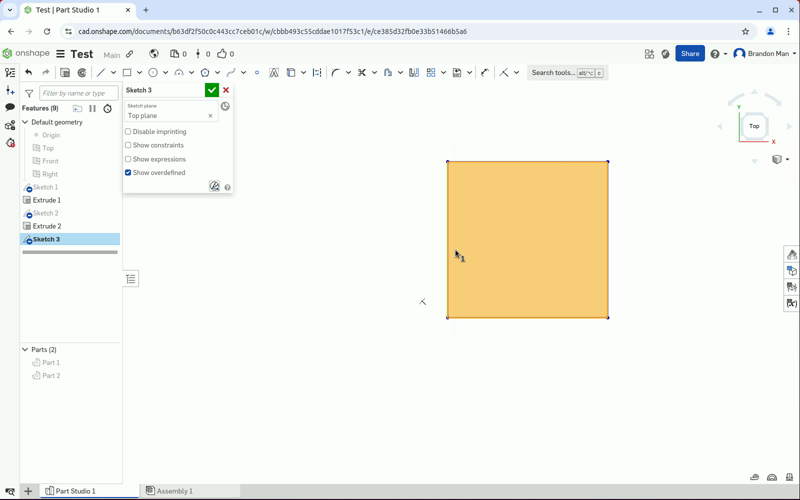
scroll(-6)
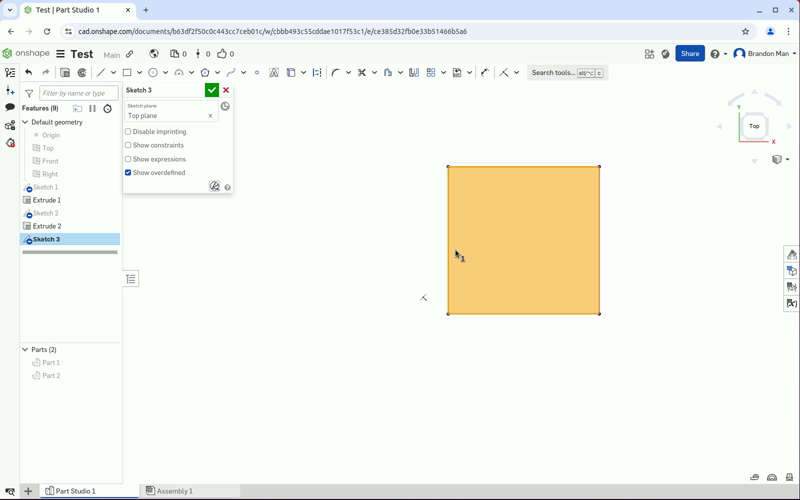
scroll(-6)
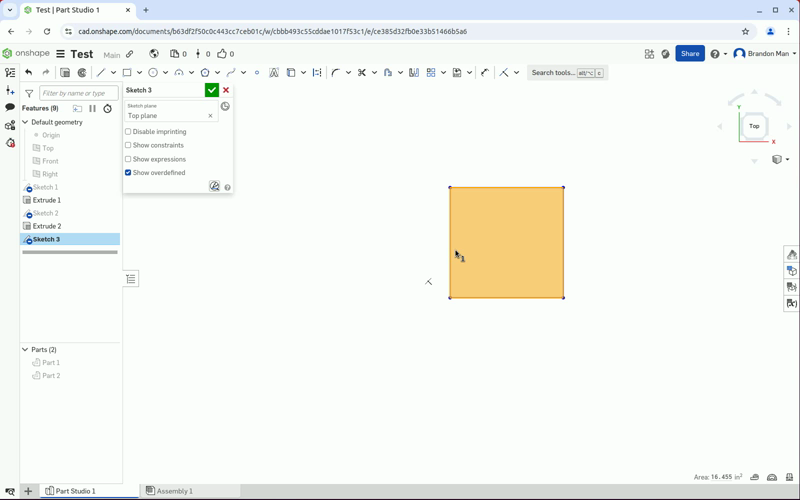
scroll(-6)
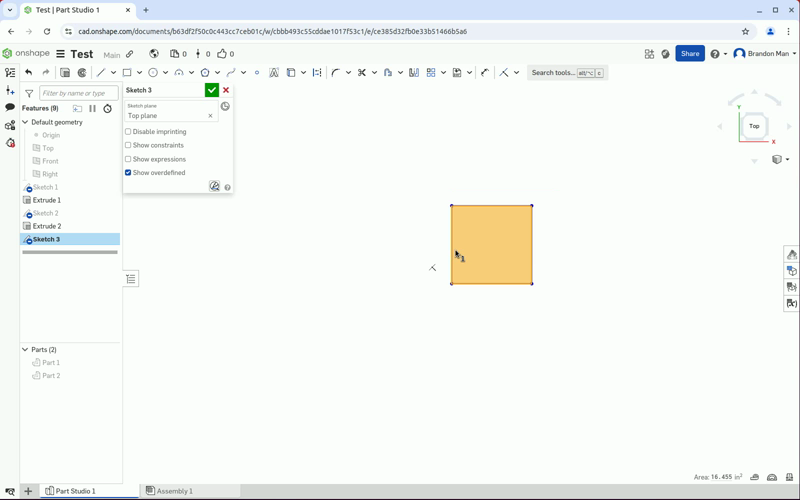
scroll(-6)
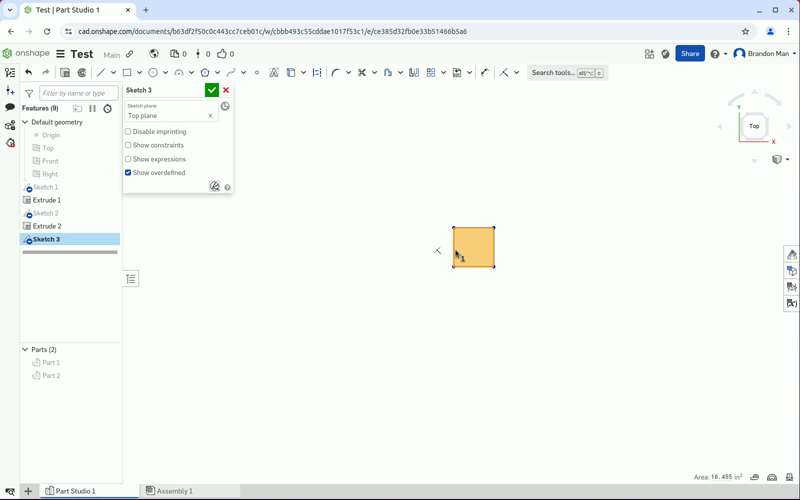
scroll(-6)
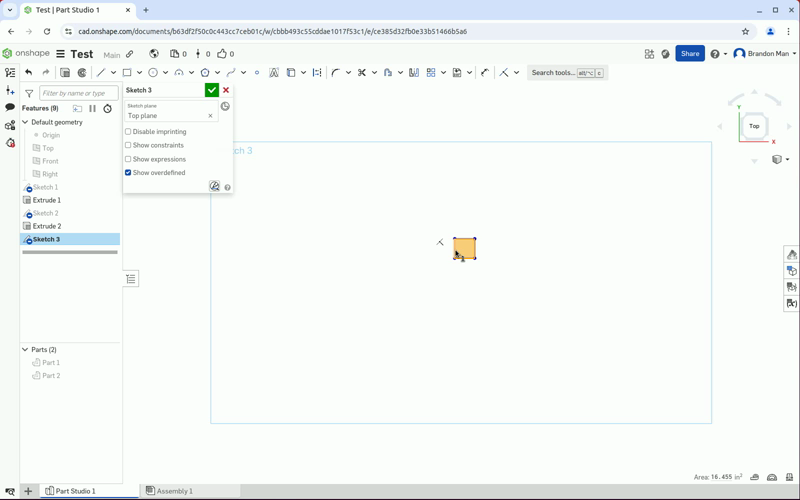
mouse_move(73, 352)
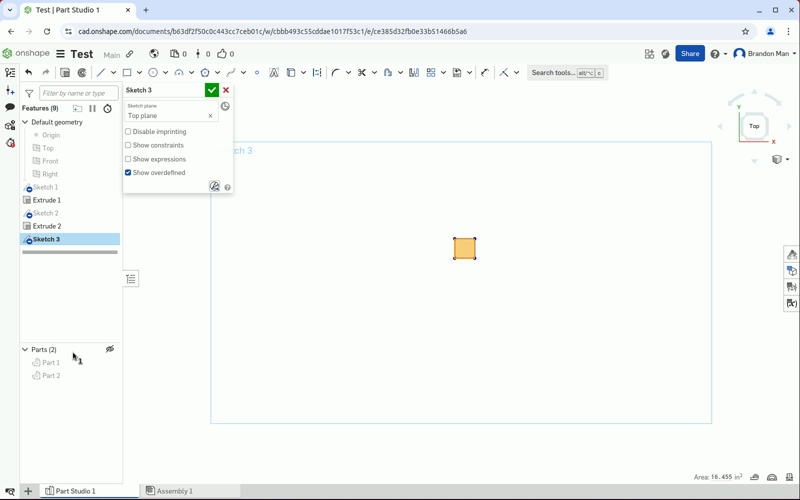
key(shift+y)
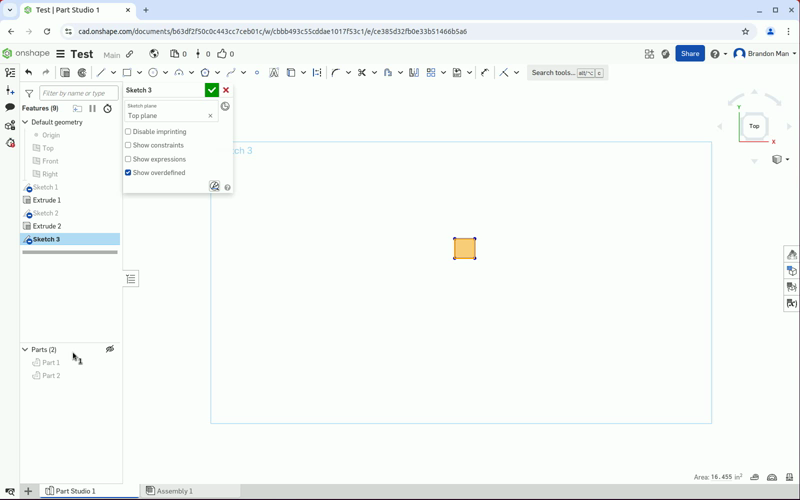
key(shift+e)
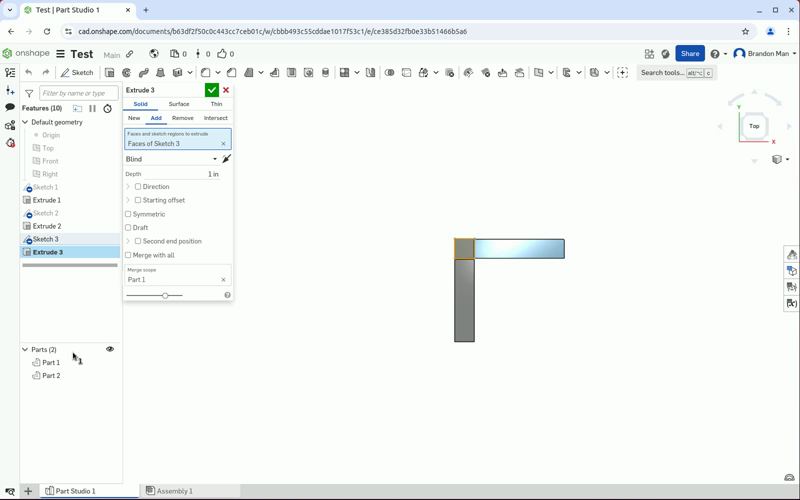
mouse_move(143, 106)
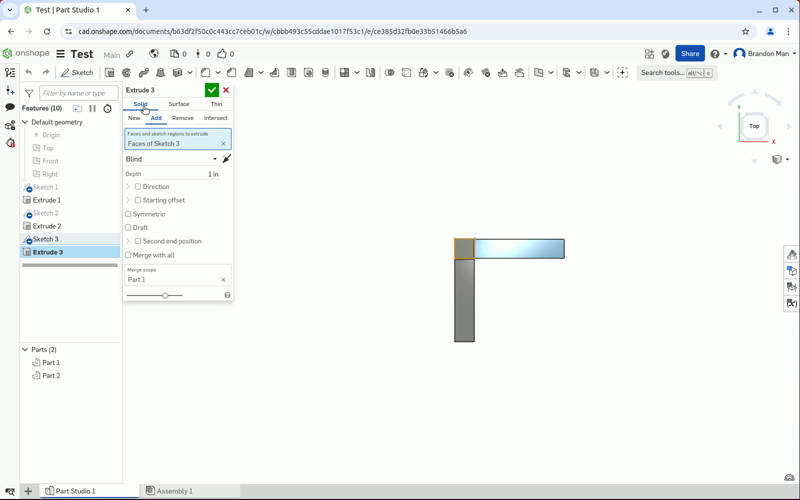
click(143, 106)
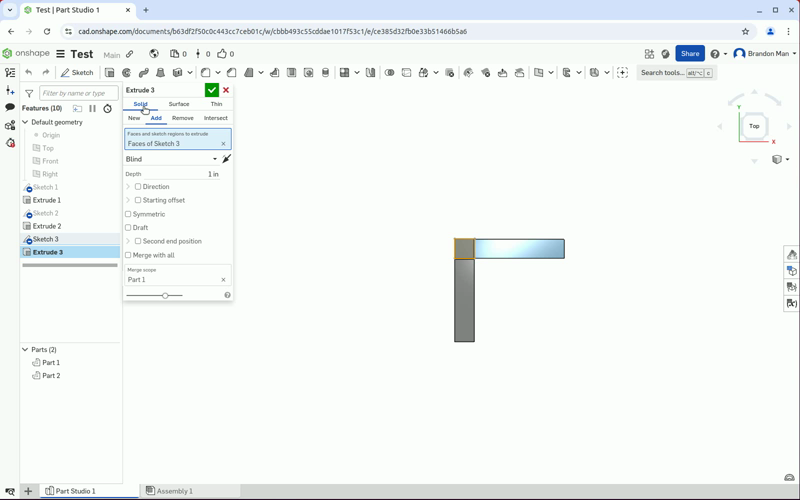
mouse_move(137, 120)
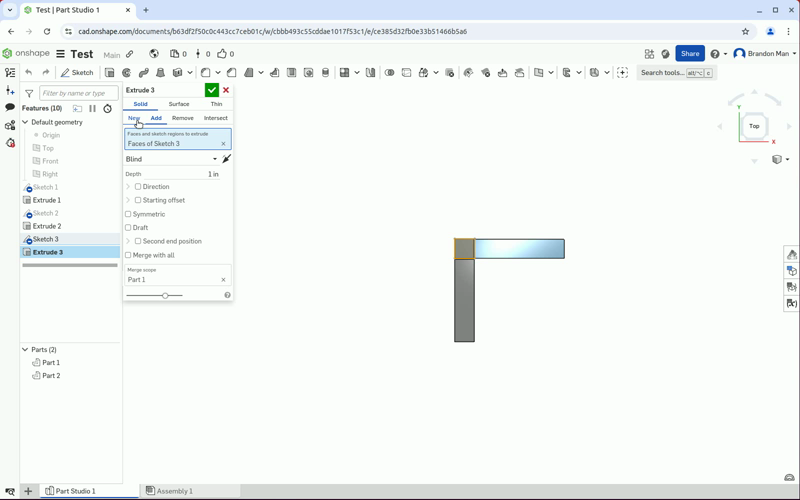
click(137, 120)
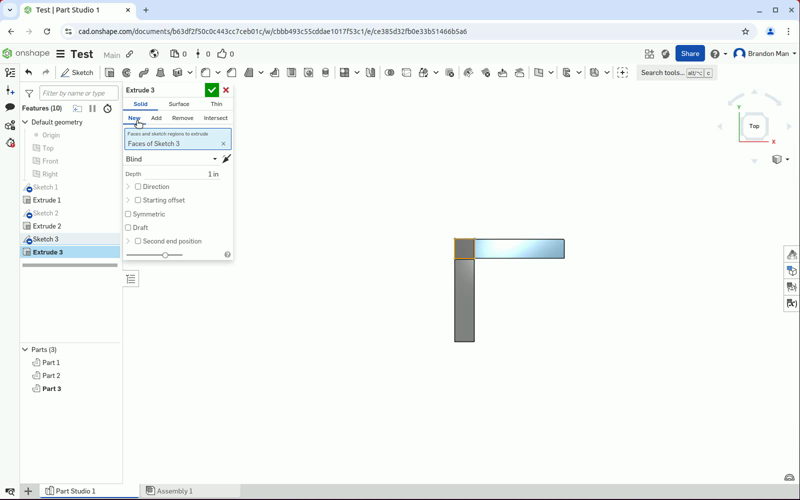
key(tab, 4)
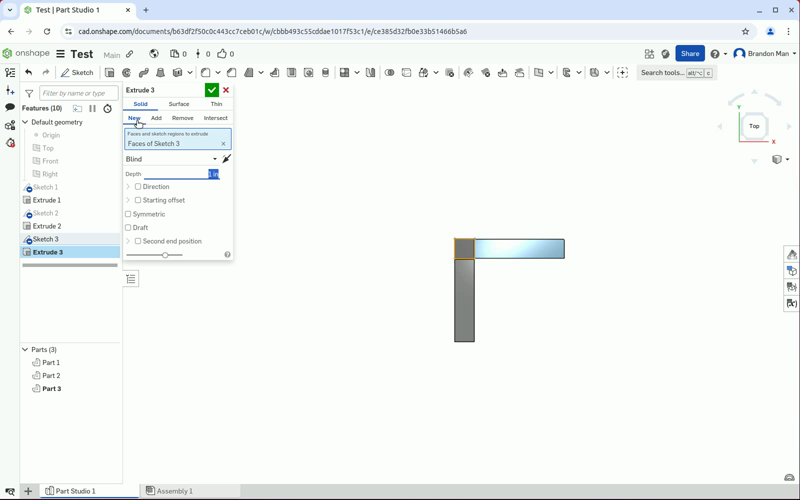
text(23.108)
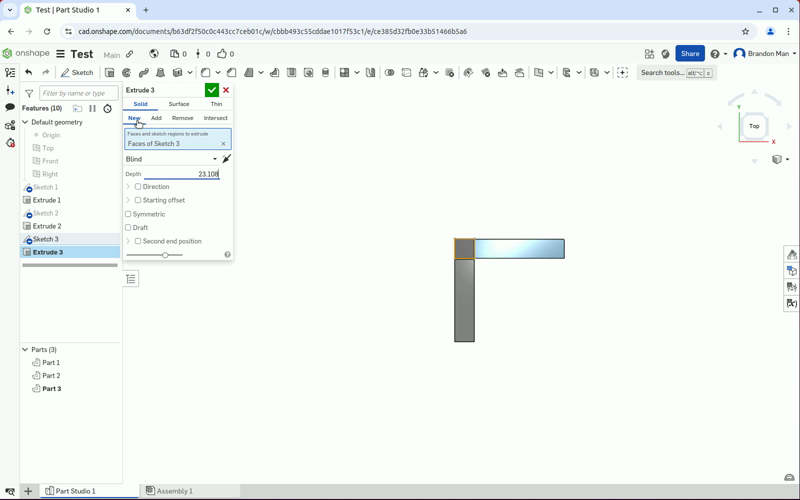
key(enter)
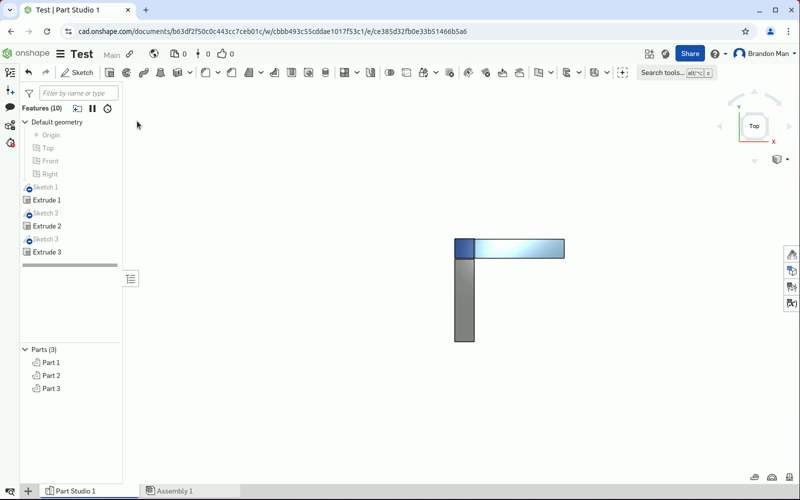
key(shift+h)
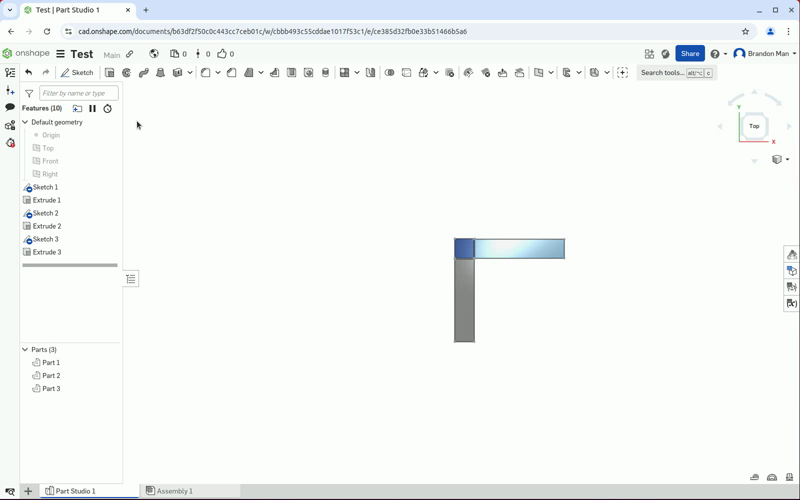
key(shift+h)
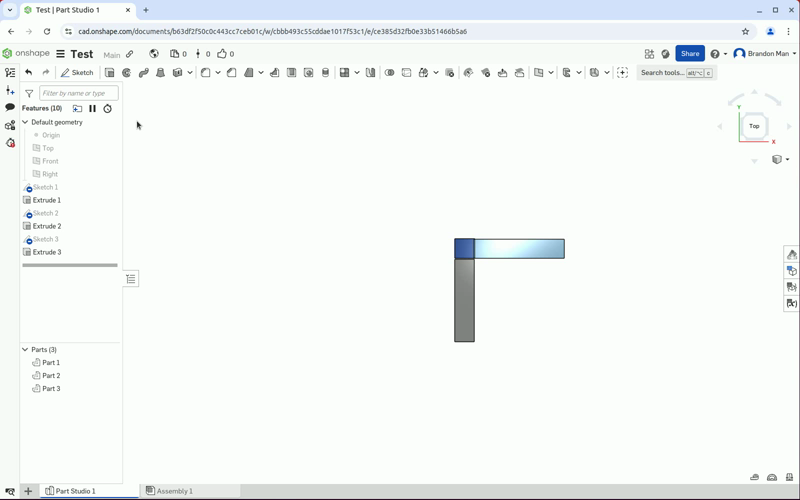
mouse_move(73, 189)
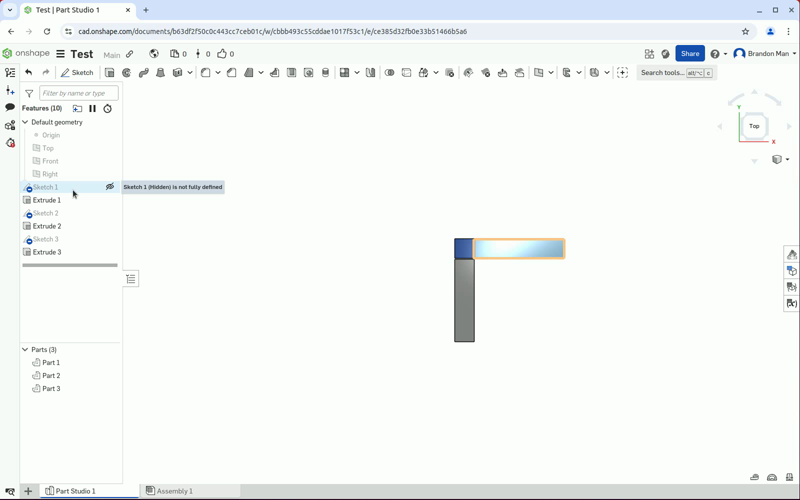
click(73, 189)
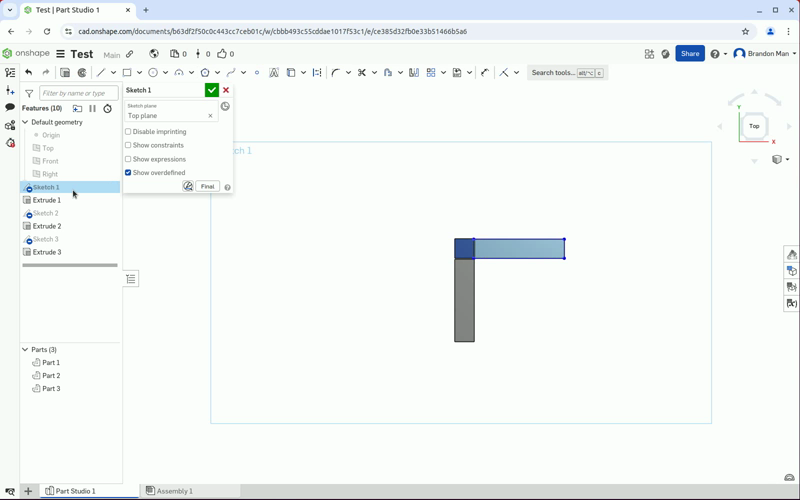
mouse_move(229, 92)
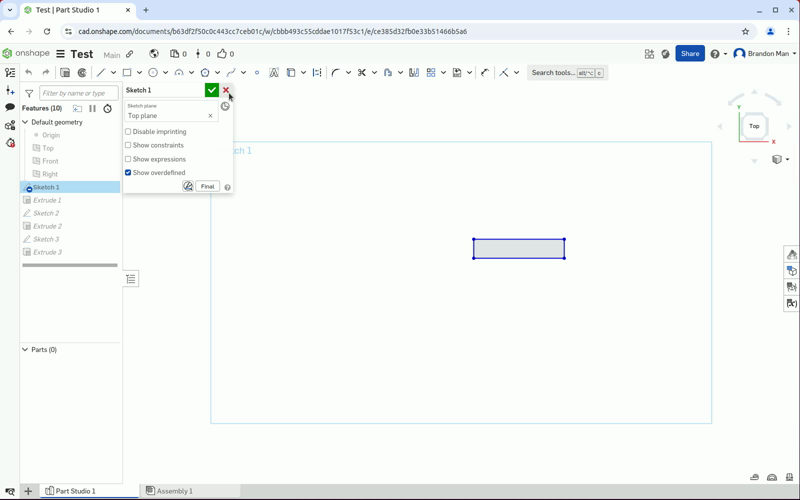
click(229, 92)
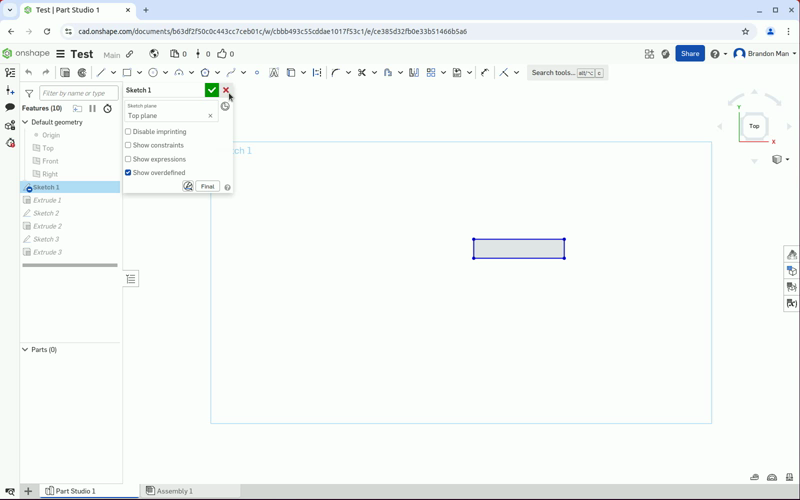
key(shift+s)
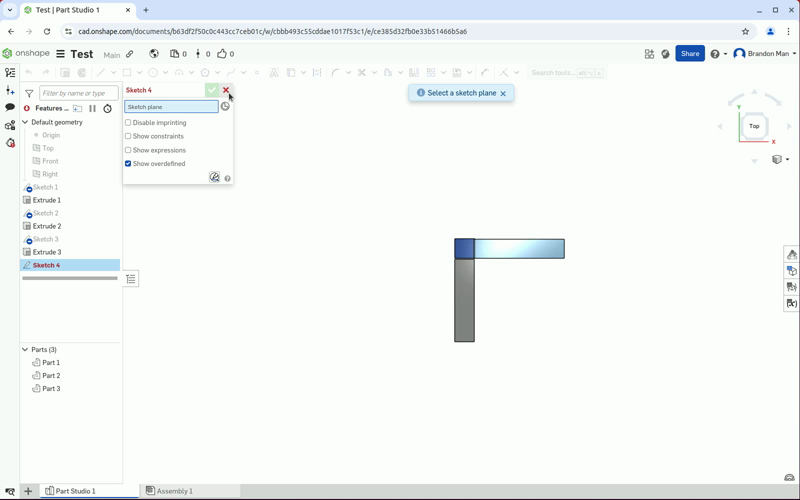
mouse_move(73, 150)
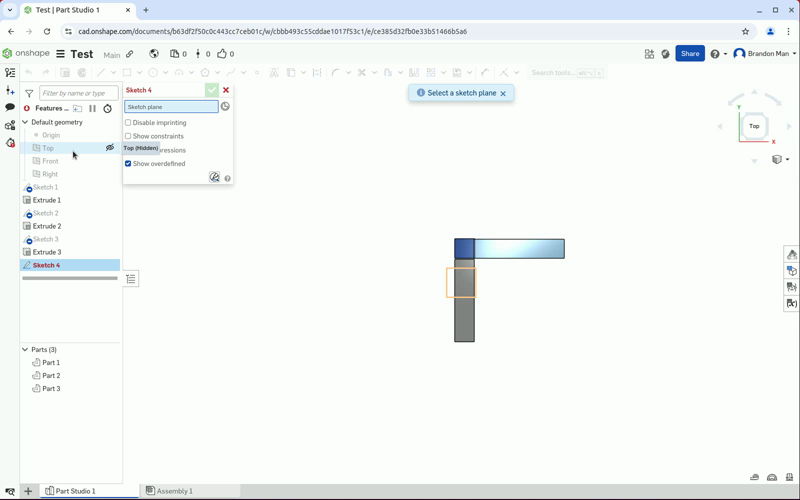
click(73, 150)
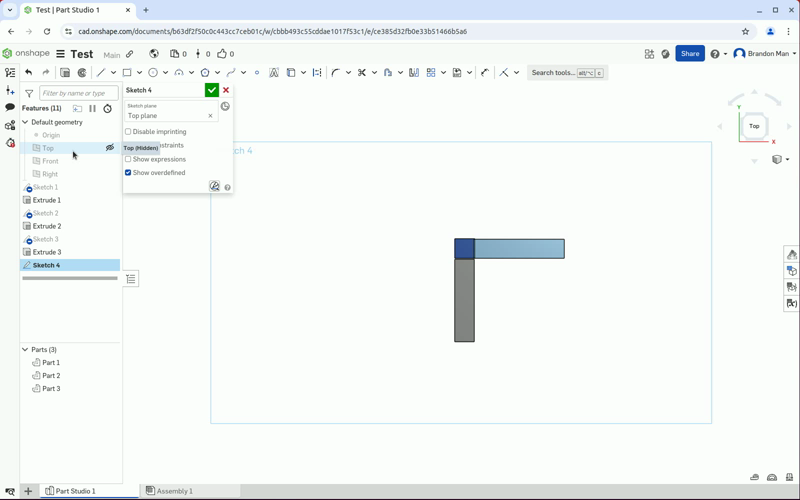
mouse_move(73, 352)
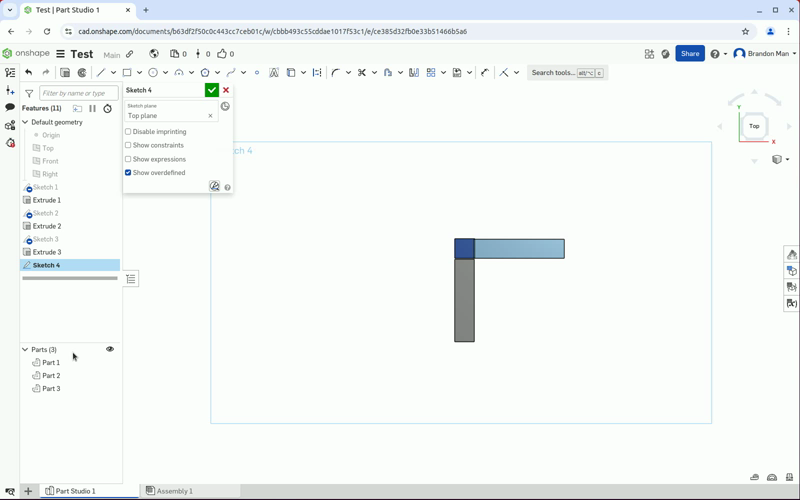
key(y)
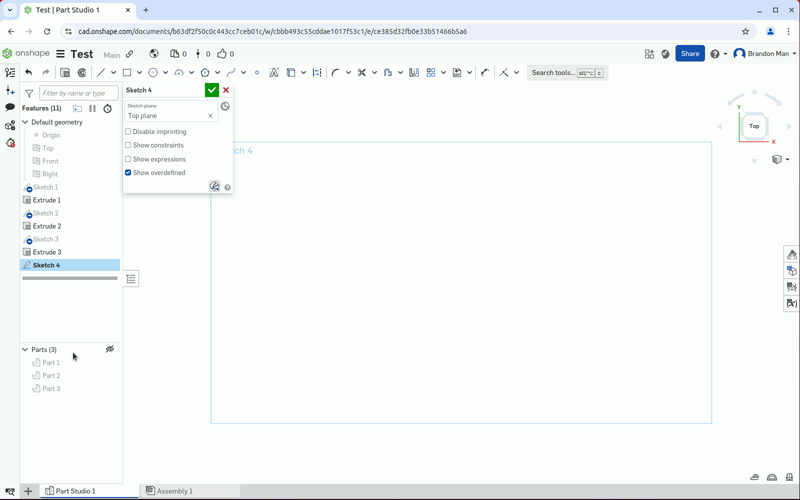
key(l)
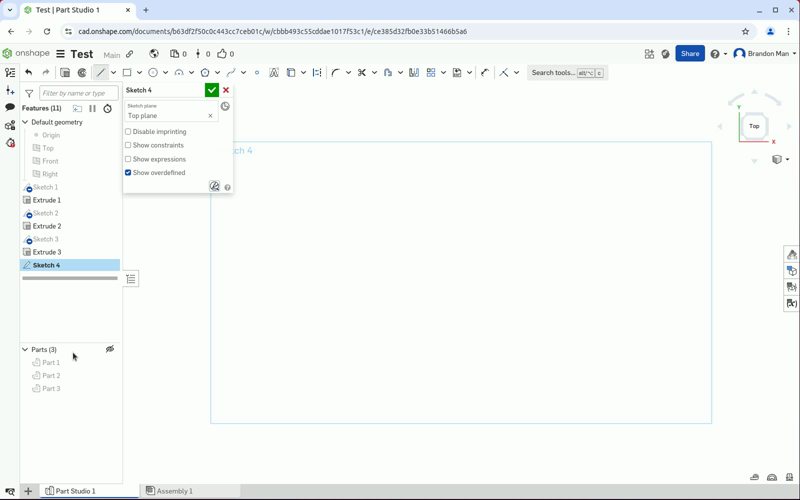
key_down(shift)
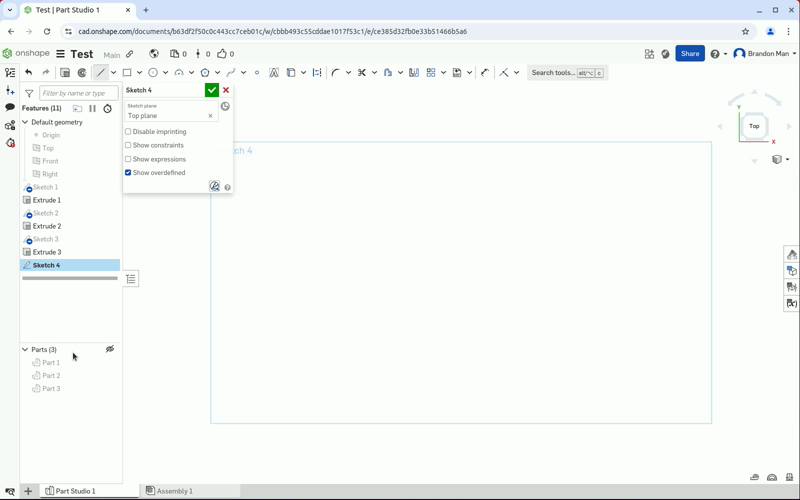
mouse_move(357, 258)
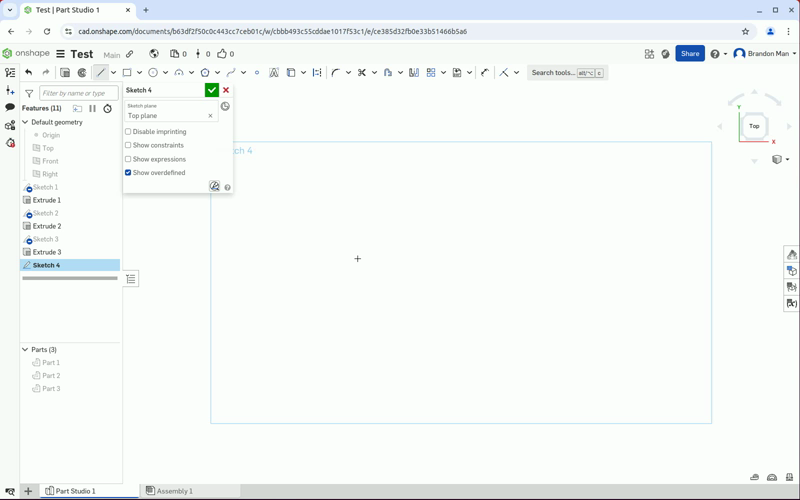
click(357, 258)
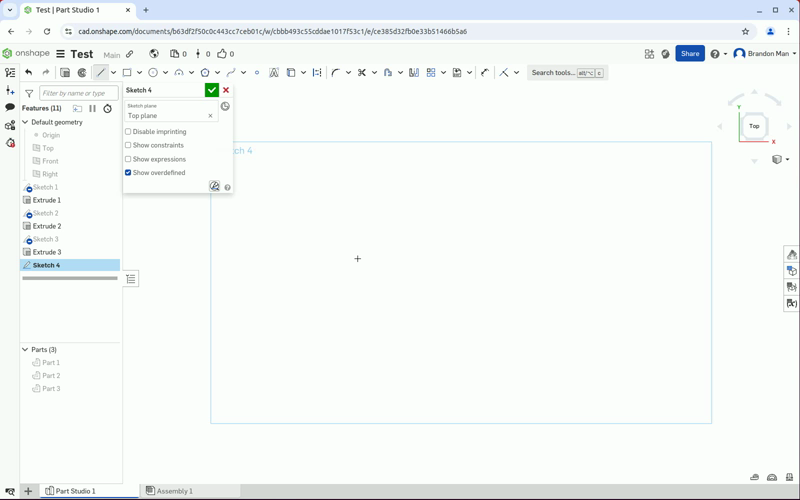
key_up(shift)
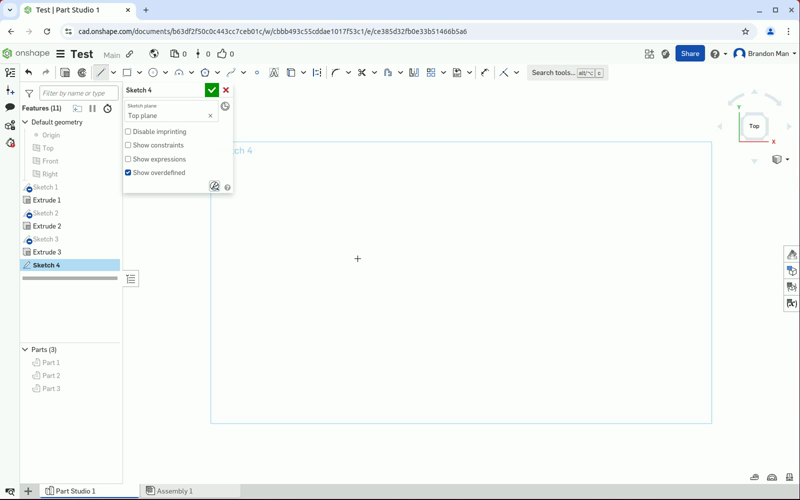
key_down(shift)
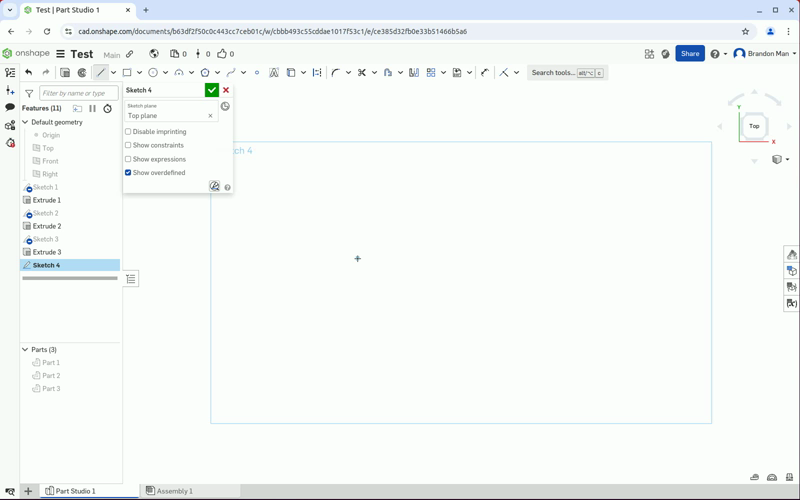
mouse_move(455, 258)
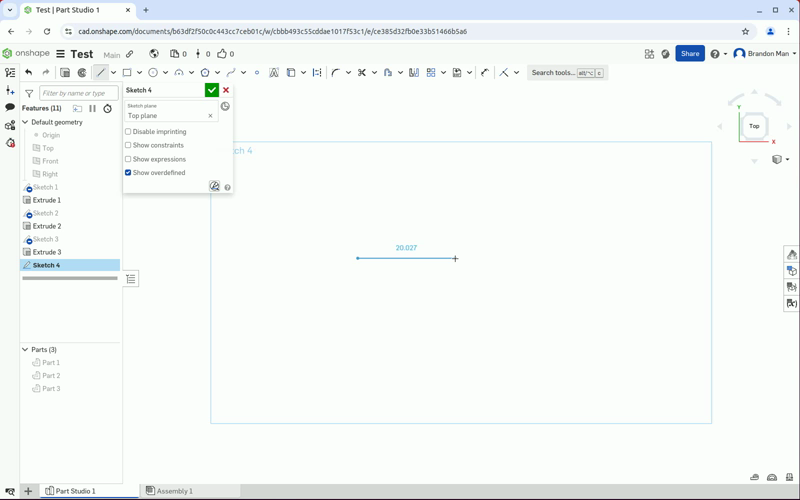
click(455, 258)
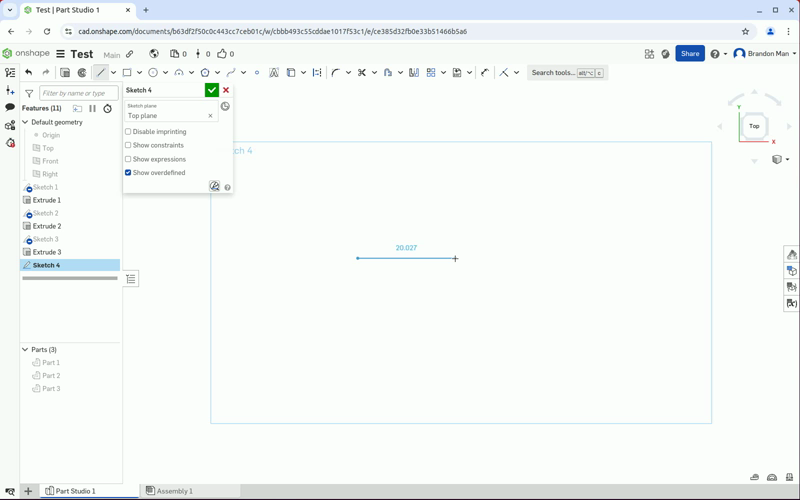
key_up(shift)
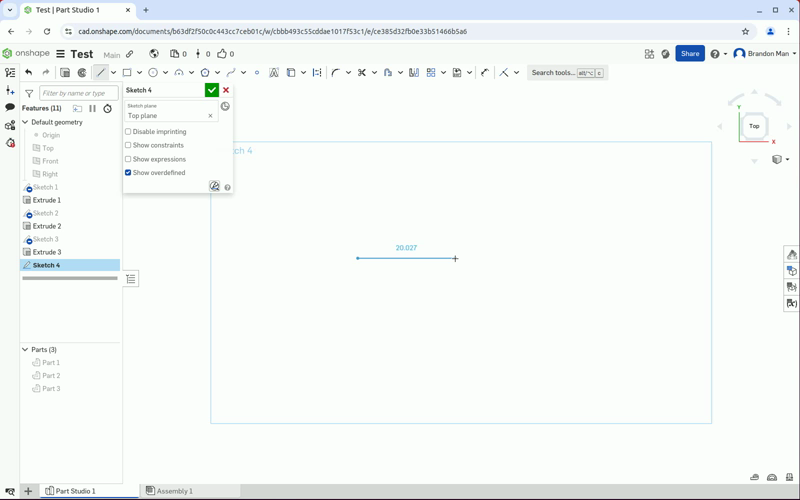
key_down(shift)
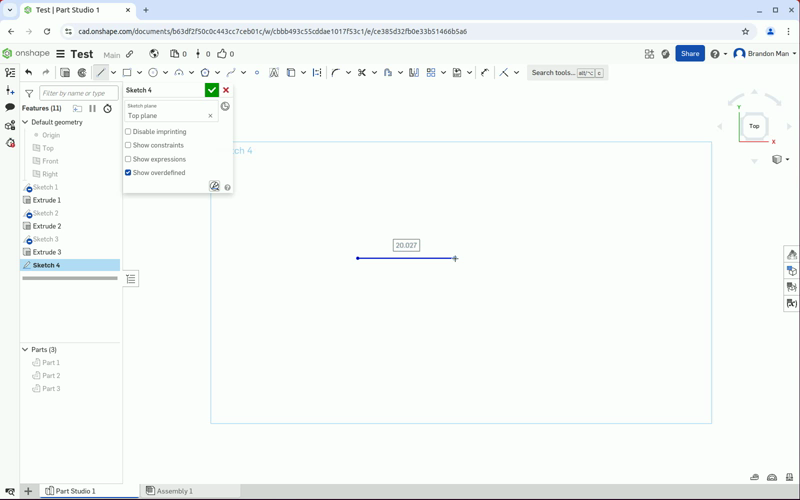
mouse_move(485, 258)
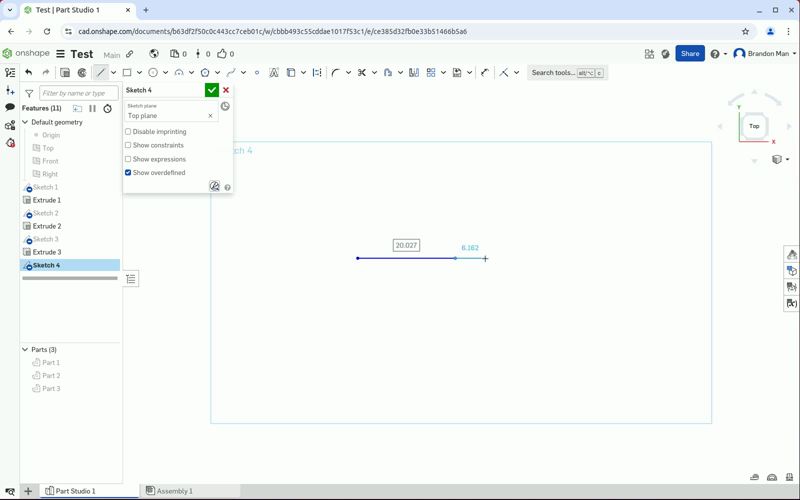
mouse_move(455, 239)
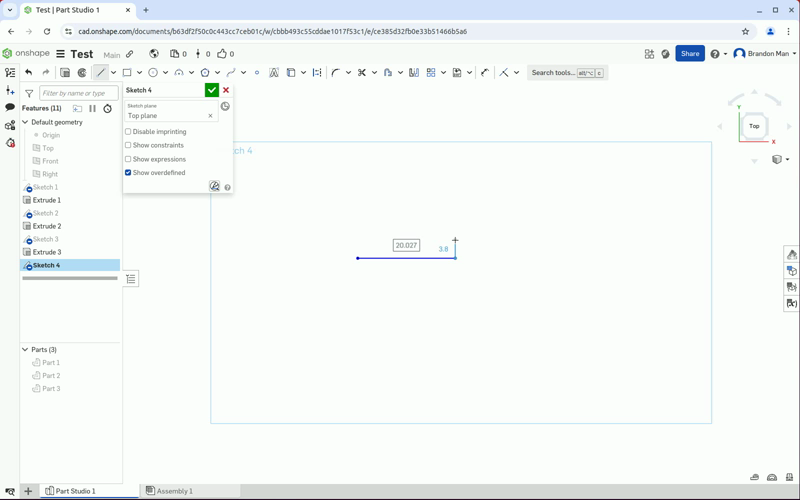
click(455, 239)
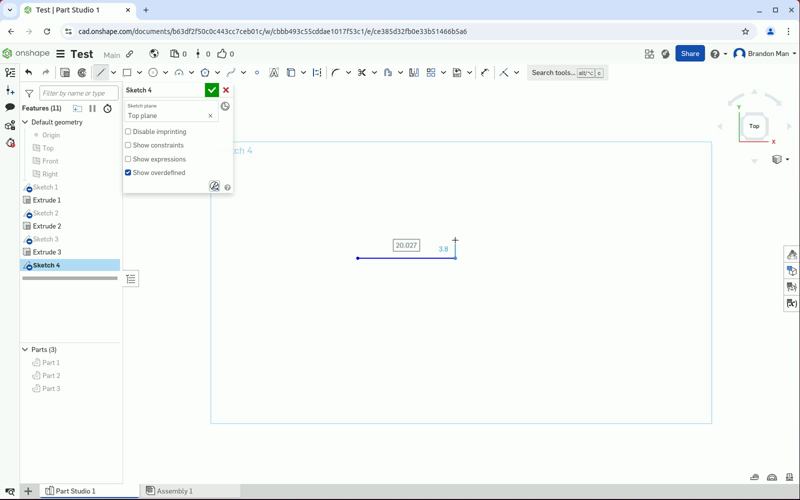
key_up(shift)
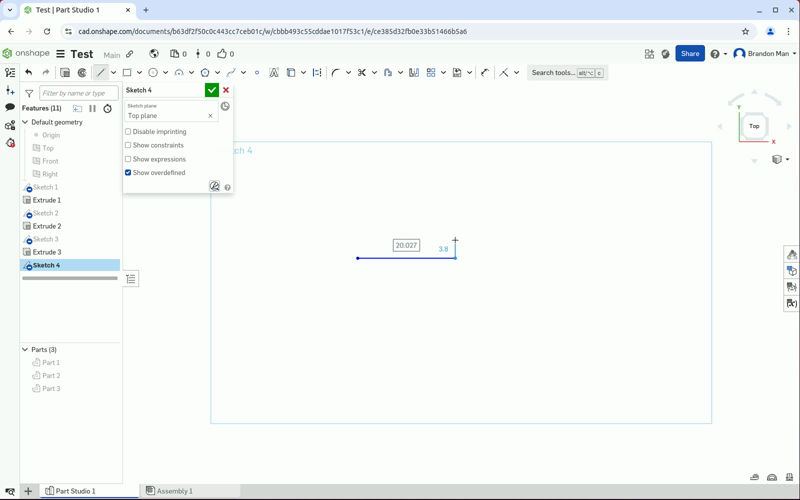
key_down(shift)
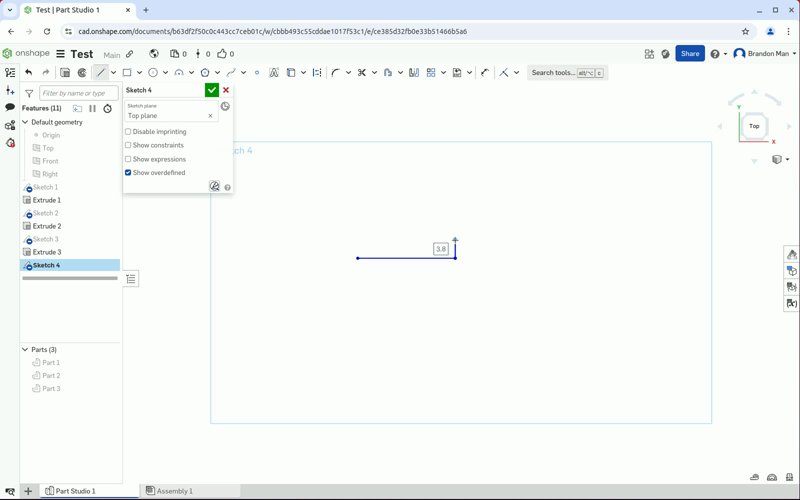
mouse_move(357, 239)
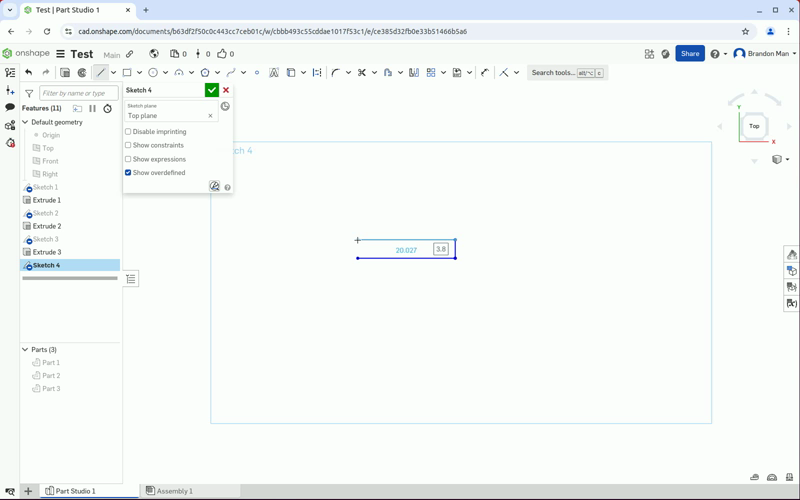
click(357, 239)
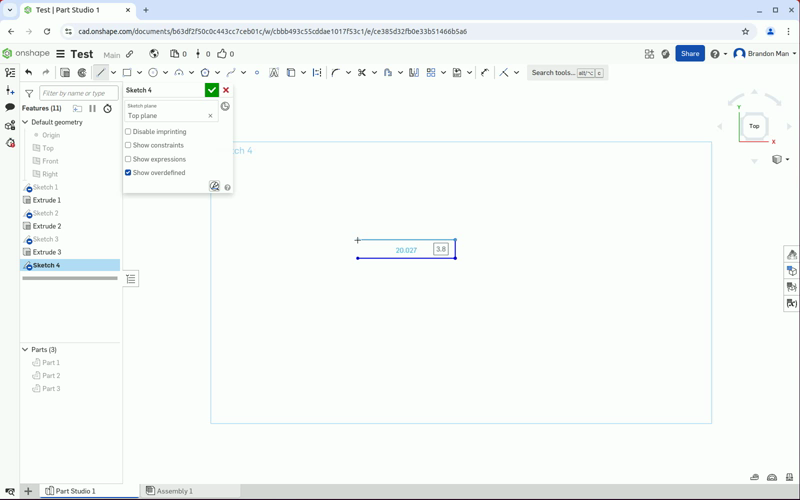
key_up(shift)
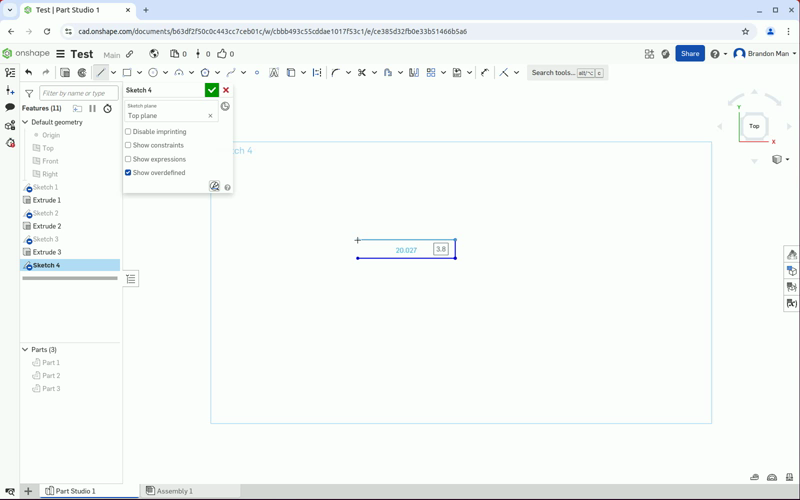
mouse_move(387, 239)
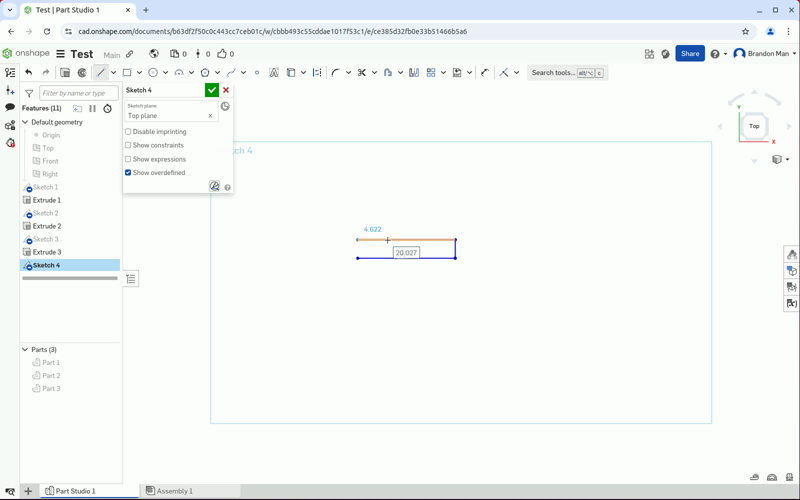
key_down(shift)
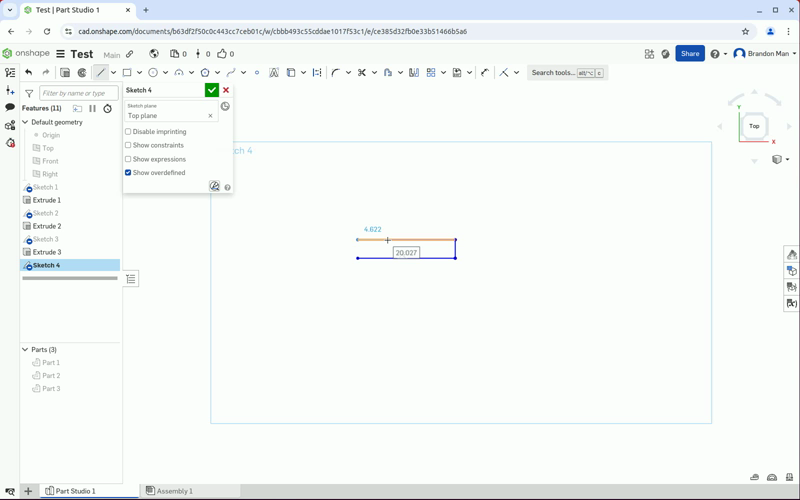
mouse_move(357, 258)
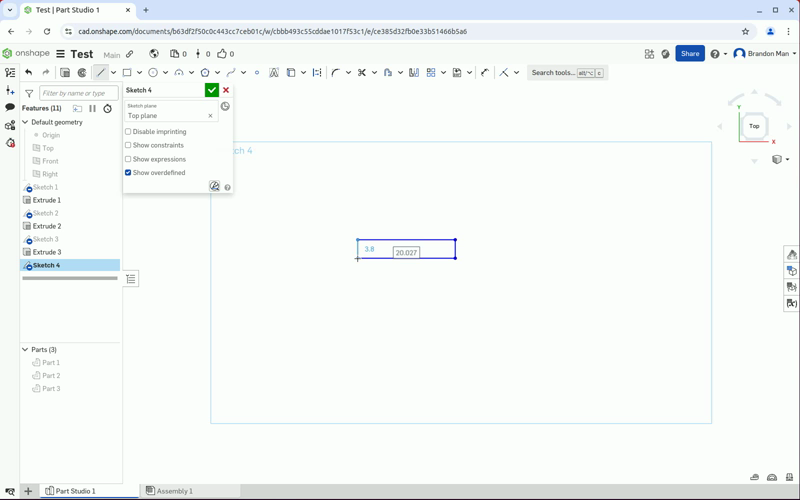
key_up(shift)
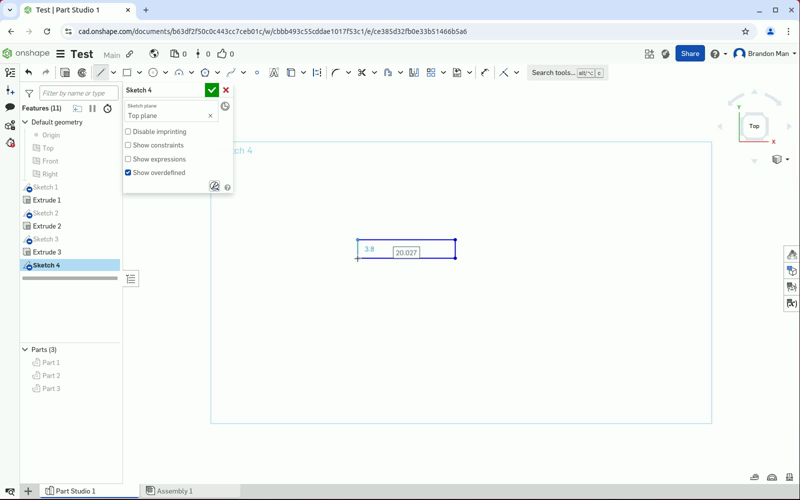
click(357, 258)
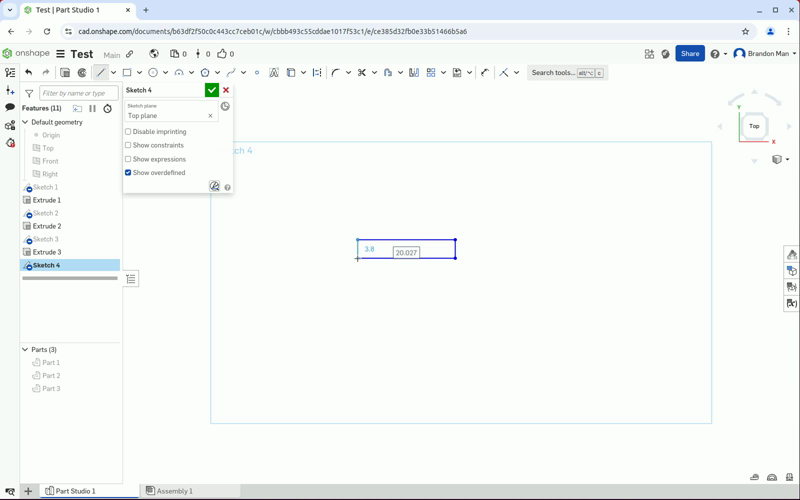
key(esc)
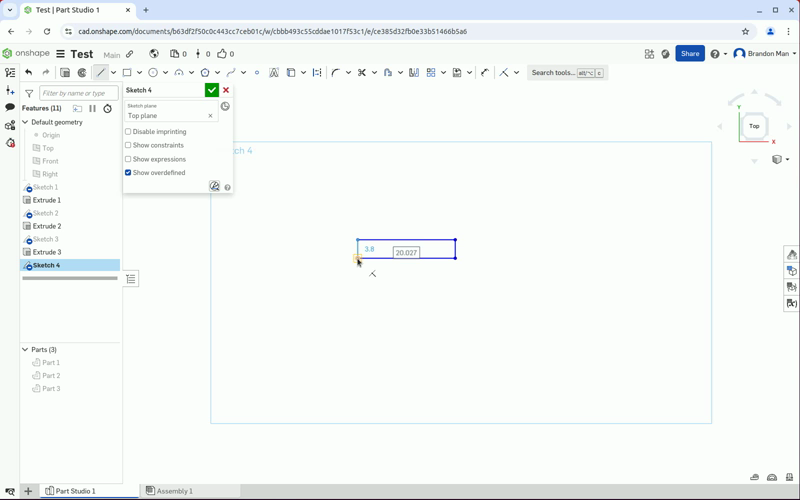
mouse_move(405, 255)
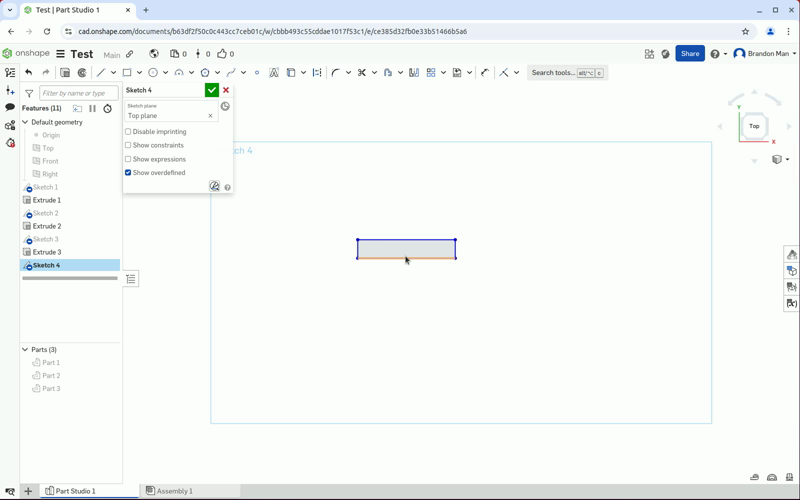
click(405, 255)
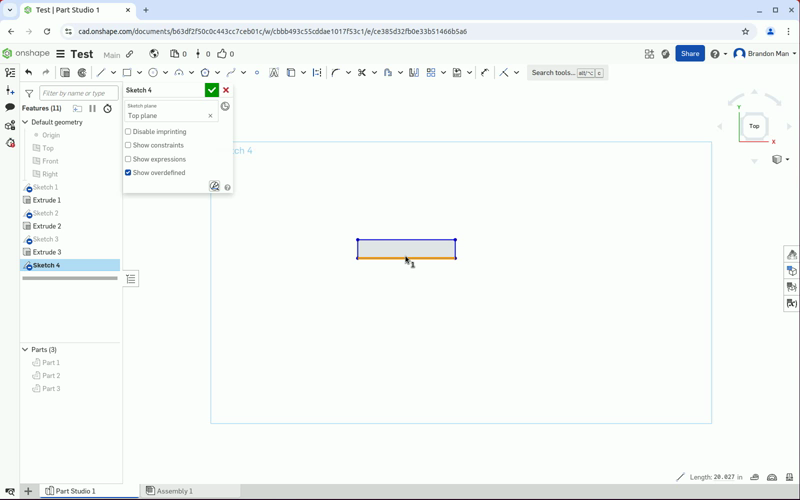
mouse_move(73, 352)
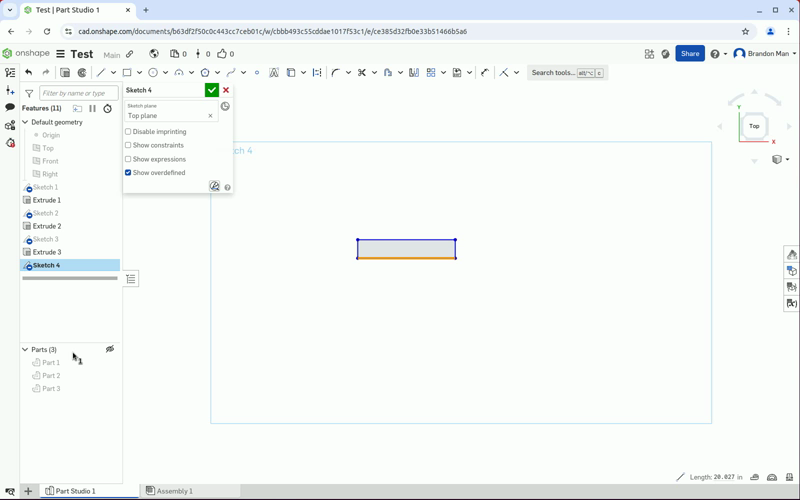
key(shift+y)
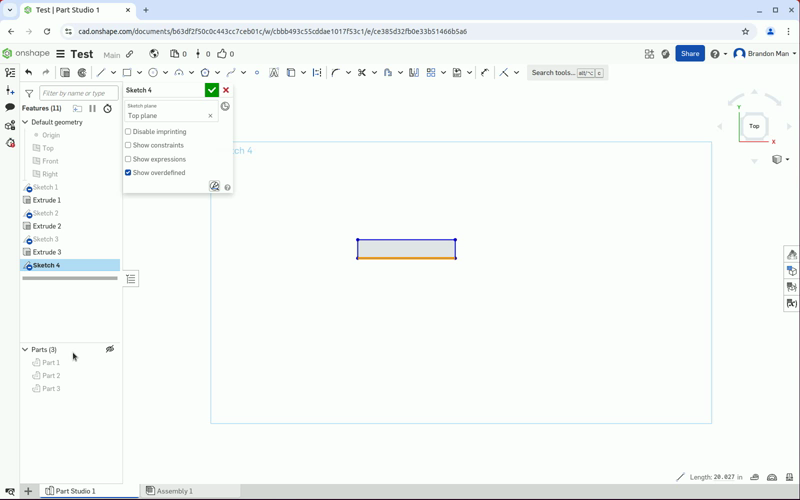
key(shift+e)
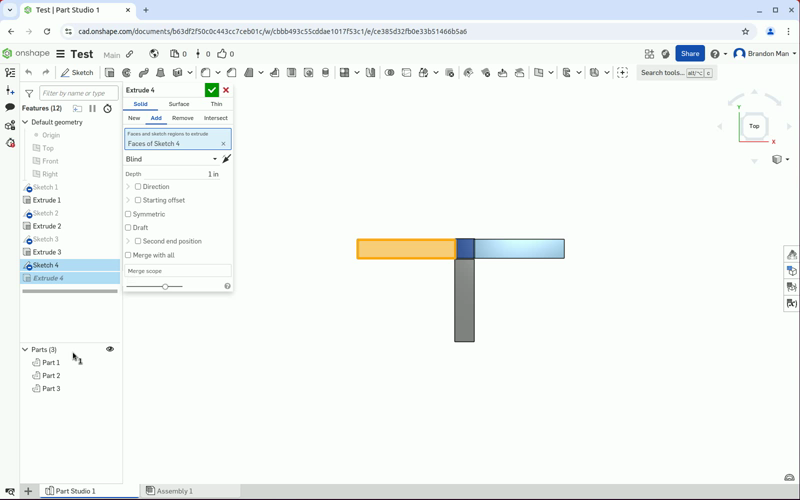
mouse_move(143, 106)
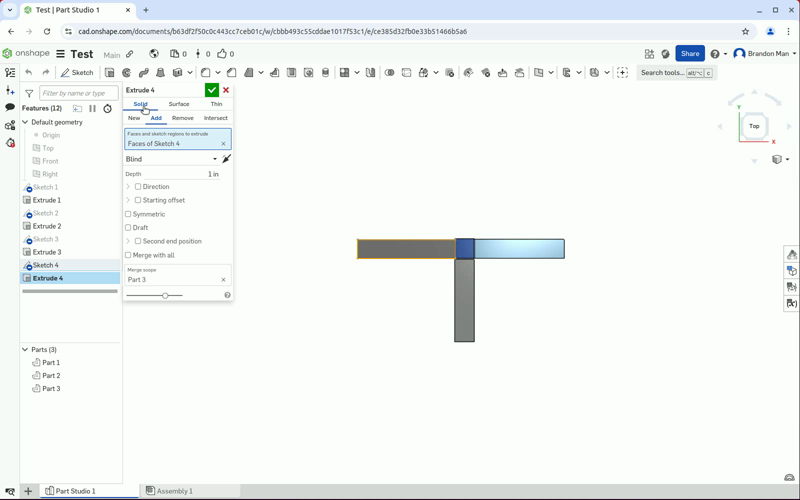
click(143, 106)
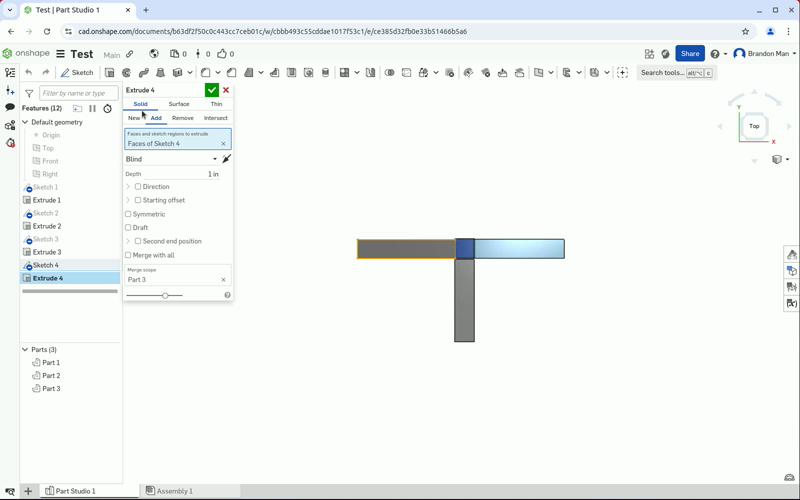
mouse_move(137, 120)
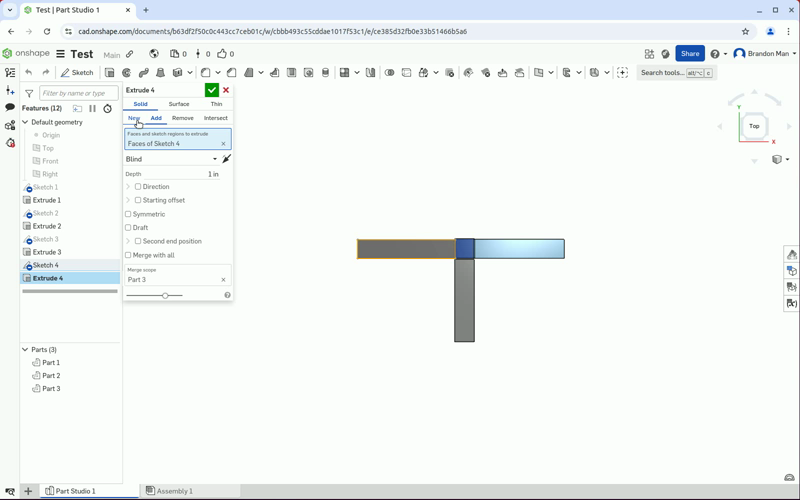
click(137, 120)
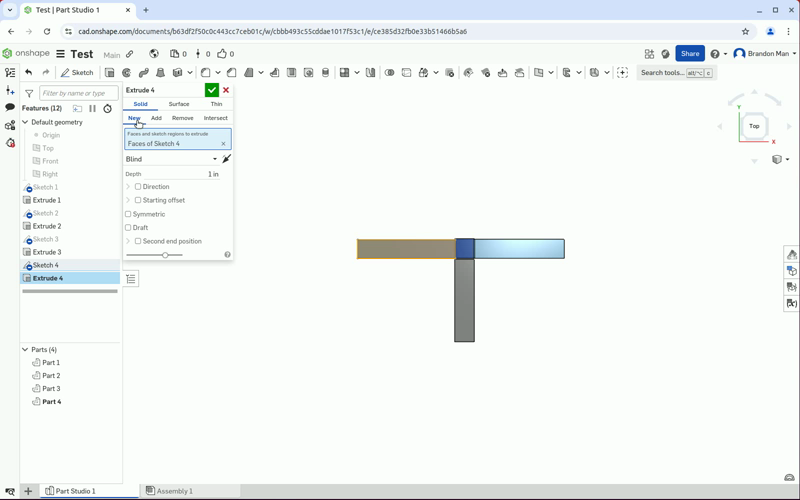
key(tab, 4)
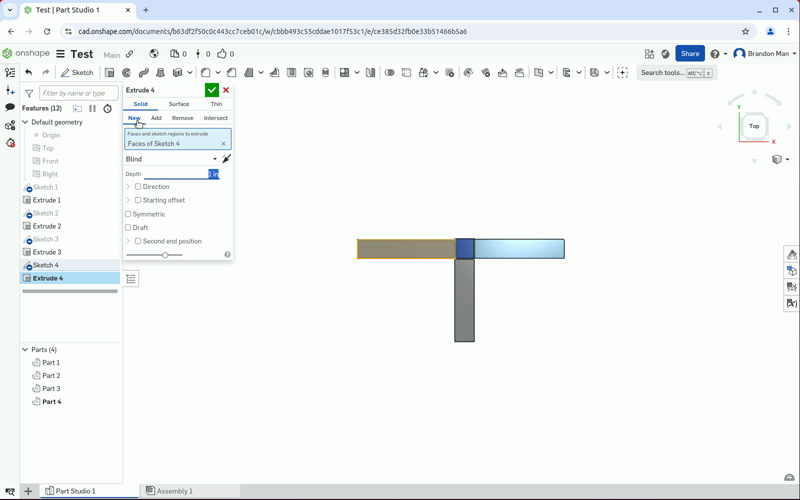
text(23.108)
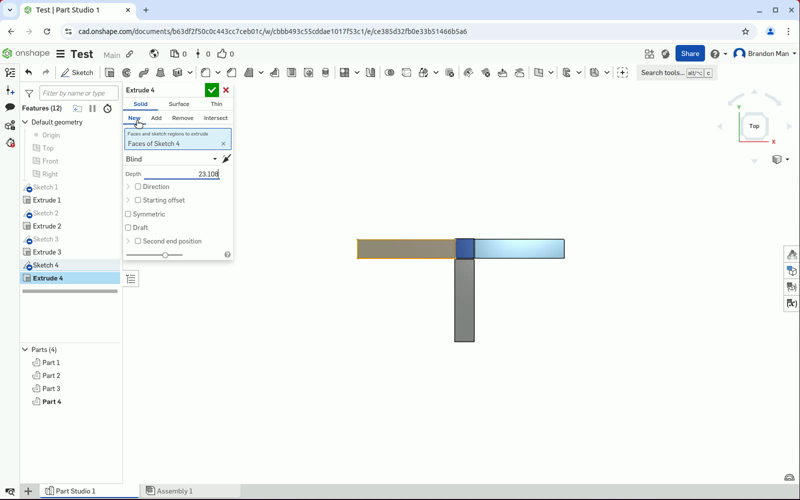
key(enter)
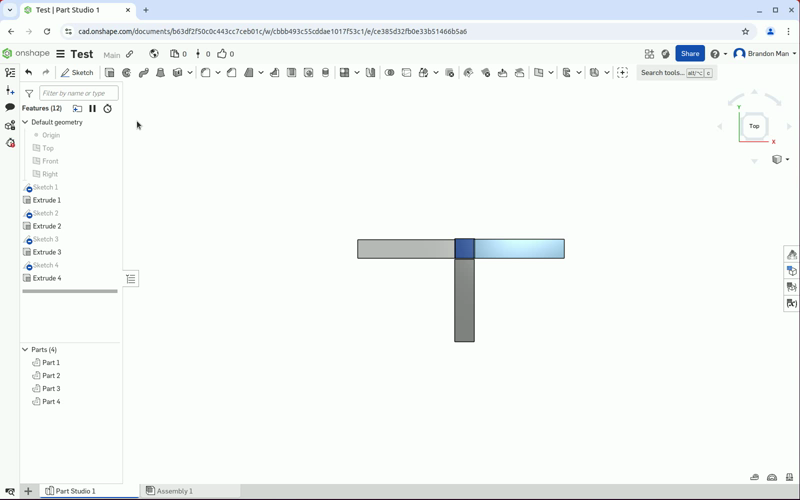
key(shift+h)
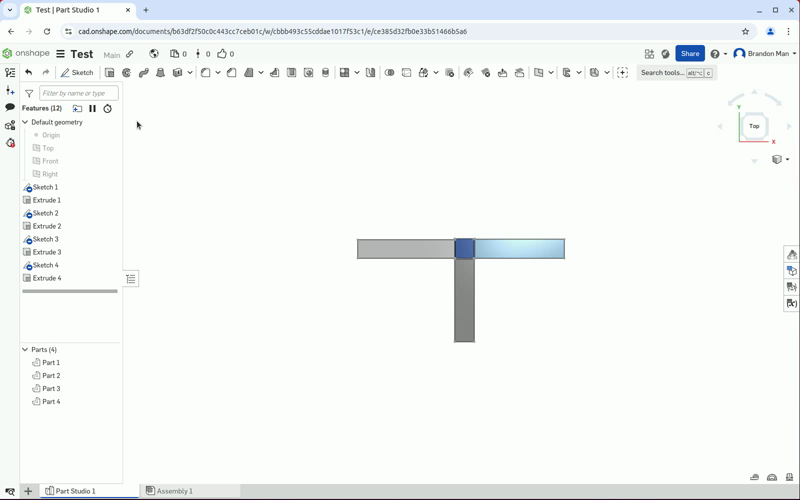
key(shift+h)
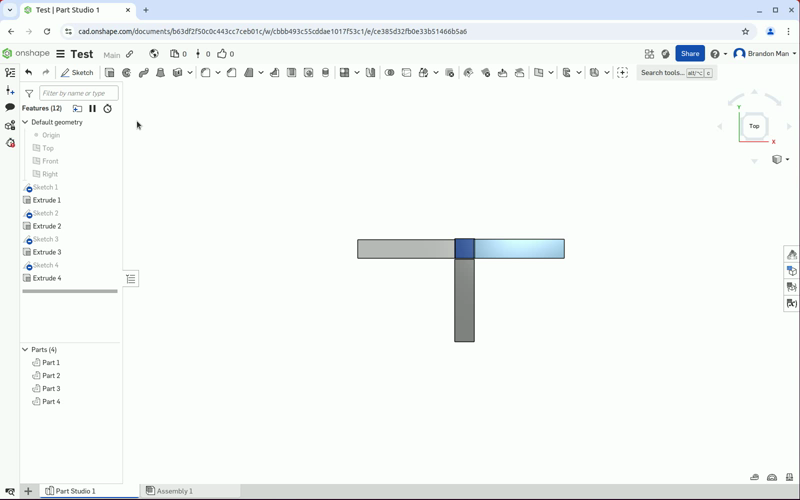
mouse_move(73, 189)
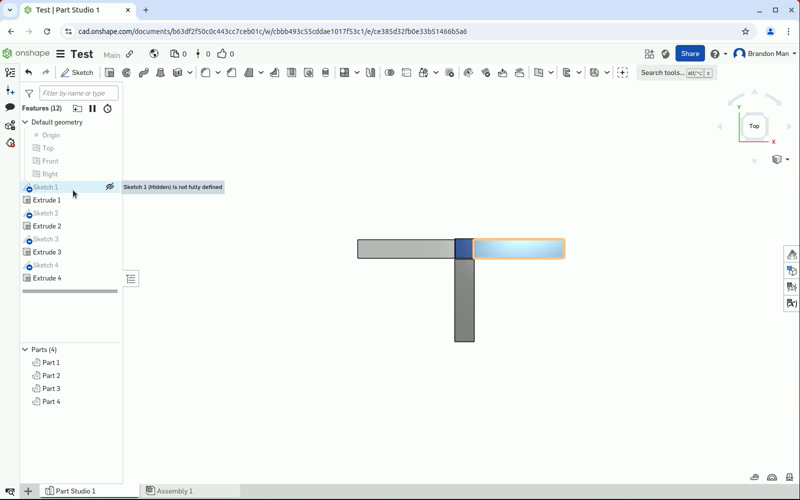
click(73, 189)
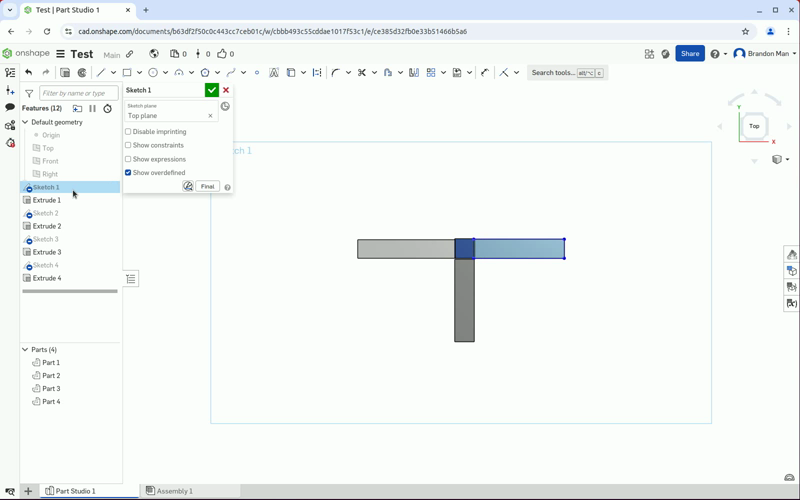
mouse_move(229, 92)
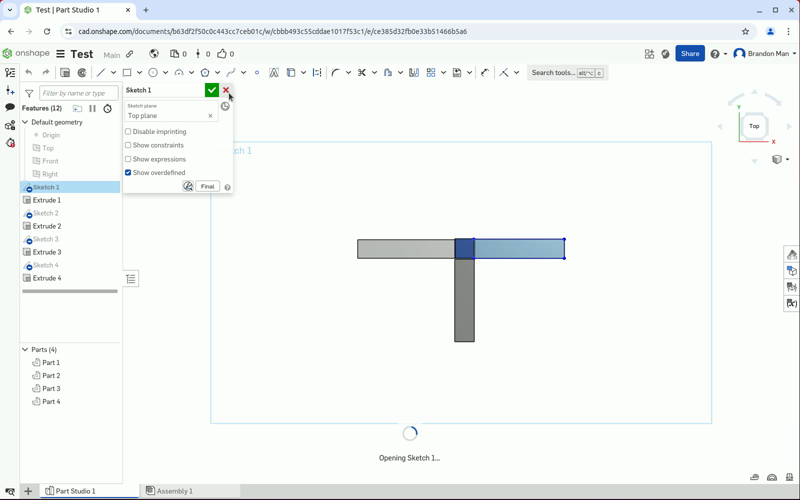
click(229, 92)
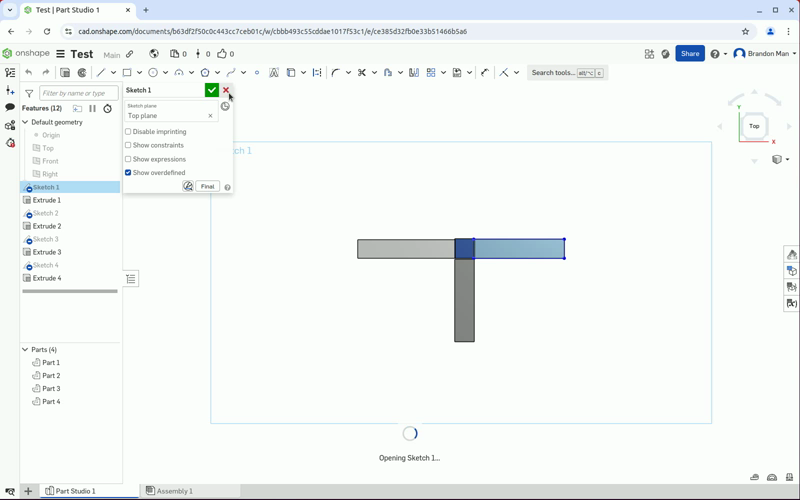
key(shift+s)
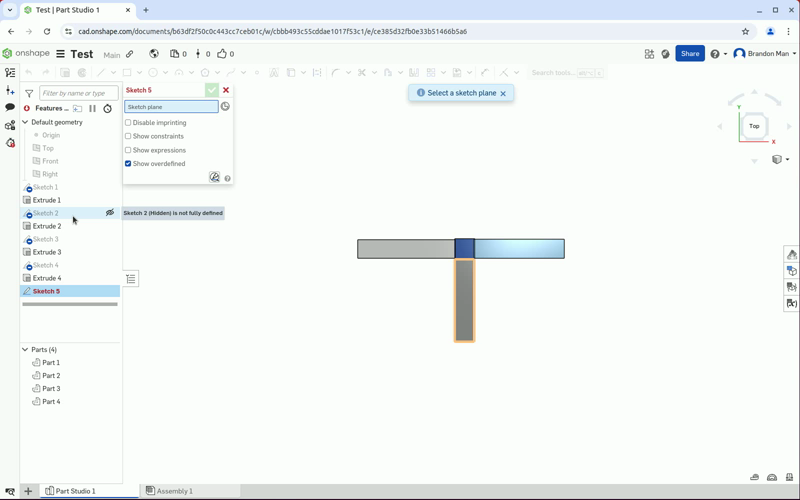
scroll(3)
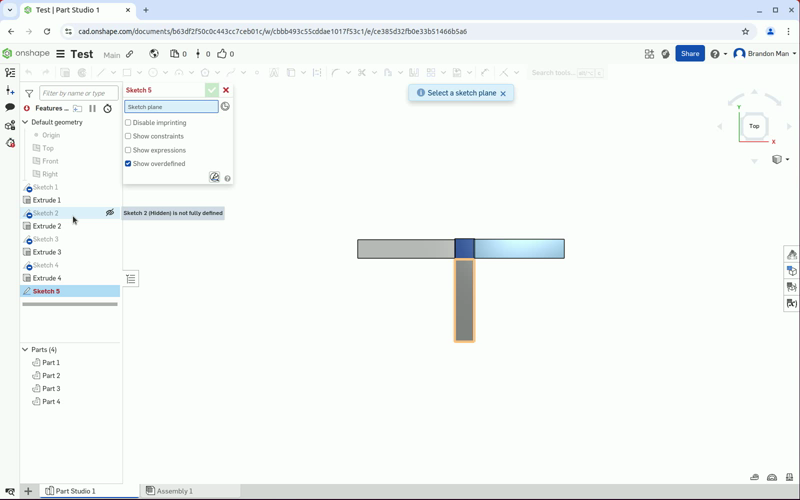
mouse_move(73, 150)
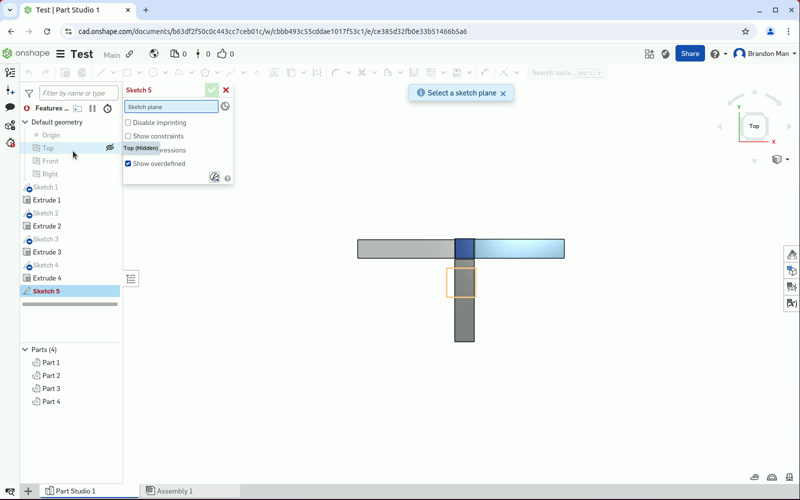
click(73, 150)
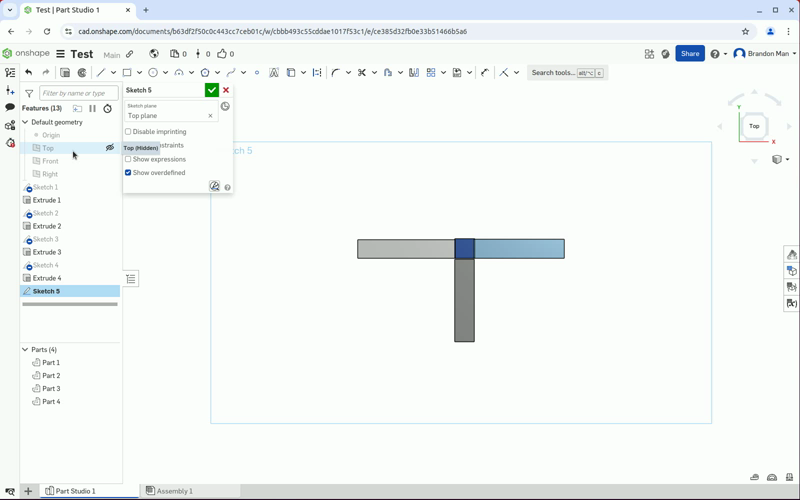
mouse_move(73, 352)
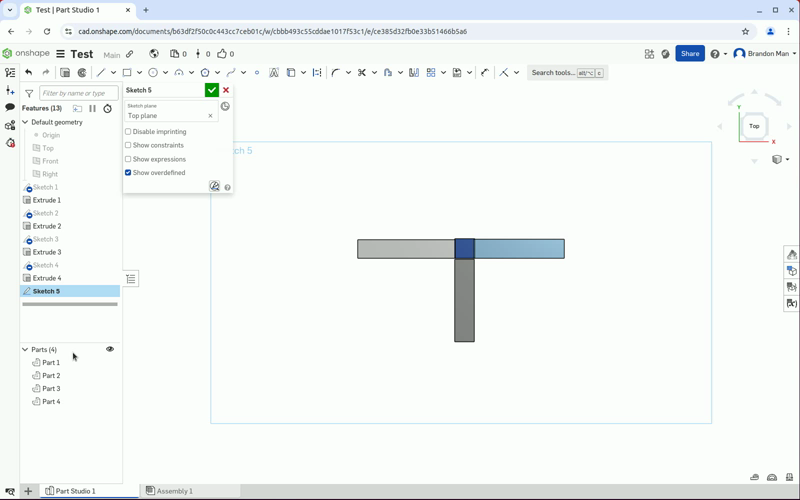
key(y)
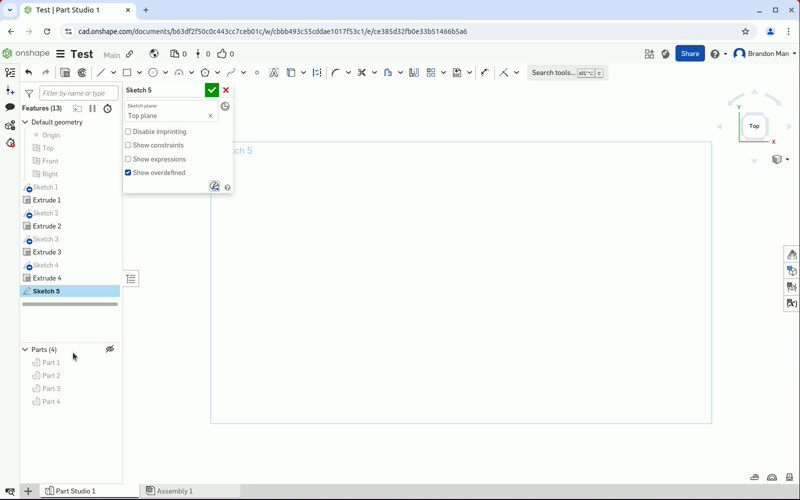
key(l)
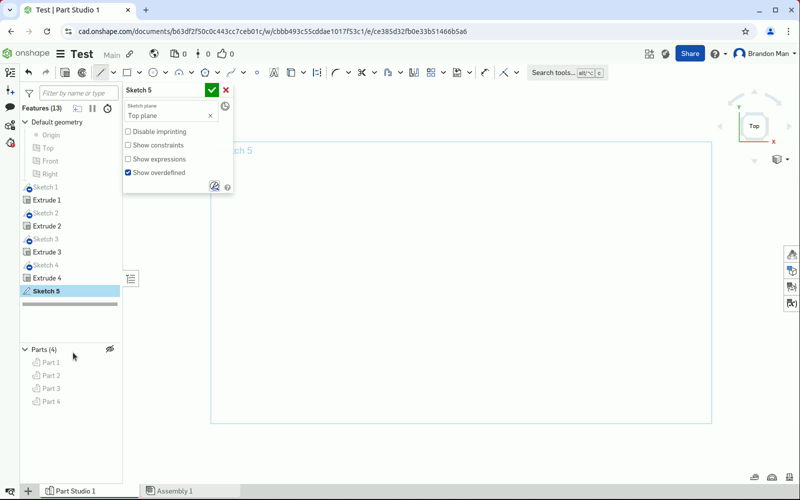
key_down(shift)
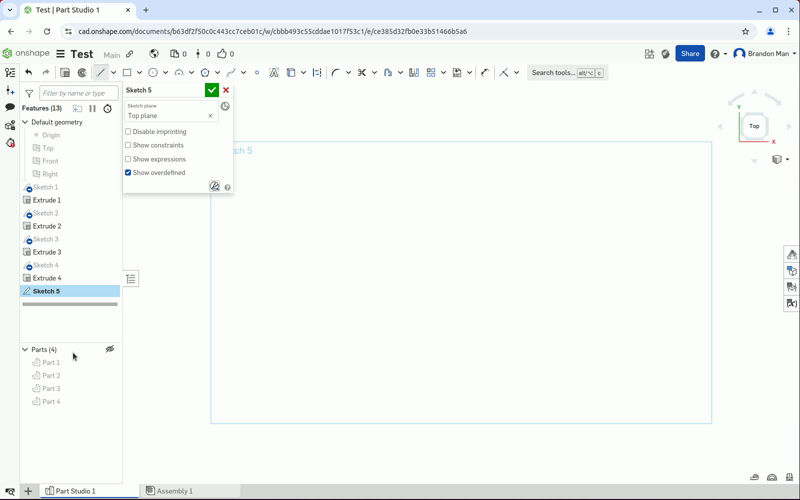
mouse_move(357, 276)
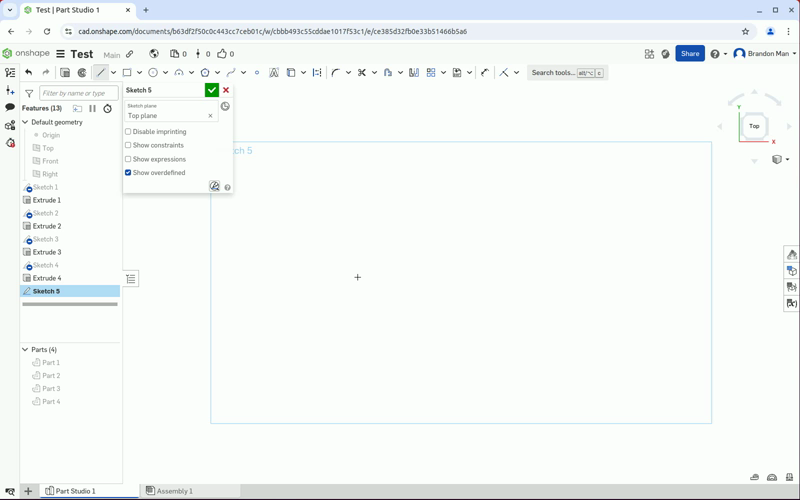
click(357, 276)
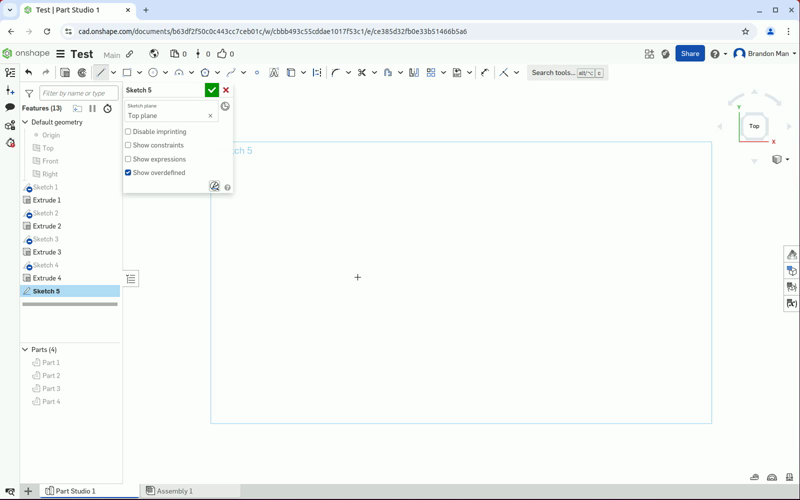
key_up(shift)
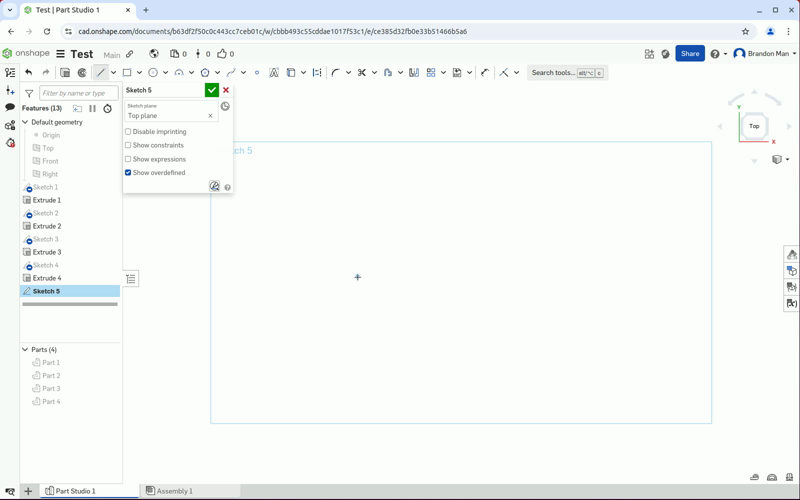
key_down(shift)
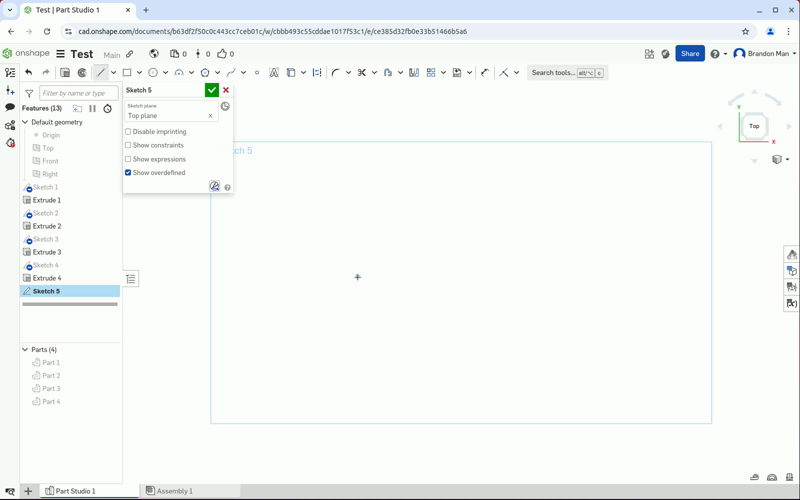
mouse_move(455, 340)
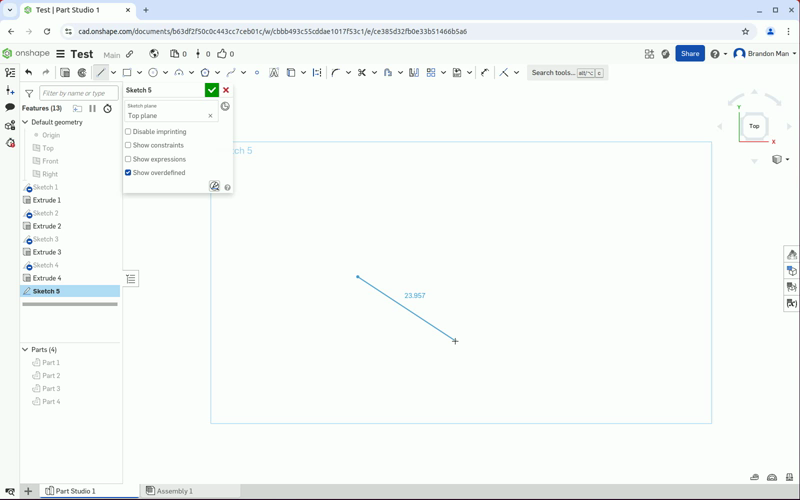
click(455, 340)
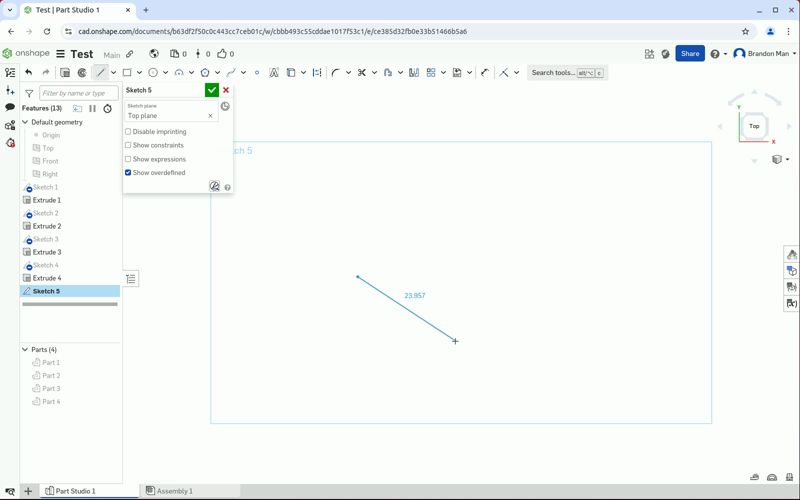
key_up(shift)
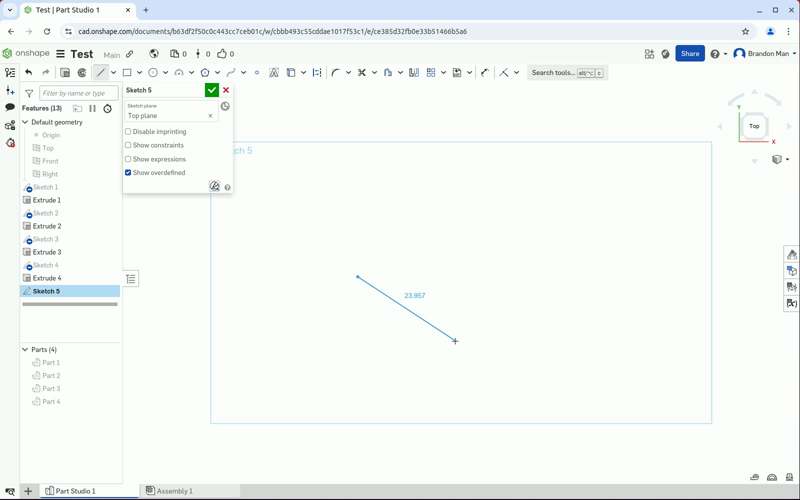
key_down(shift)
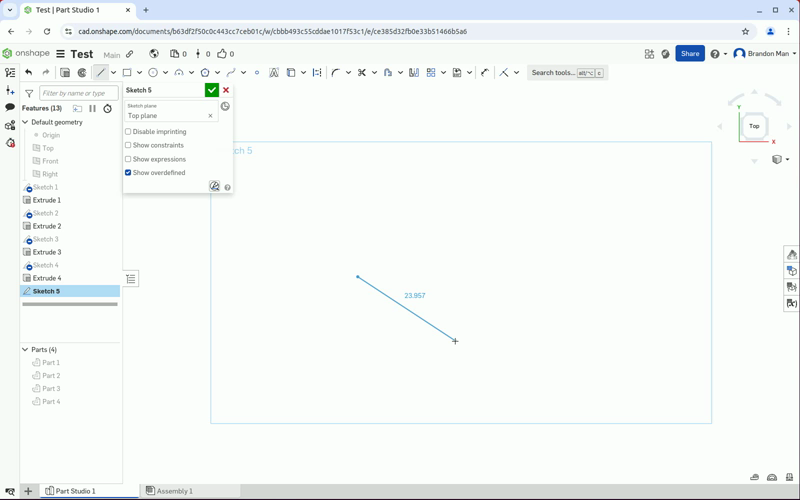
mouse_move(455, 258)
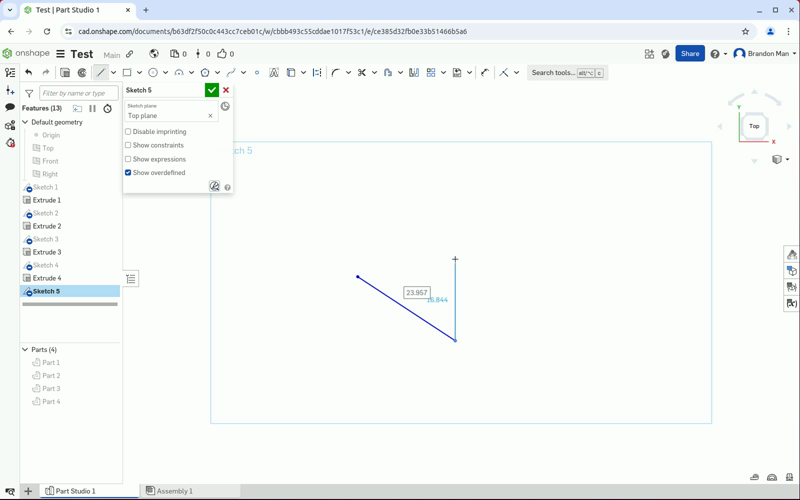
click(455, 258)
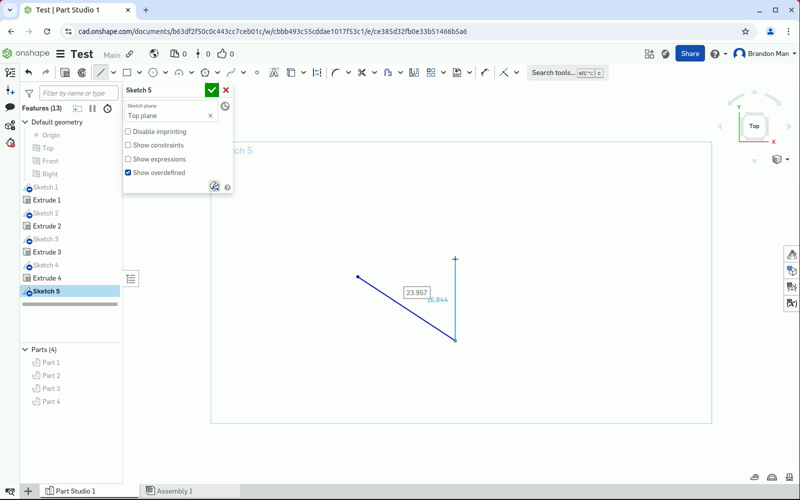
key_up(shift)
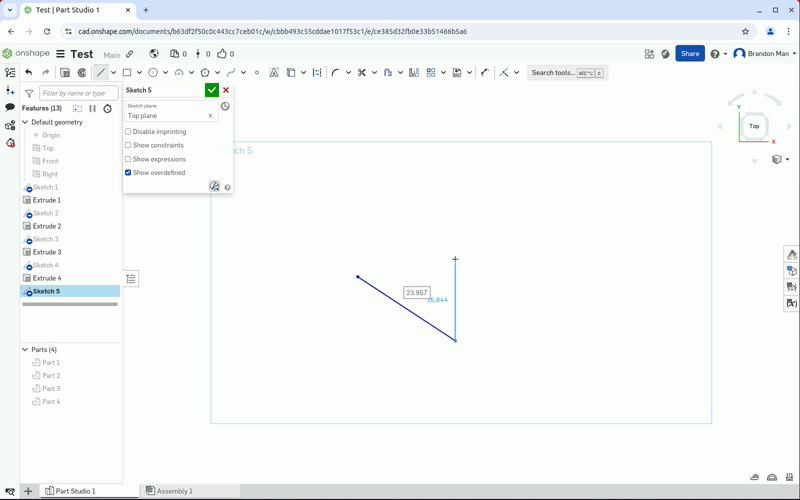
key_down(shift)
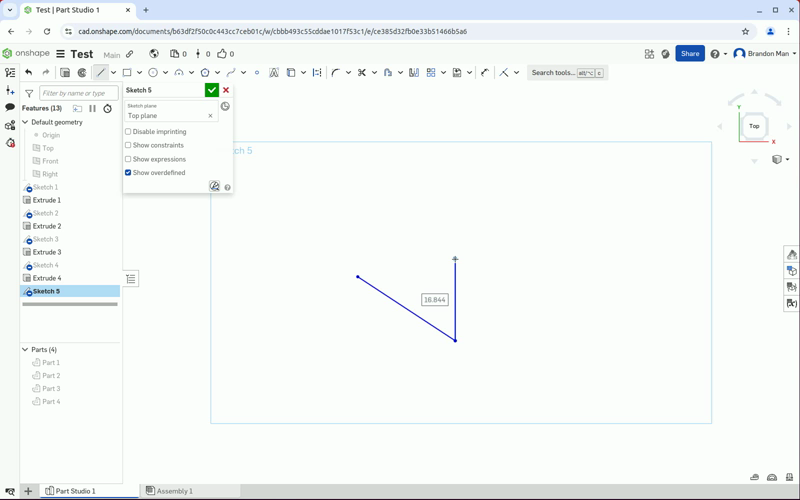
mouse_move(357, 258)
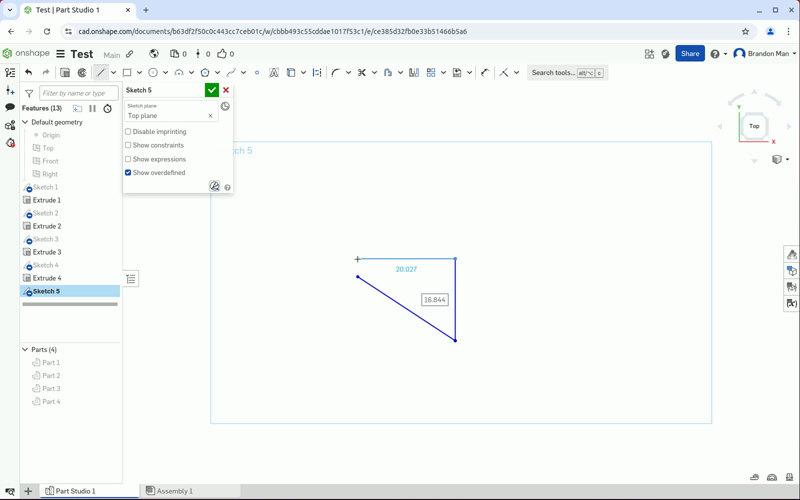
click(357, 258)
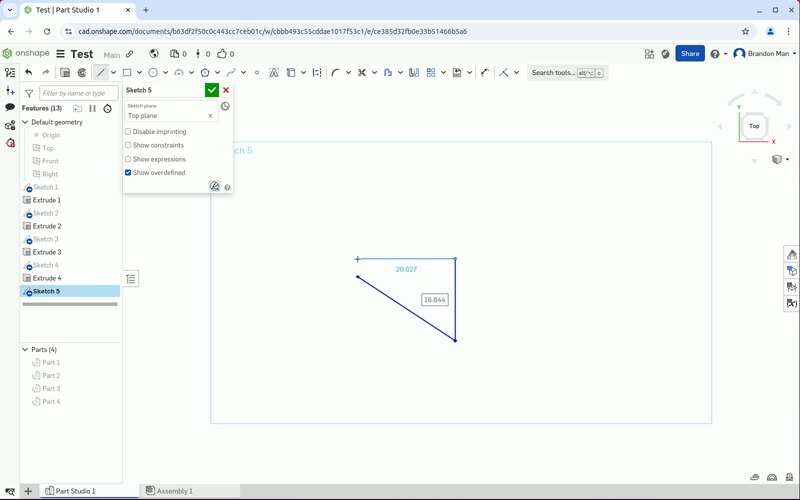
key_up(shift)
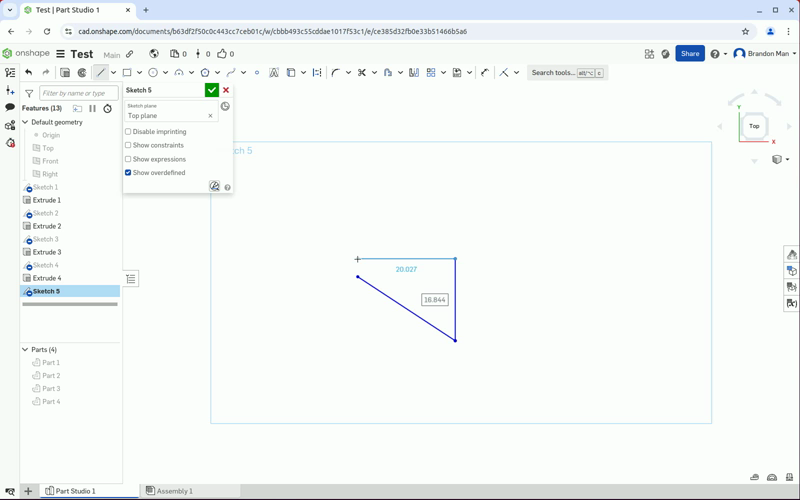
mouse_move(387, 258)
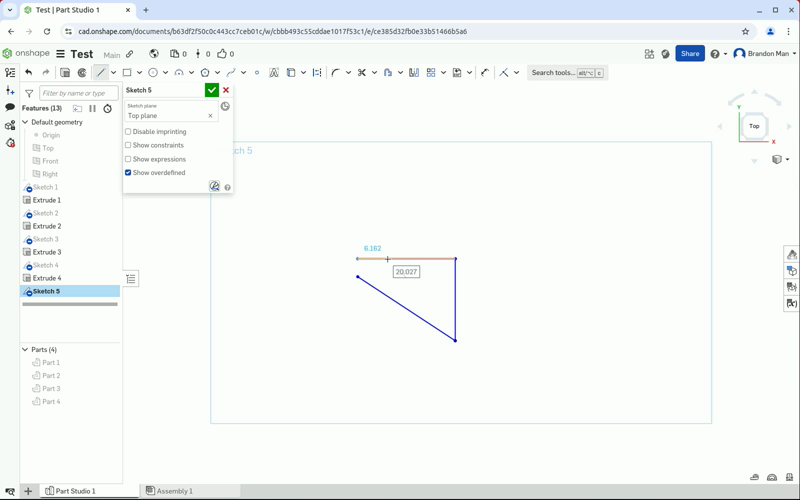
key_down(shift)
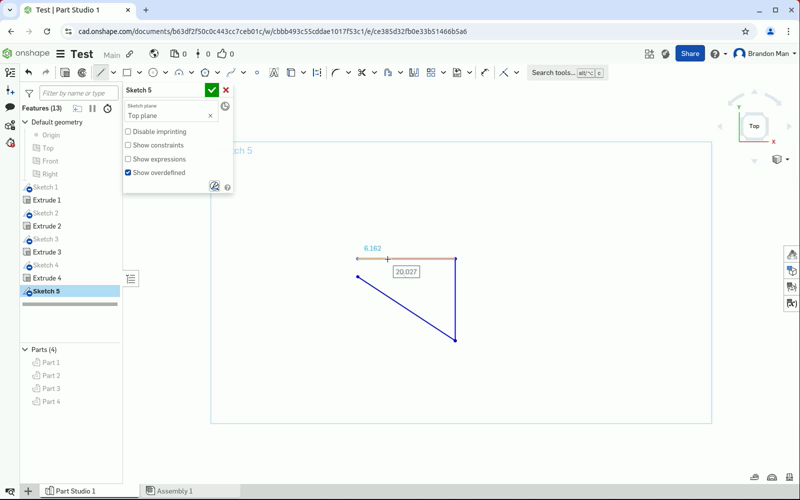
mouse_move(357, 276)
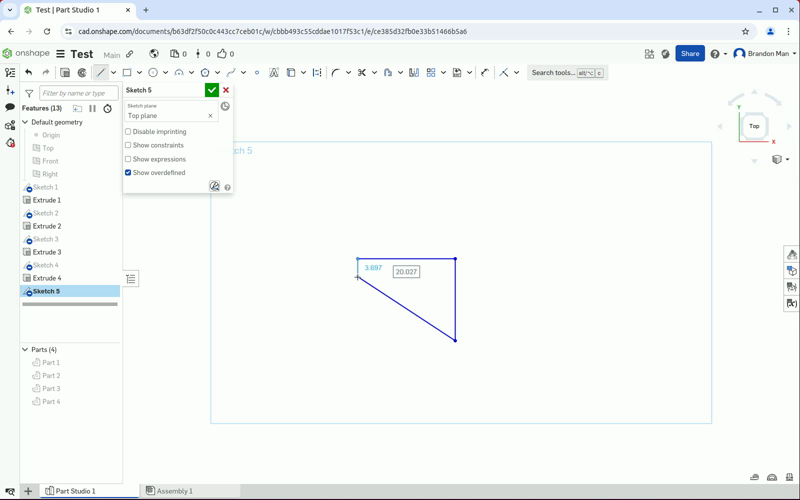
key_up(shift)
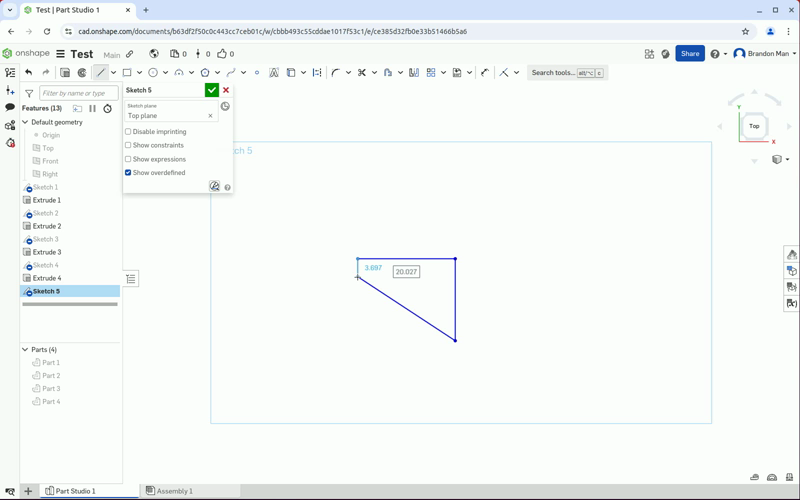
click(357, 276)
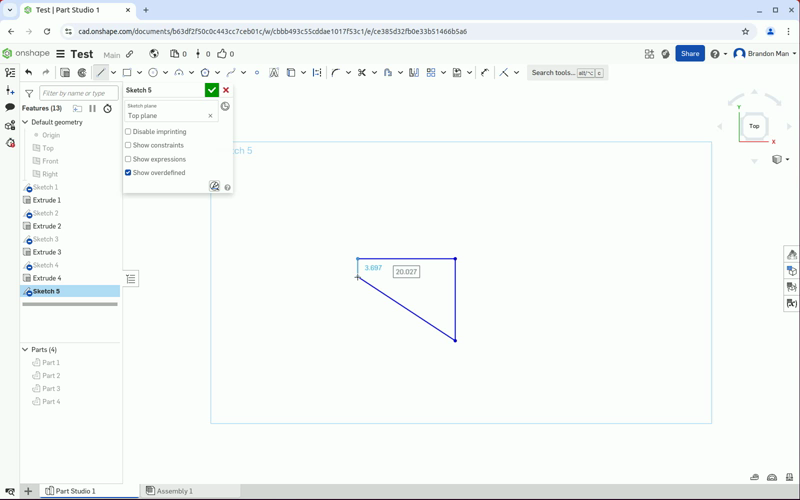
key(esc)
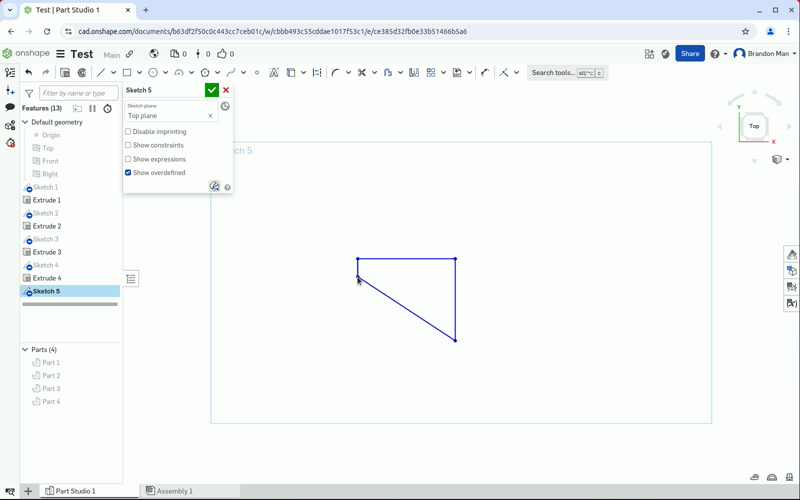
mouse_move(427, 266)
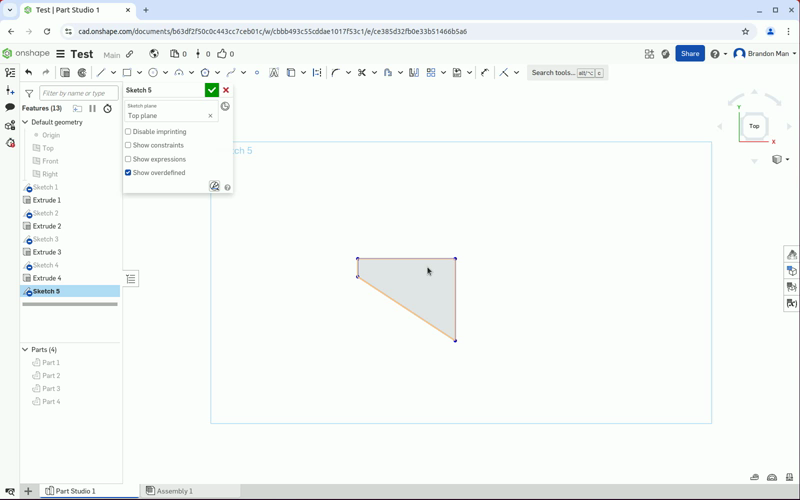
click(427, 266)
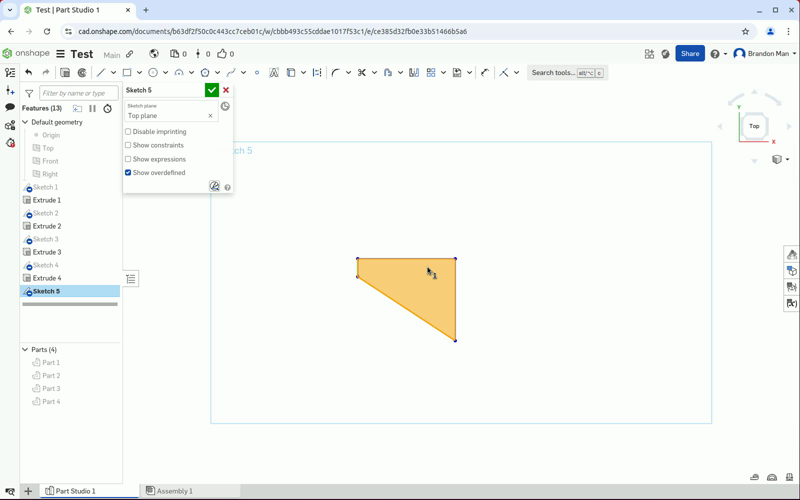
mouse_move(73, 352)
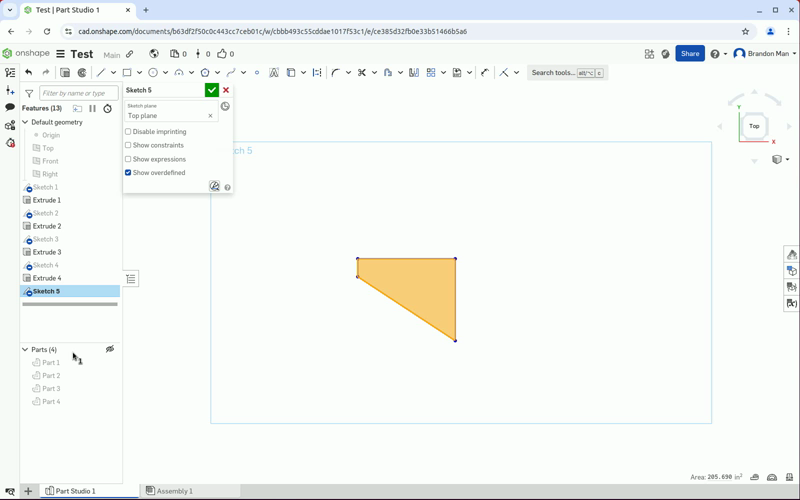
key(shift+y)
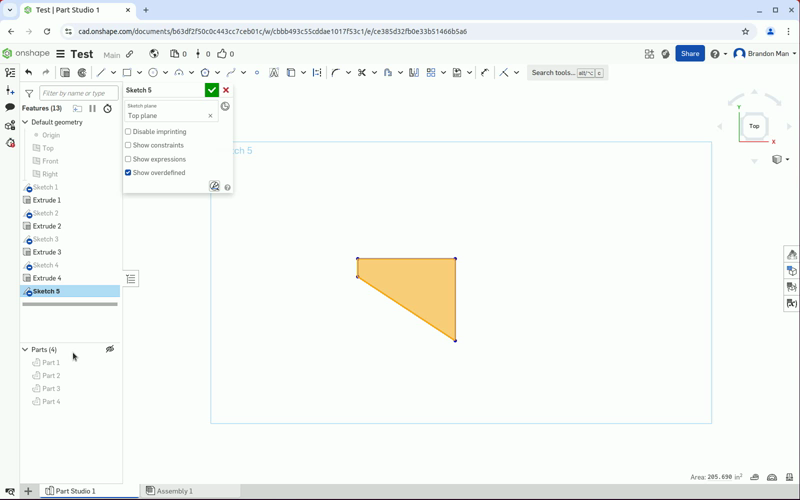
key(shift+e)
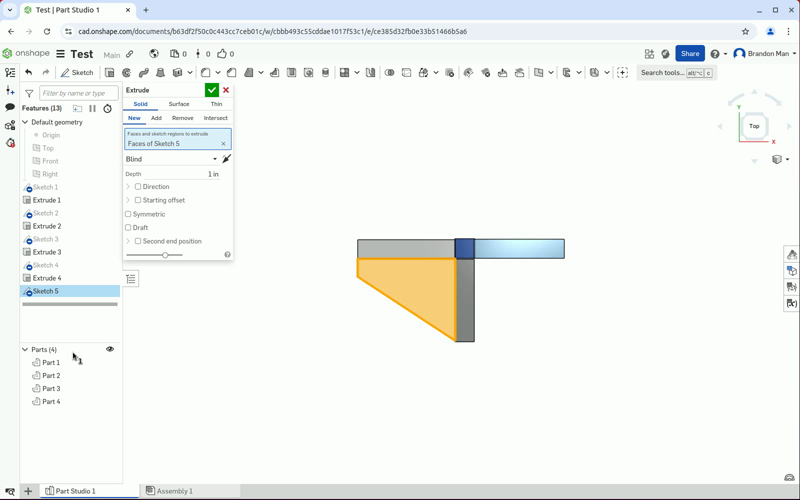
mouse_move(143, 106)
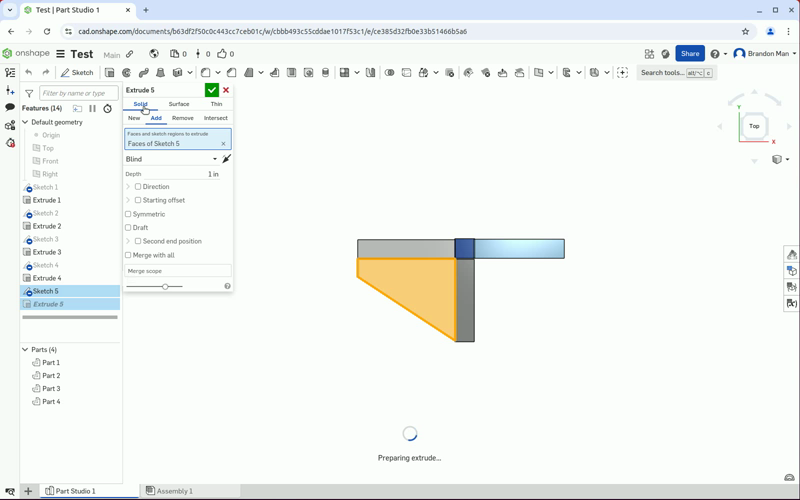
click(143, 106)
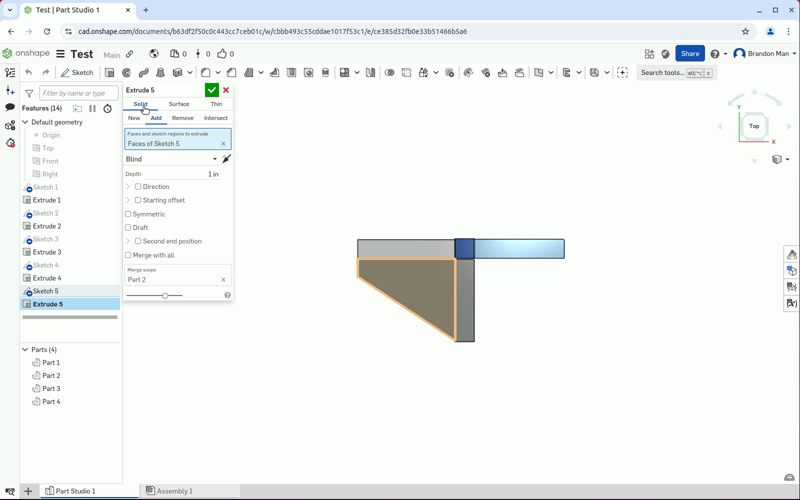
mouse_move(137, 120)
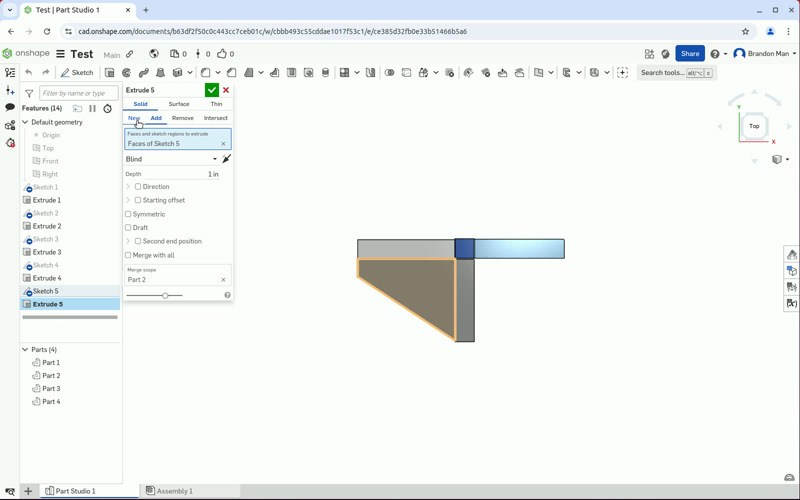
click(137, 120)
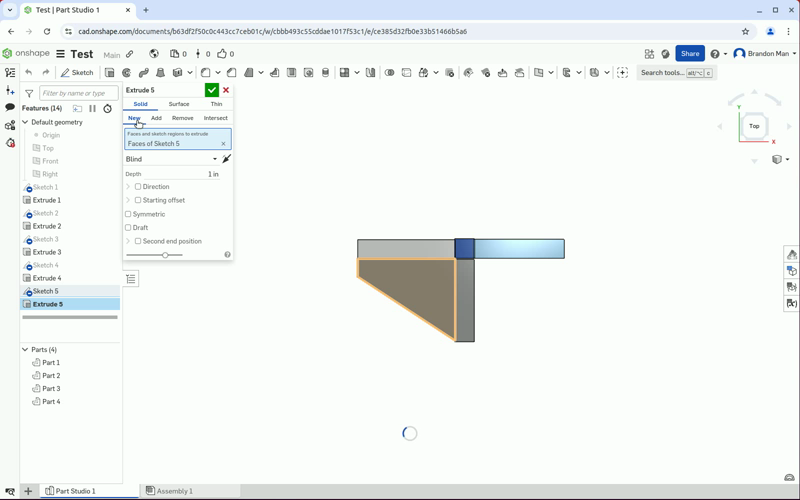
key(tab, 4)
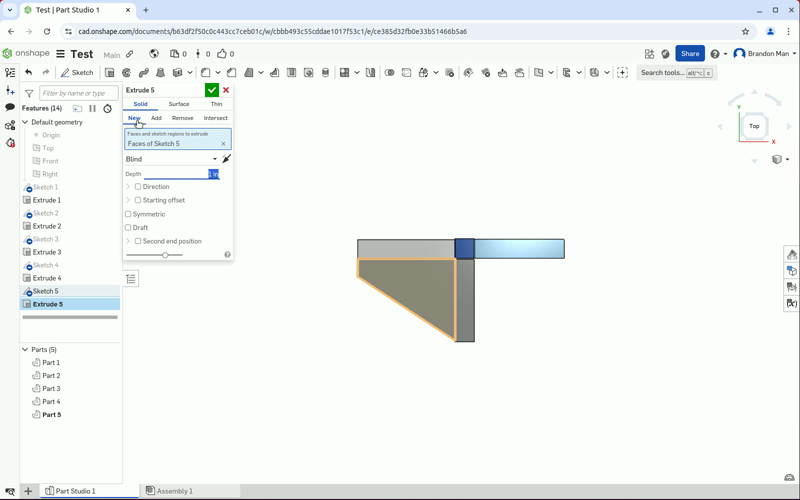
text(3.851)
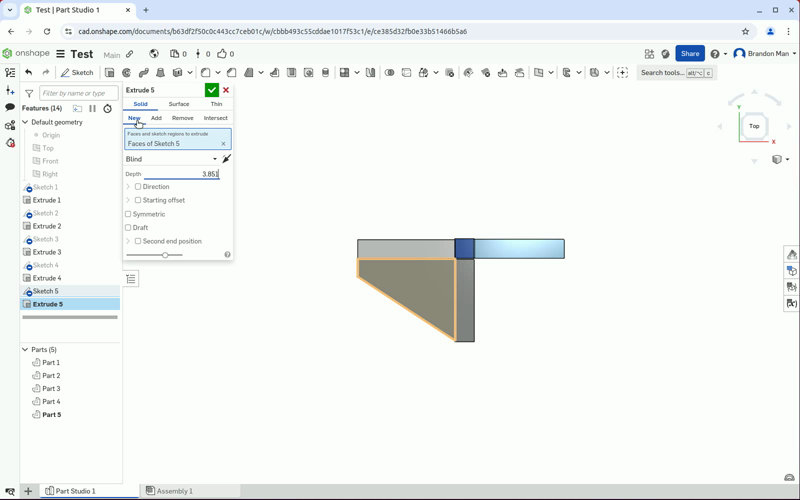
key(enter)
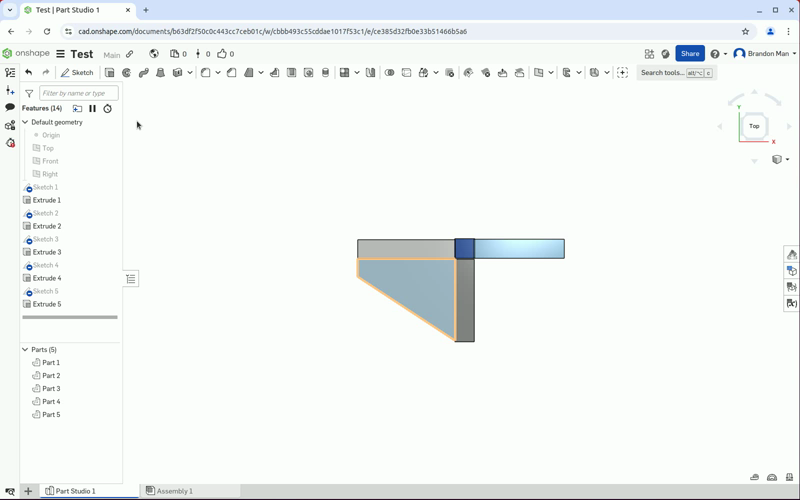
key(shift+h)
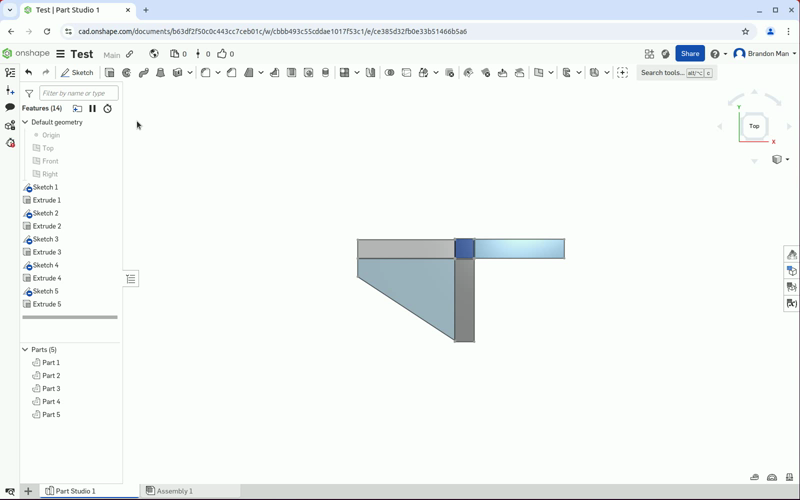
key(shift+h)
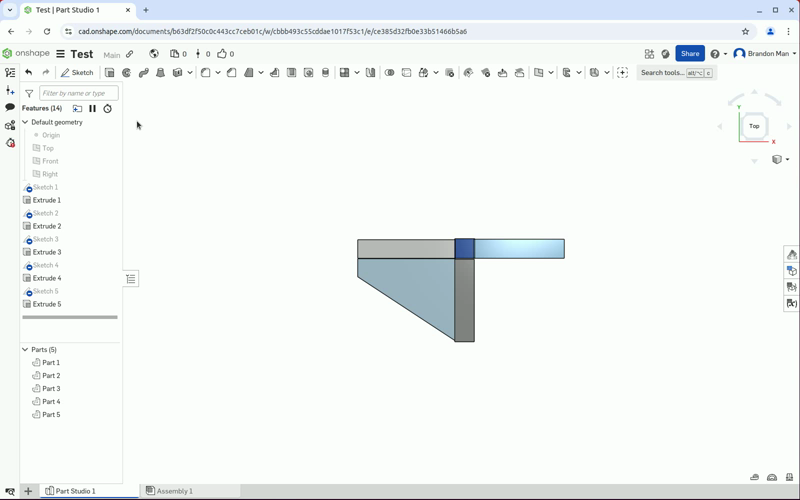
mouse_move(73, 189)
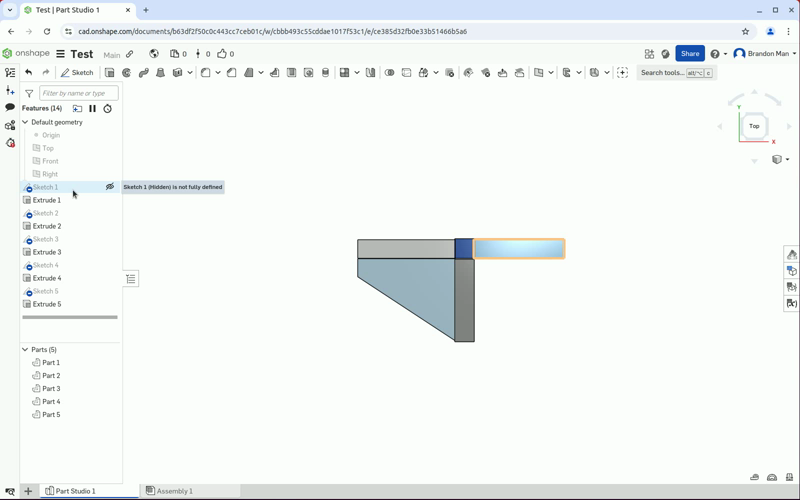
click(73, 189)
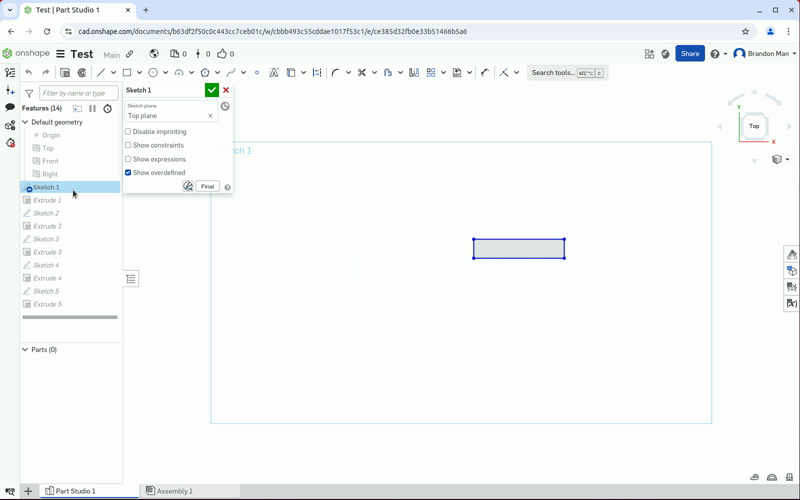
mouse_move(229, 92)
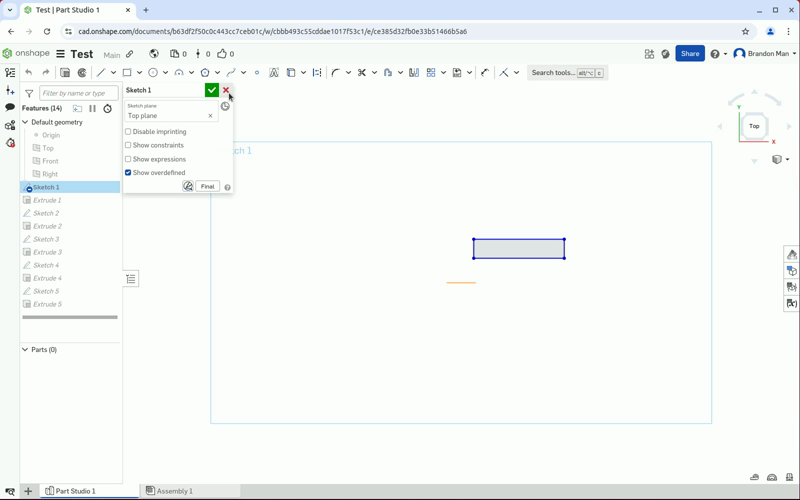
click(229, 92)
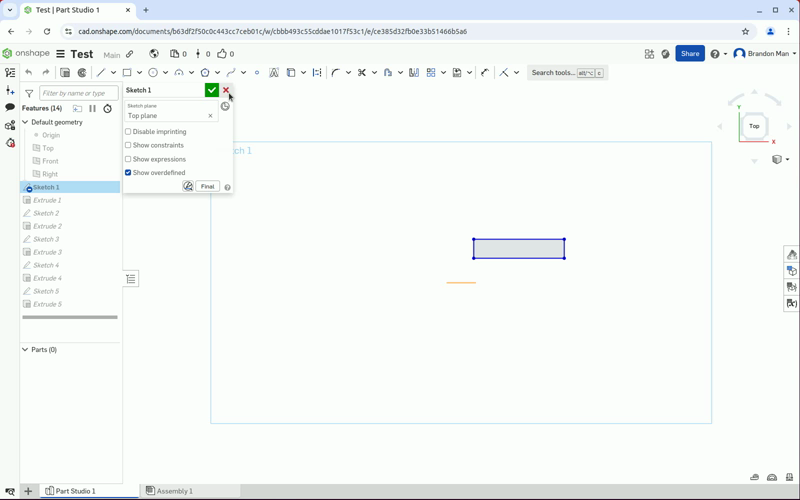
key(shift+s)
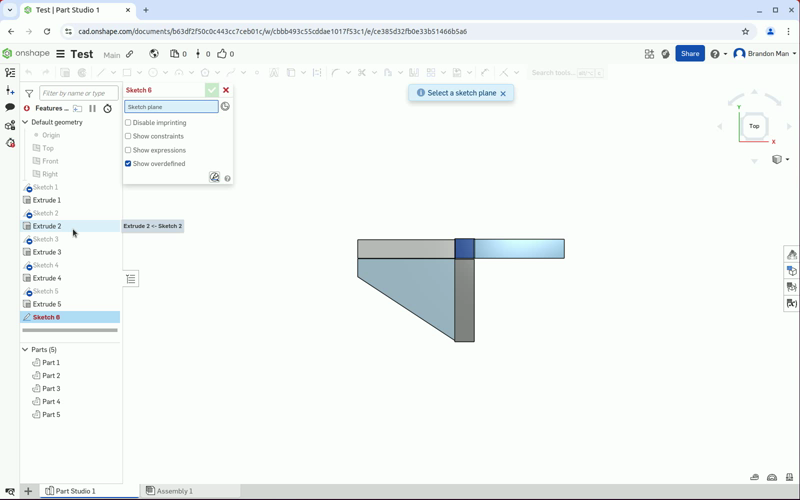
scroll(3)
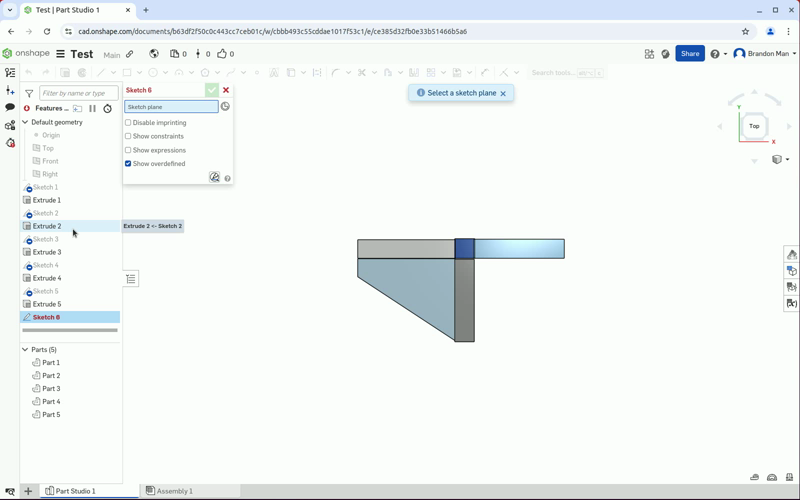
mouse_move(73, 150)
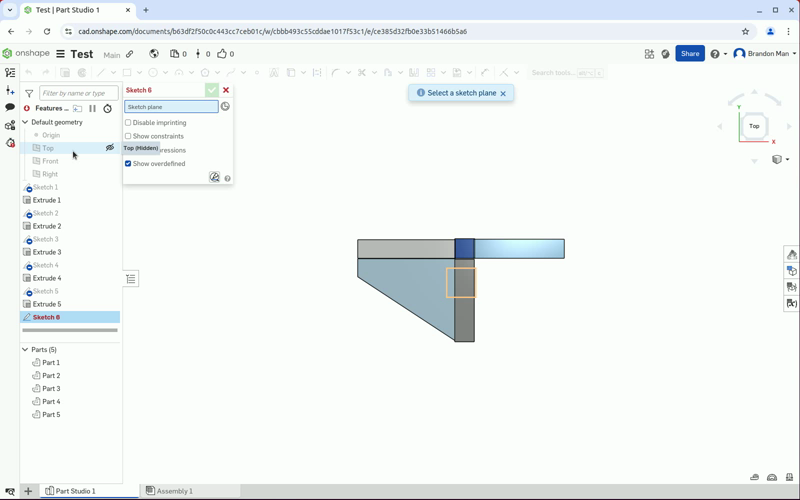
click(73, 150)
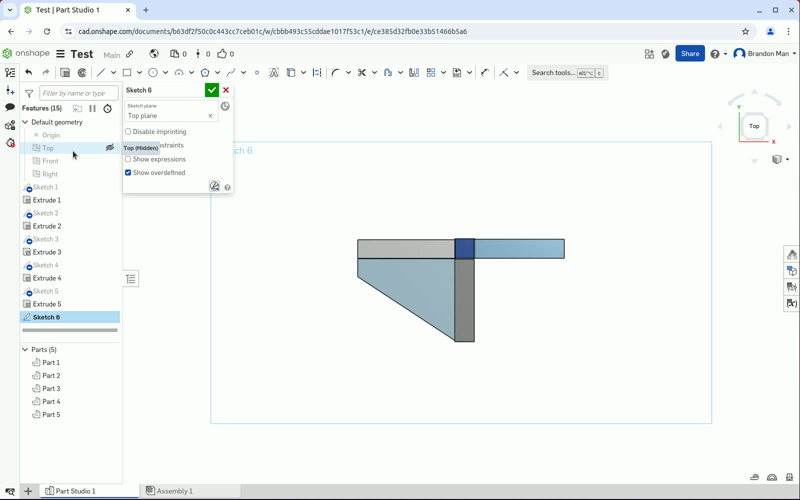
mouse_move(73, 352)
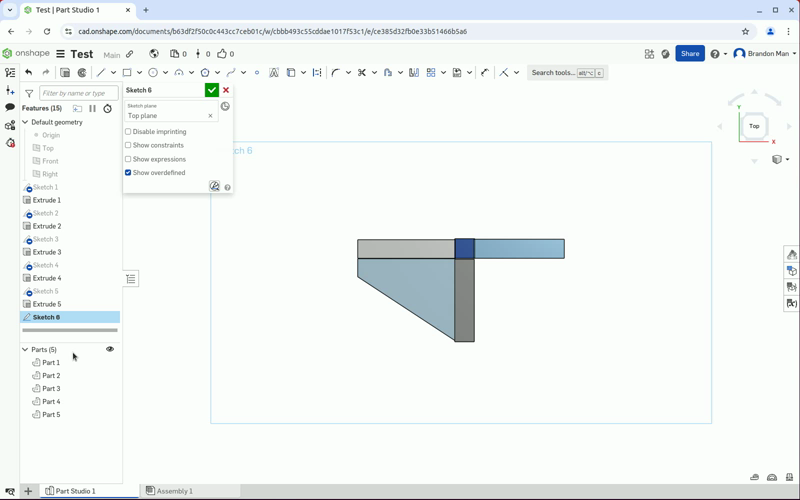
key(y)
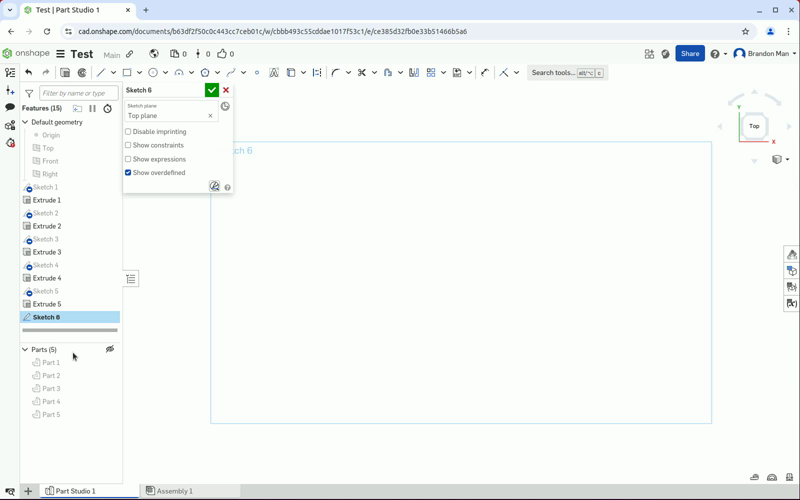
key(l)
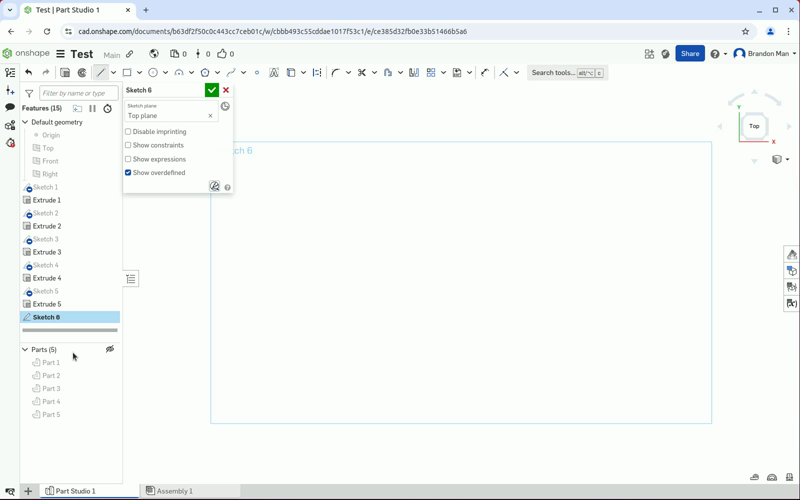
key_down(shift)
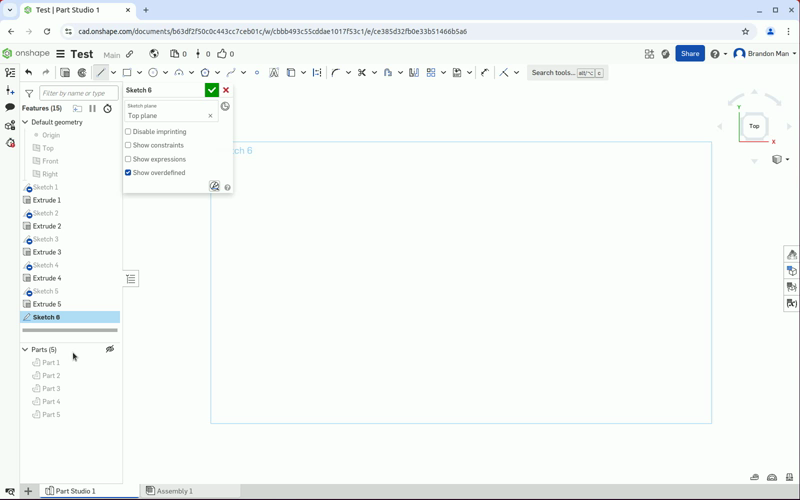
mouse_move(473, 341)
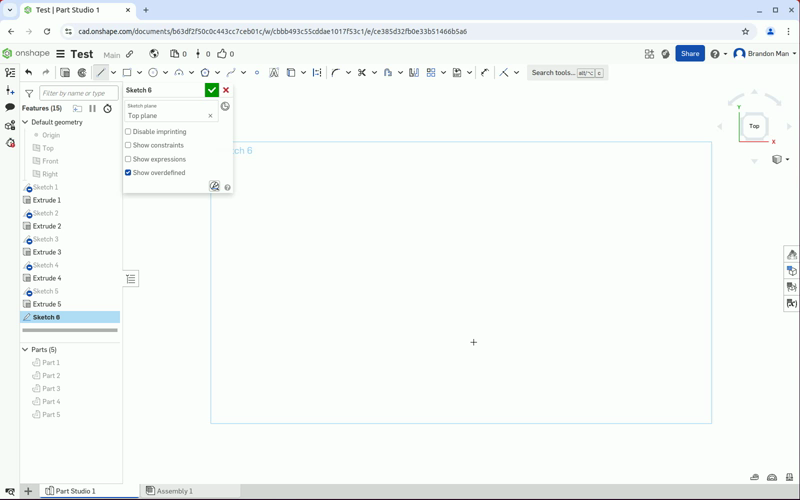
click(473, 341)
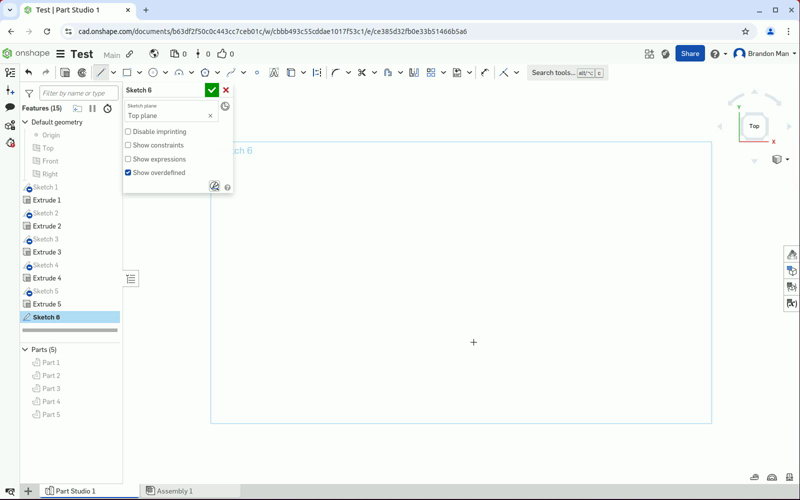
key_up(shift)
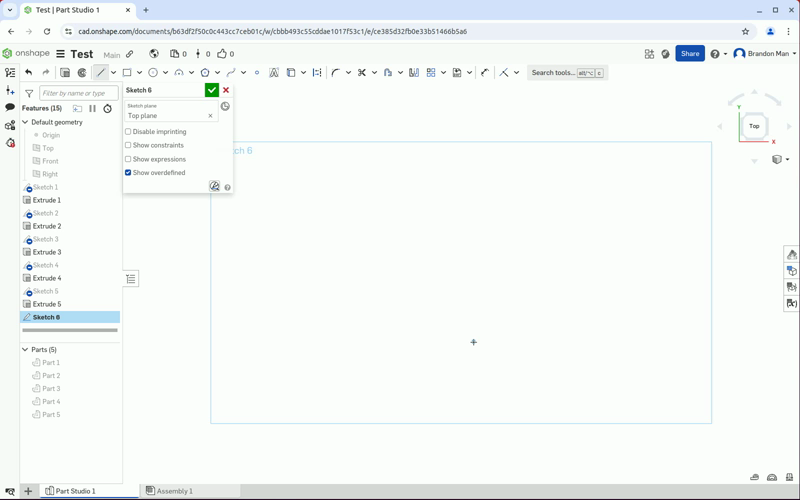
key_down(shift)
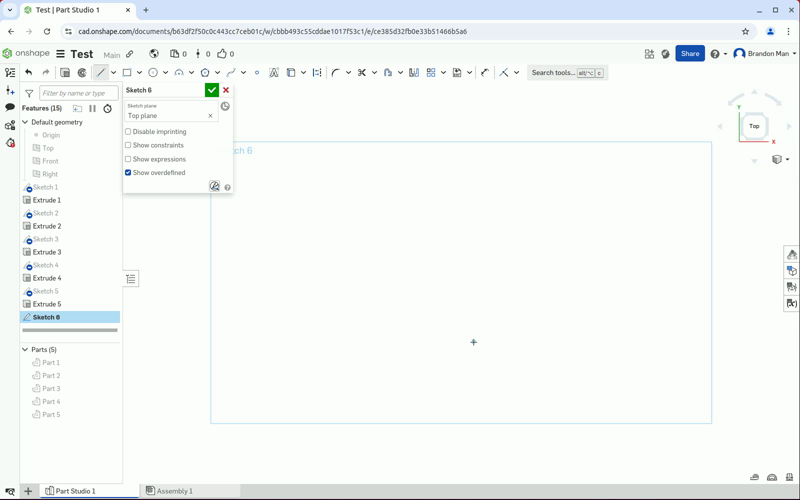
mouse_move(564, 341)
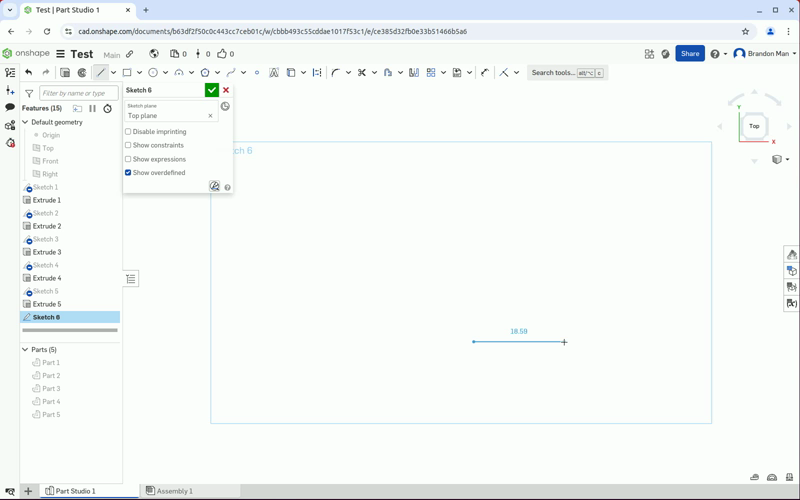
click(564, 341)
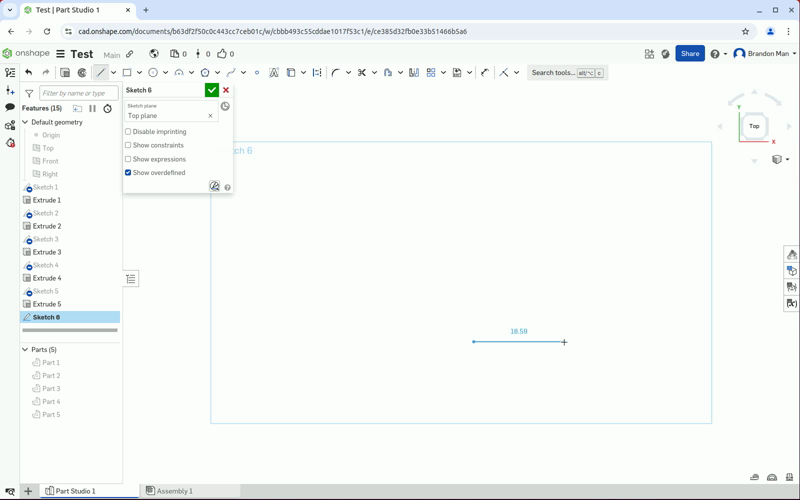
key_up(shift)
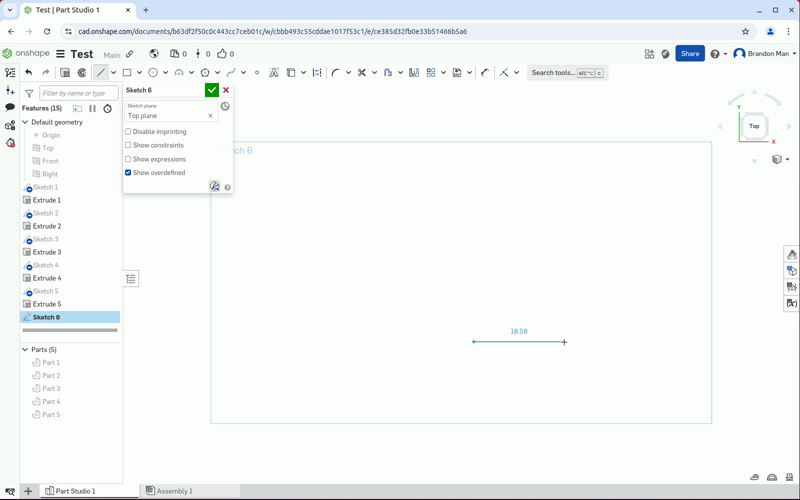
key_down(shift)
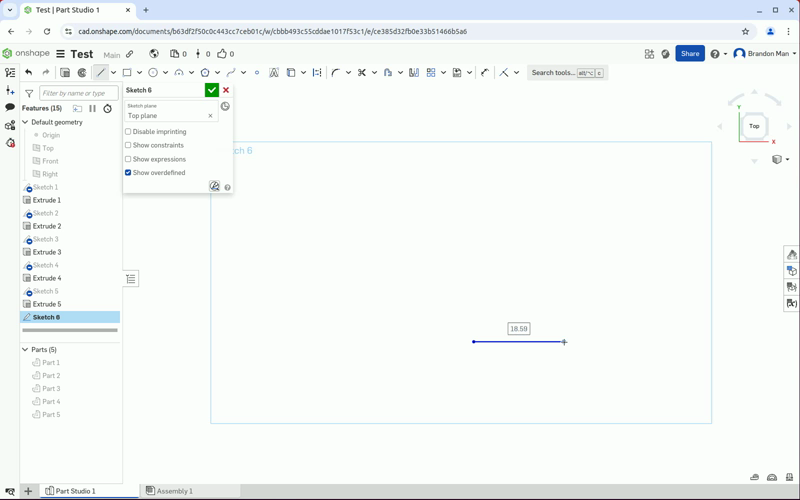
mouse_move(564, 258)
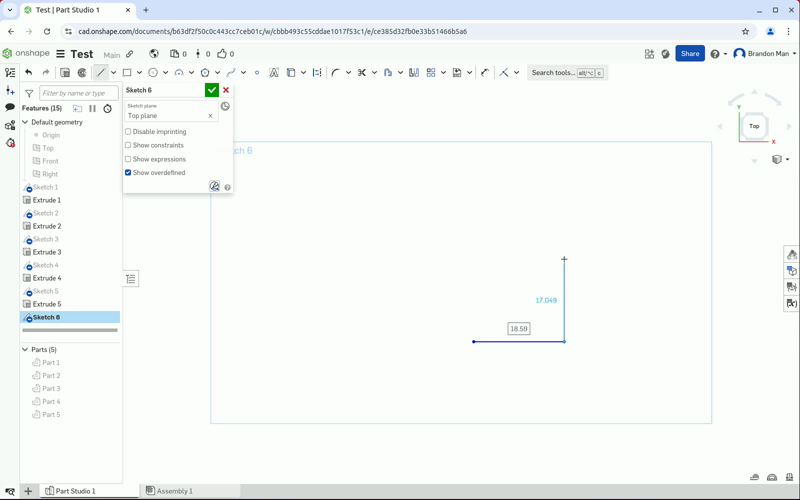
click(564, 258)
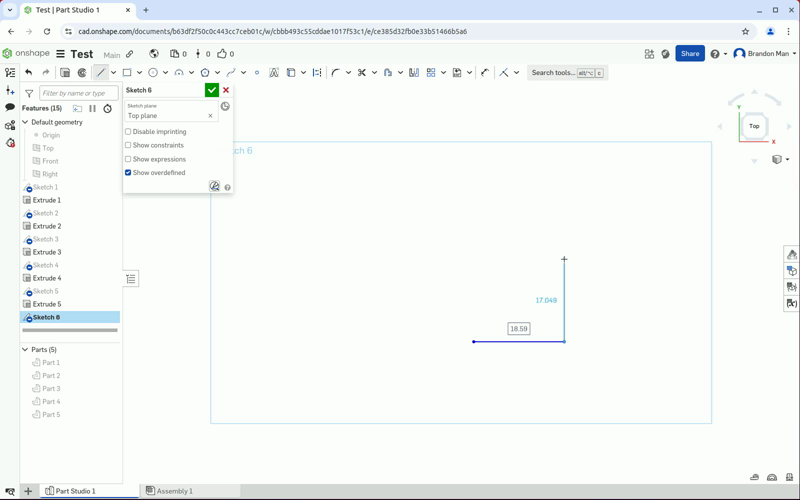
key_up(shift)
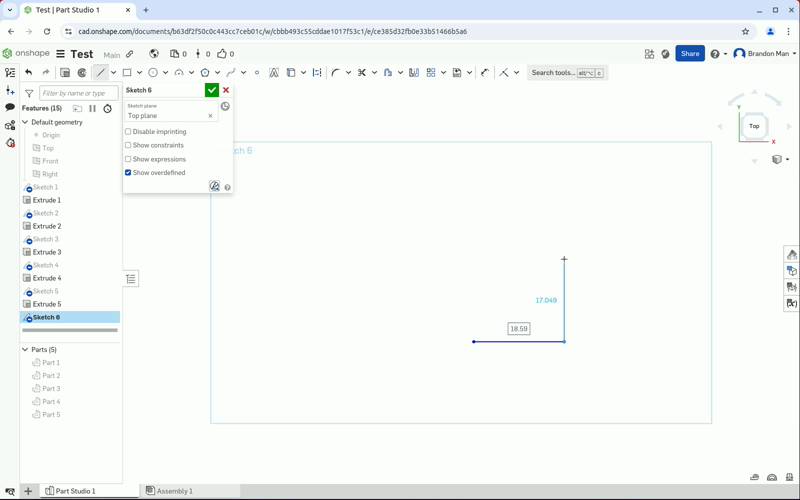
key_down(shift)
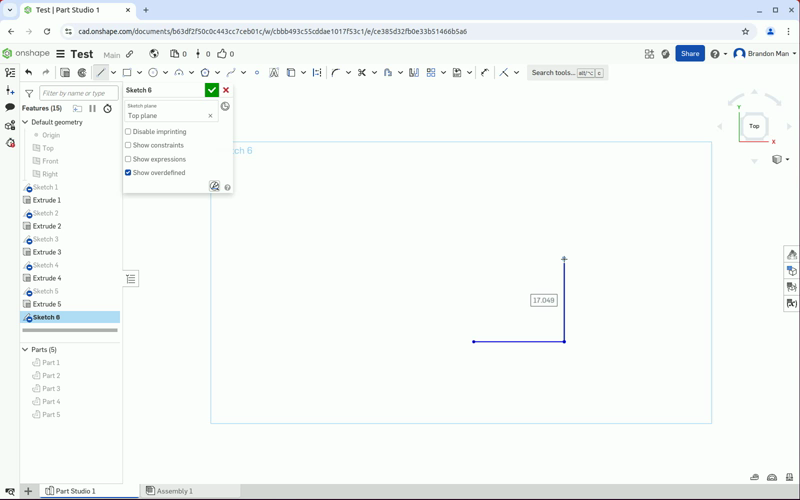
mouse_move(473, 258)
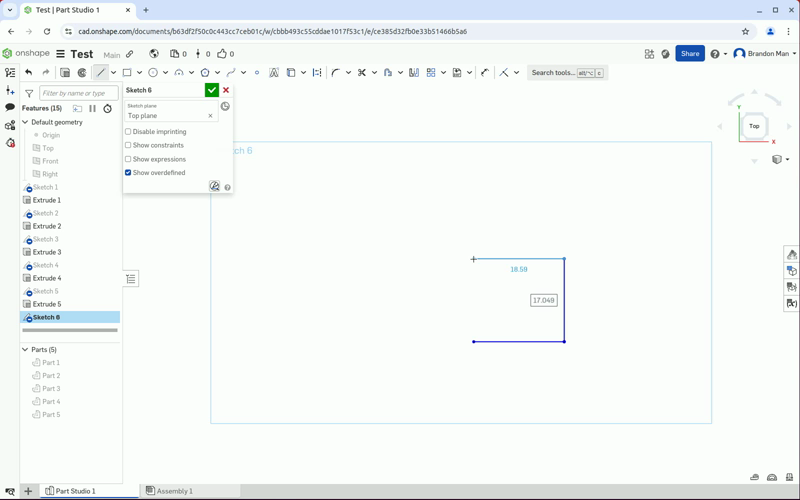
click(473, 258)
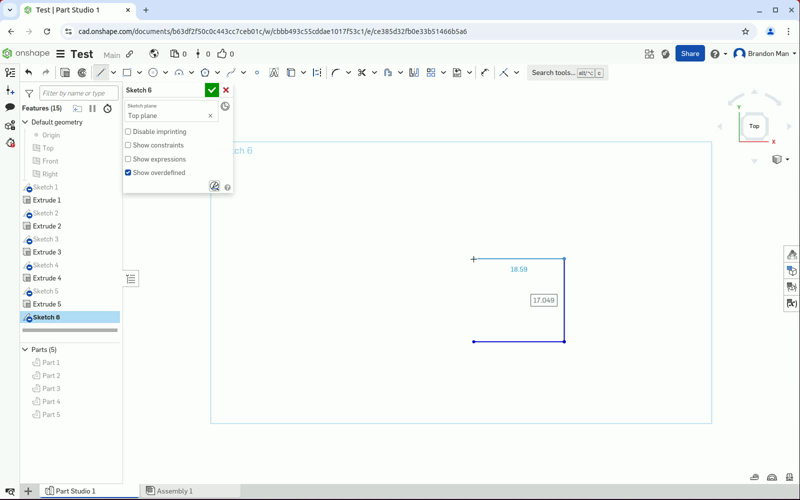
key_up(shift)
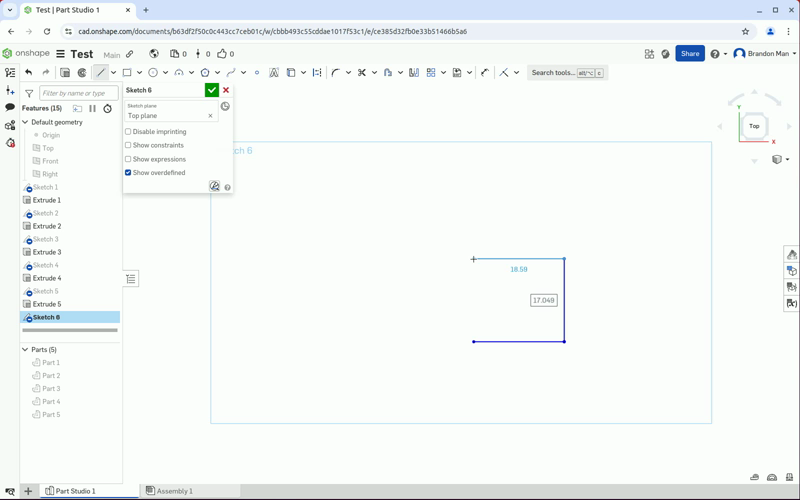
key_down(shift)
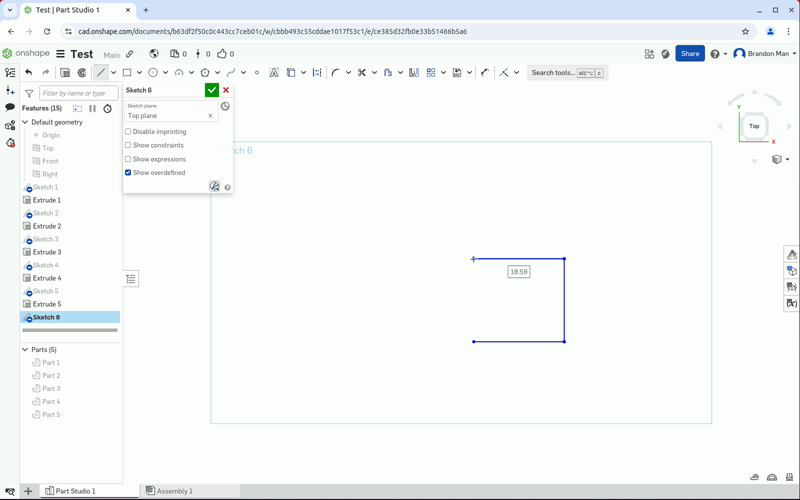
mouse_move(473, 341)
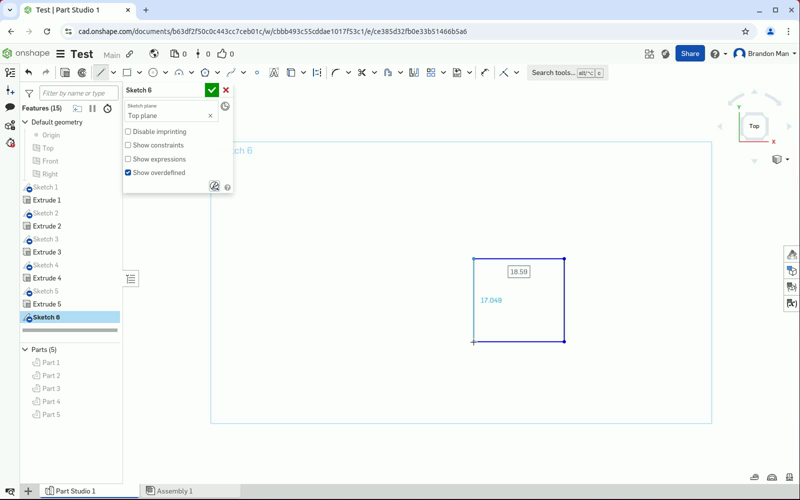
key_up(shift)
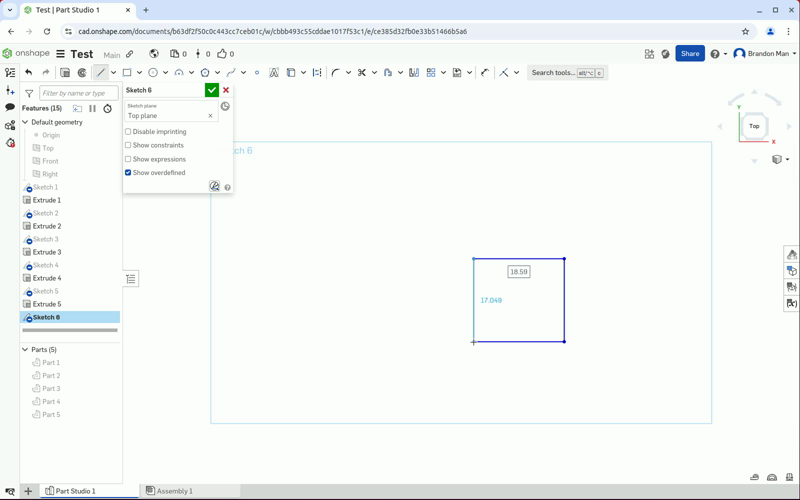
click(473, 341)
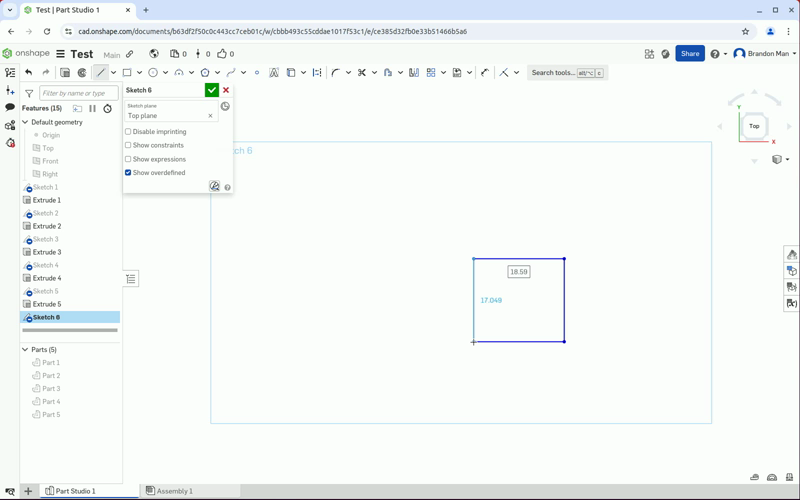
key(esc)
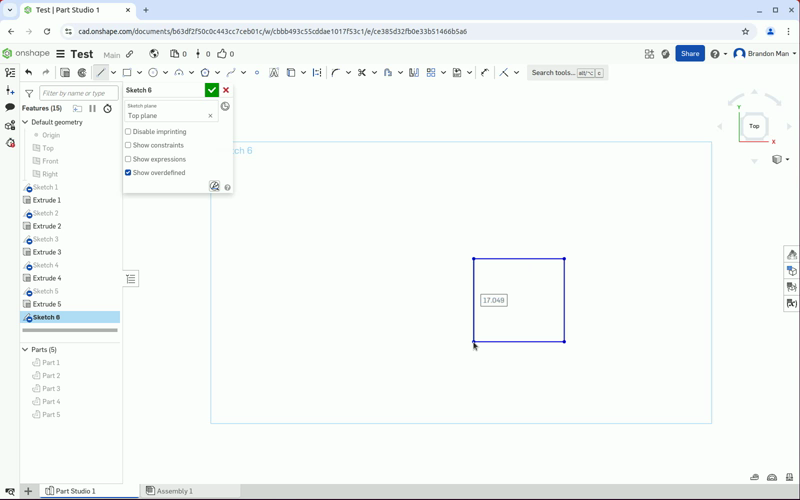
key(c)
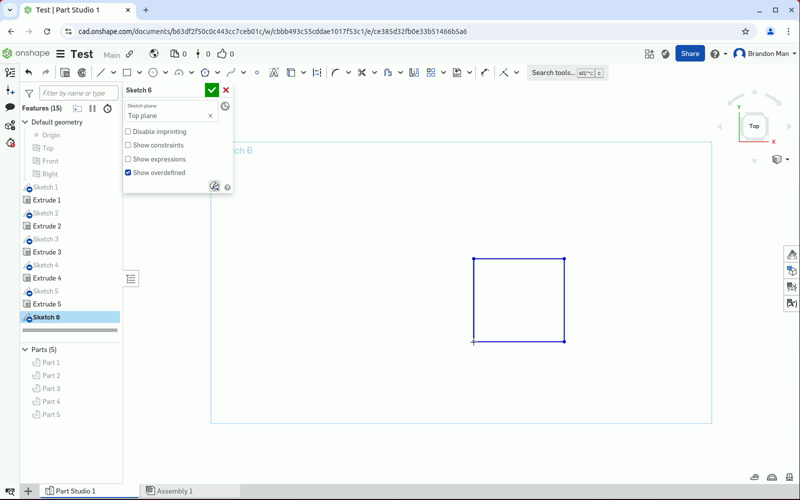
key_down(shift)
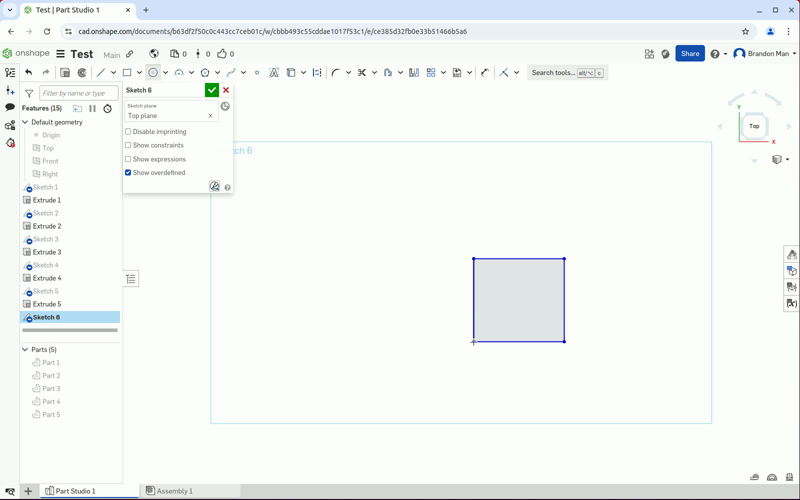
mouse_move(500, 299)
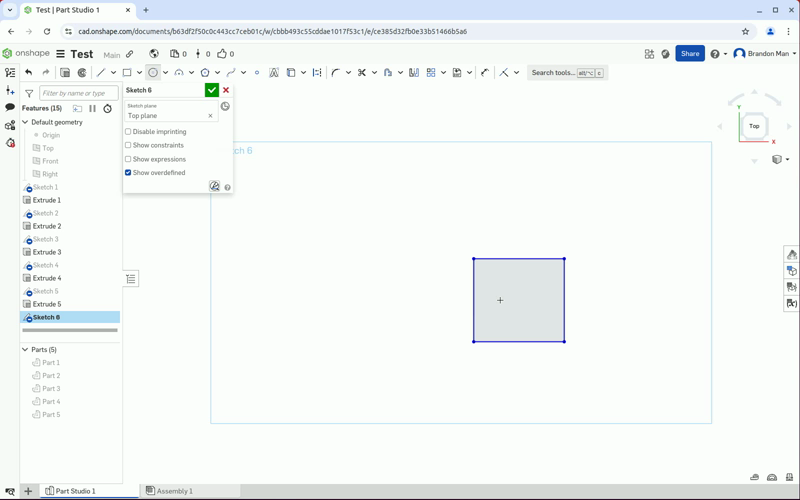
click(500, 299)
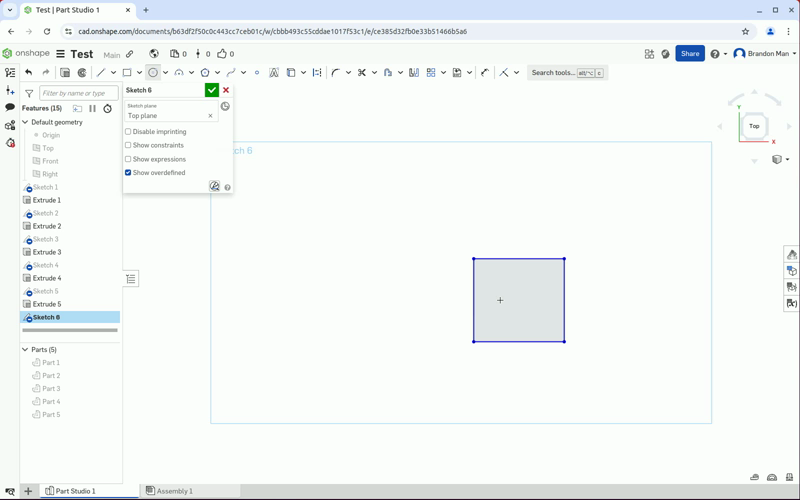
key_up(shift)
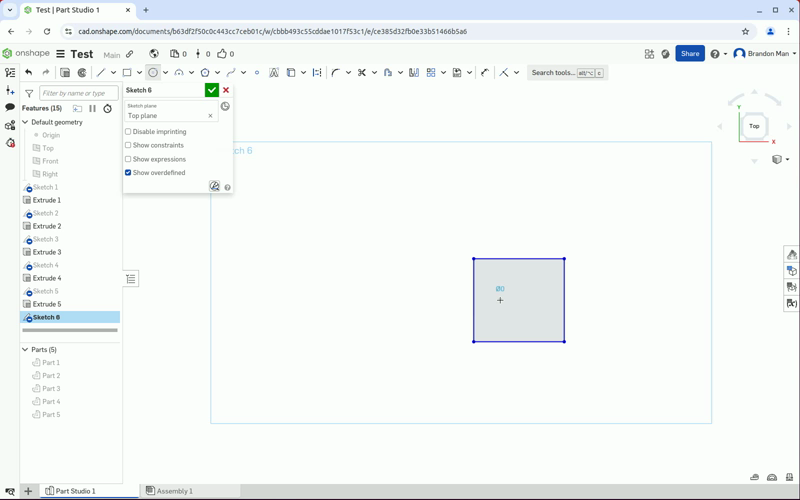
mouse_move(511, 299)
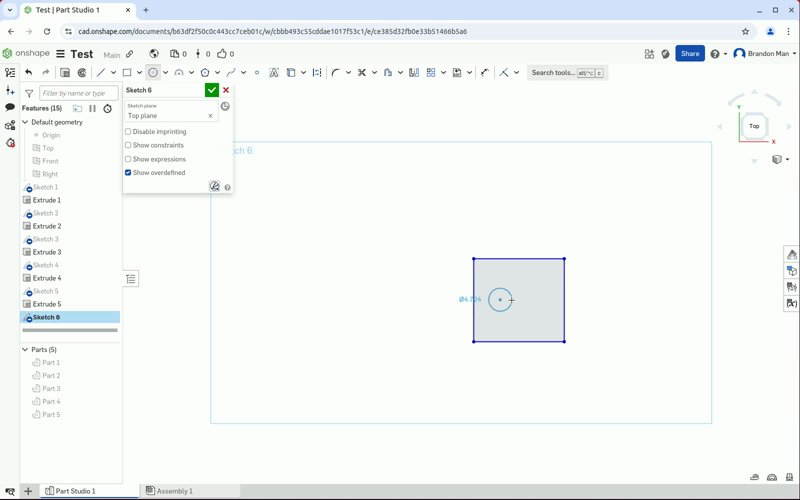
click(511, 299)
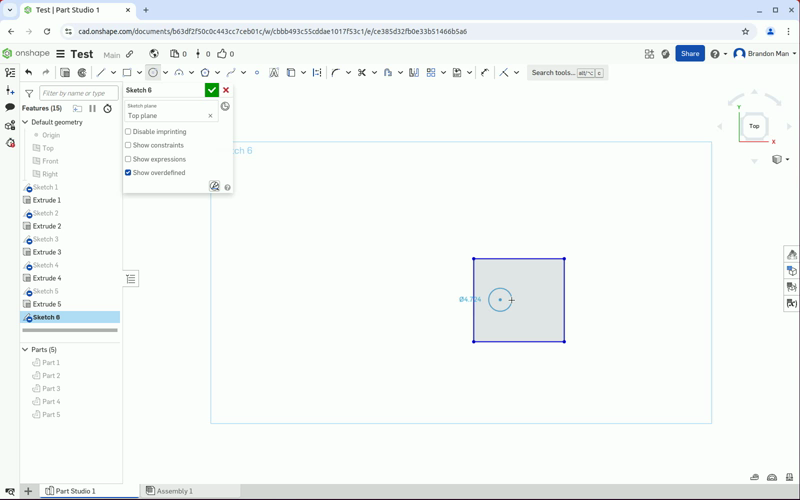
key(esc)
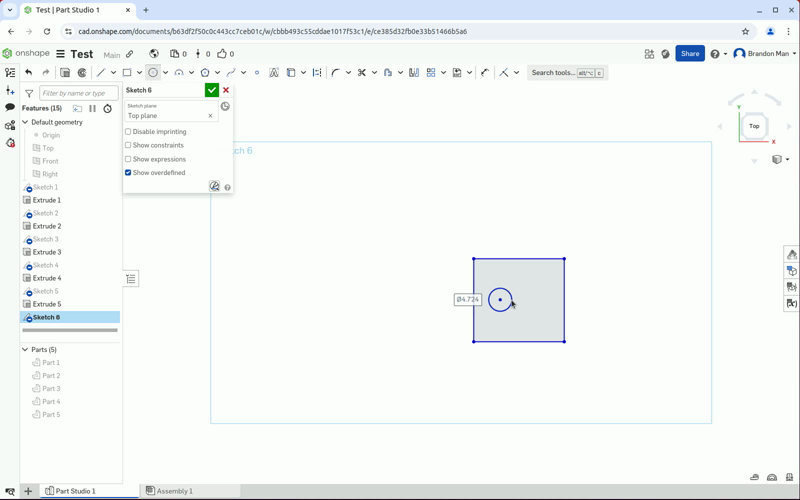
key(c)
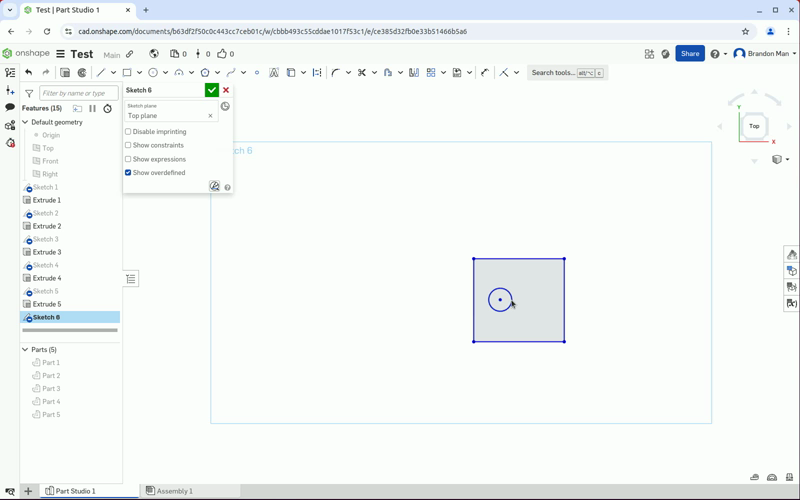
key_down(shift)
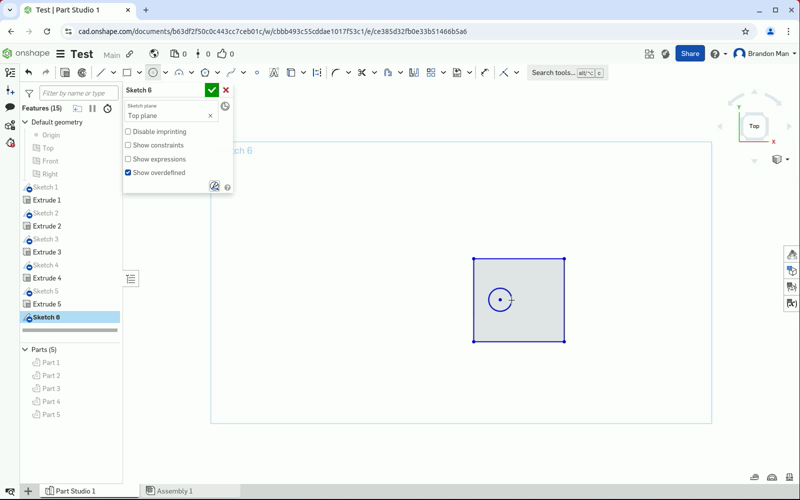
mouse_move(541, 299)
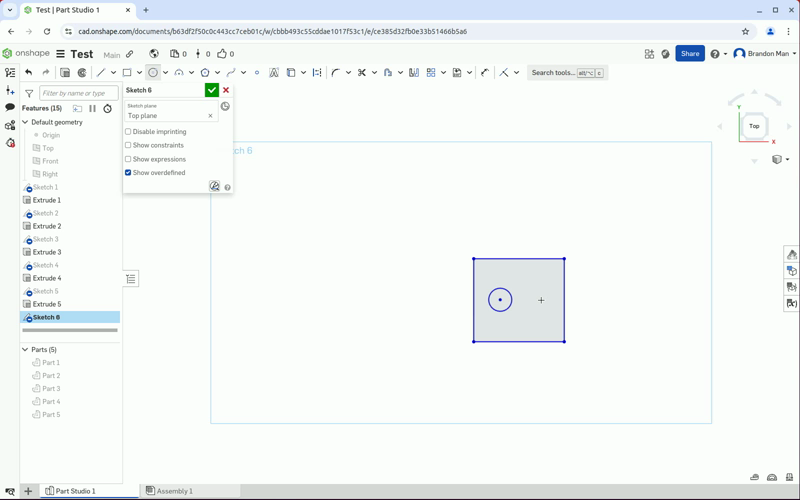
click(541, 299)
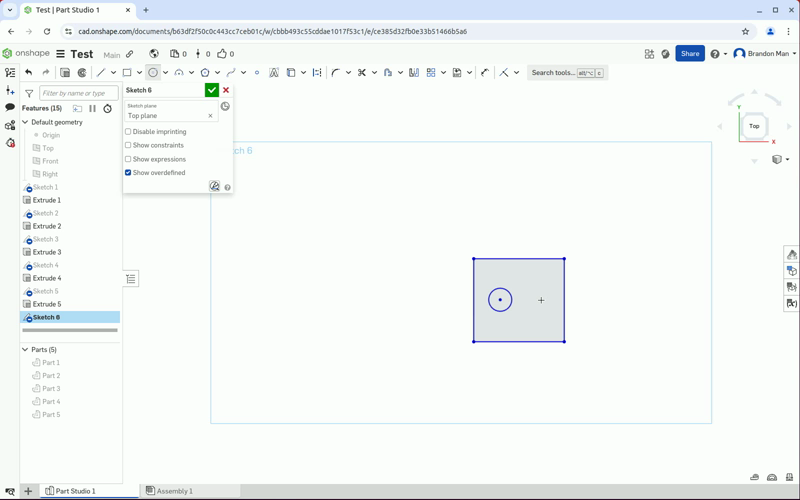
key_up(shift)
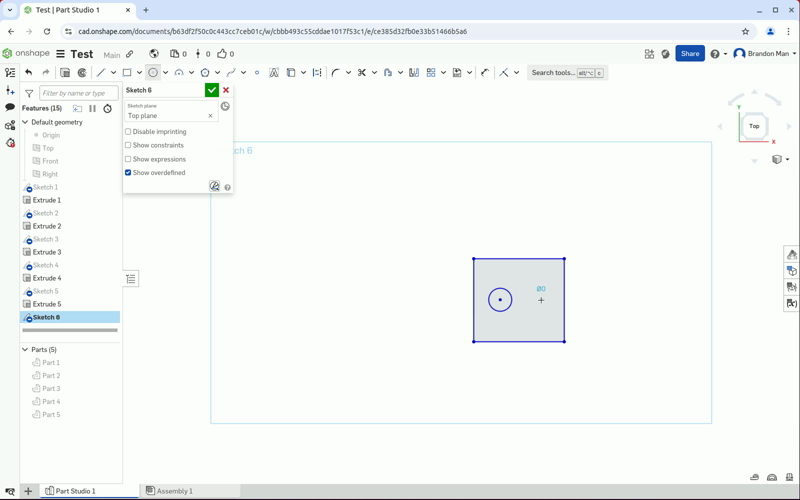
mouse_move(552, 299)
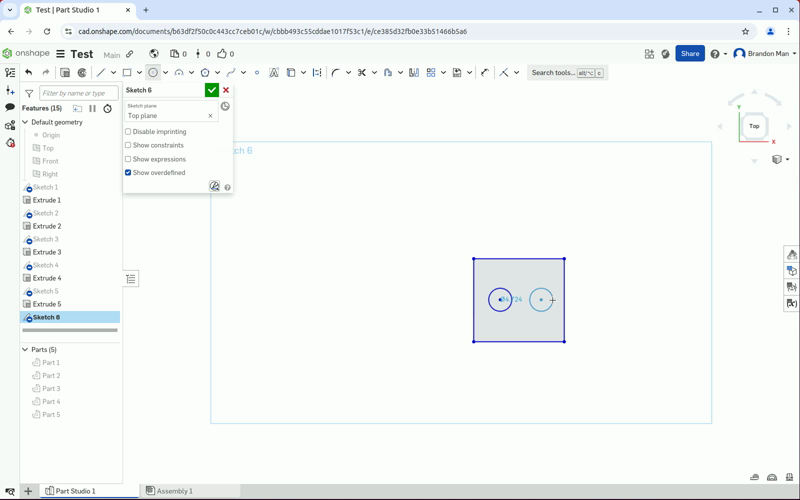
click(552, 299)
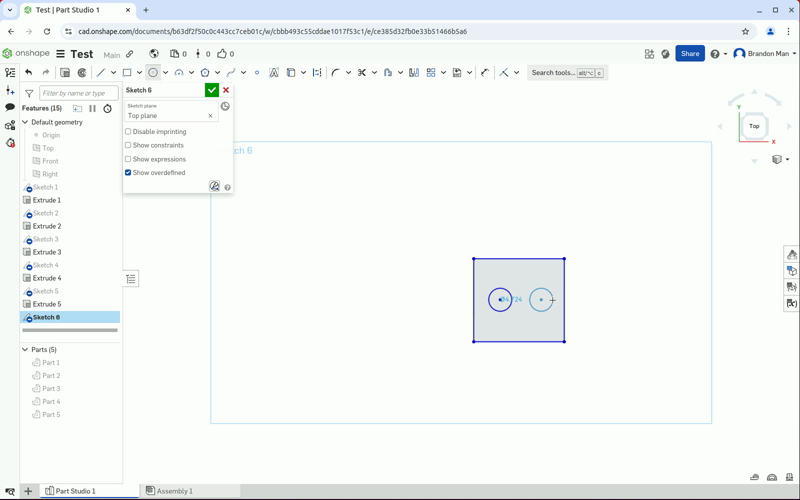
key(esc)
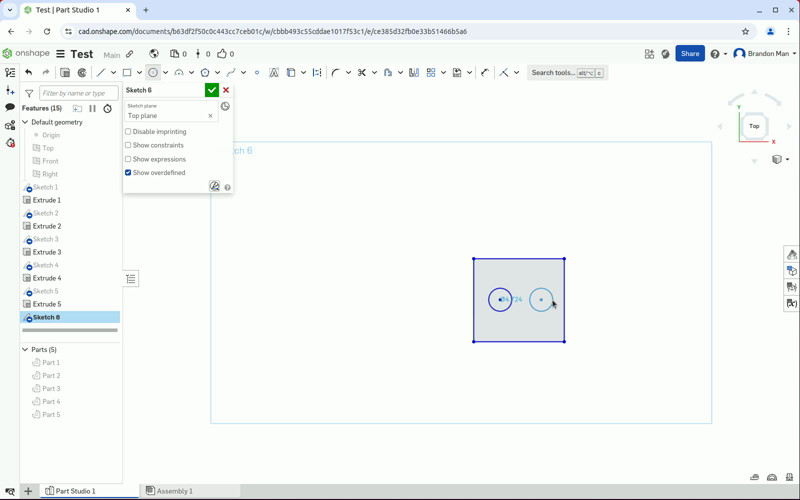
mouse_move(556, 325)
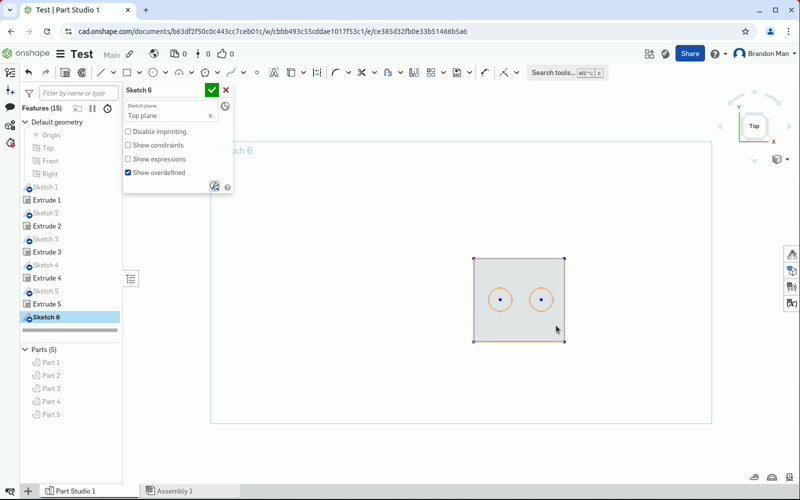
click(556, 325)
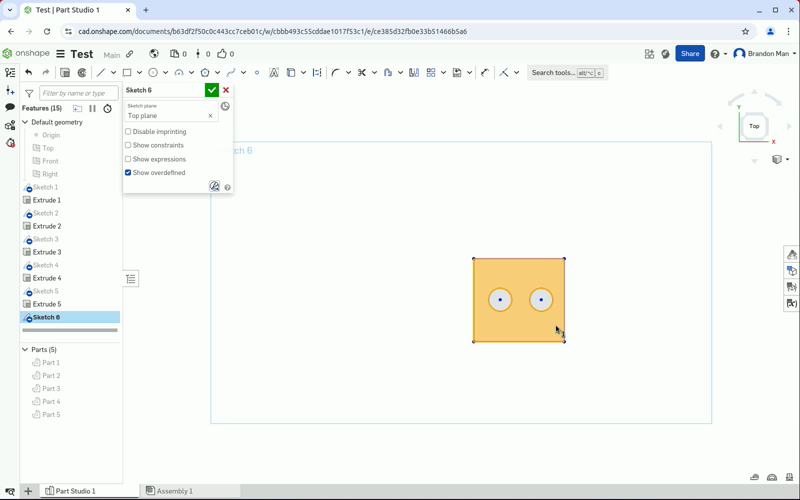
mouse_move(73, 352)
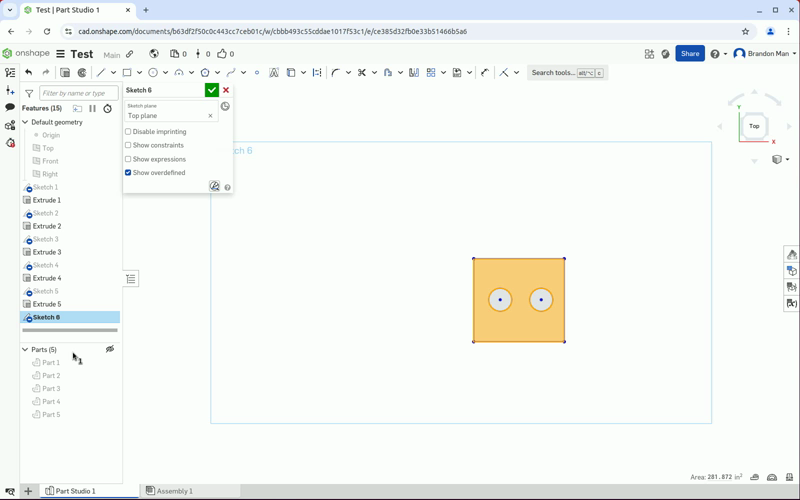
key(shift+y)
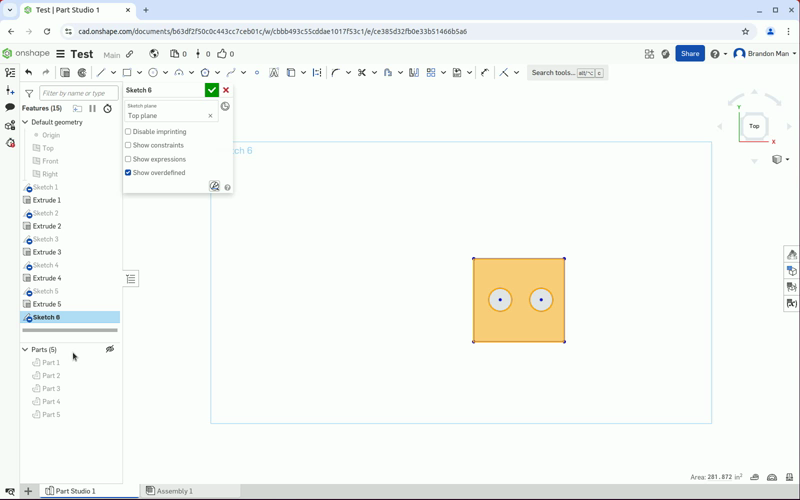
key(shift+e)
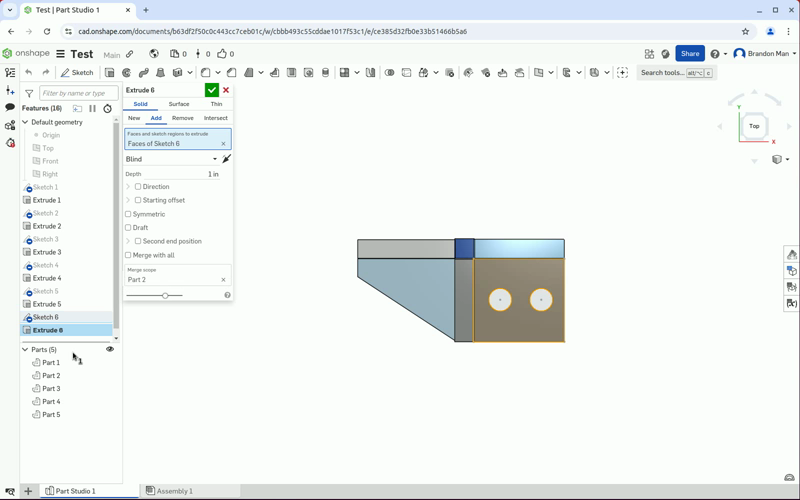
mouse_move(143, 106)
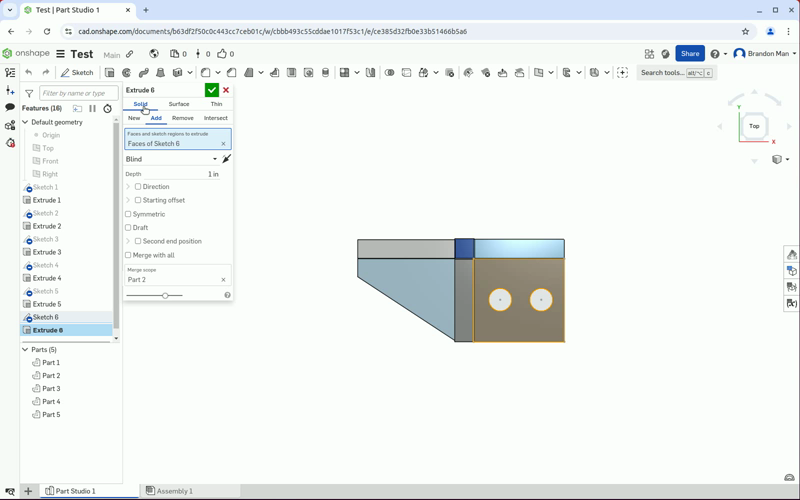
click(143, 106)
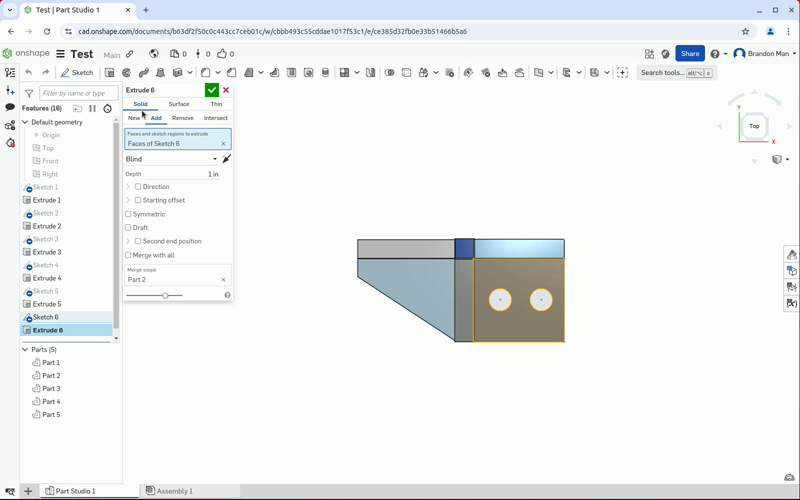
mouse_move(137, 120)
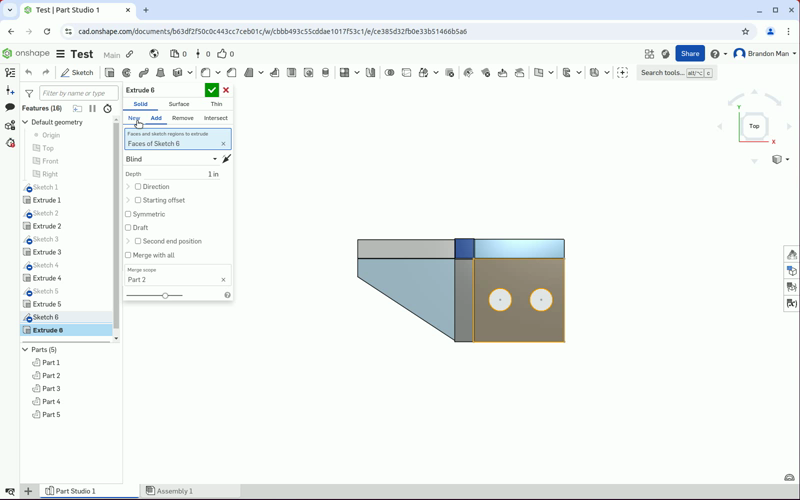
click(137, 120)
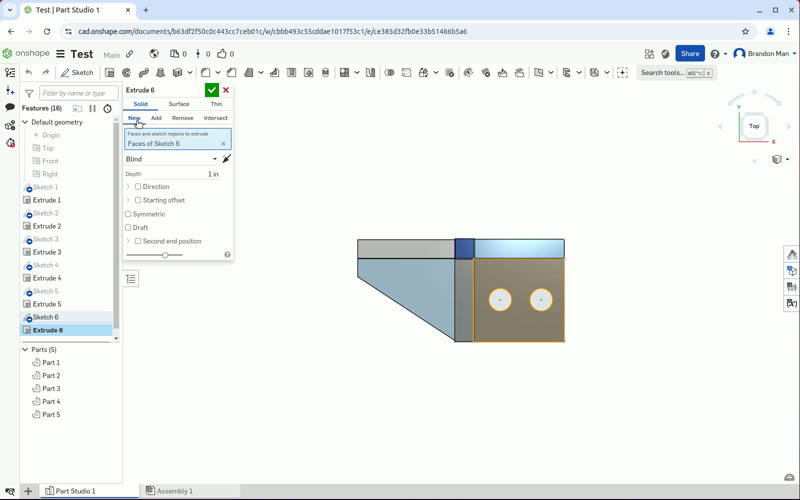
key(tab, 4)
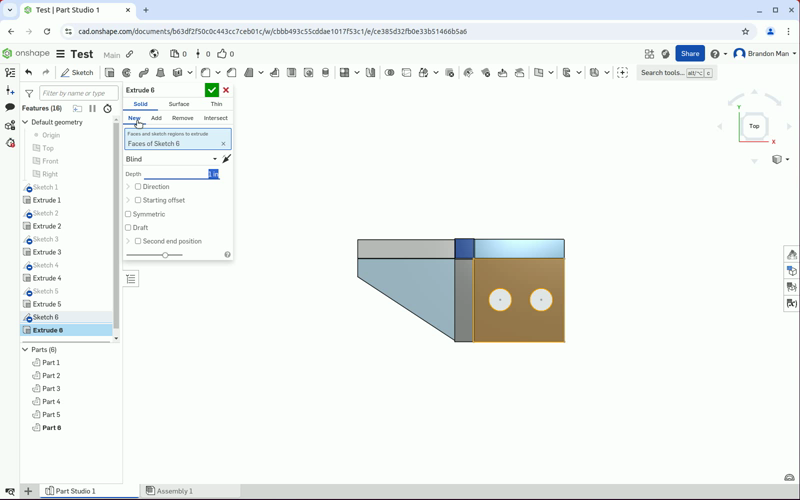
text(3.851)
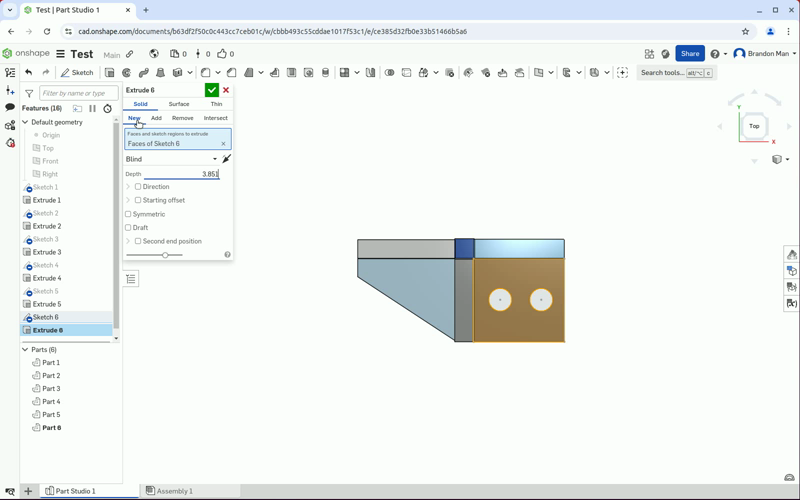
key(enter)
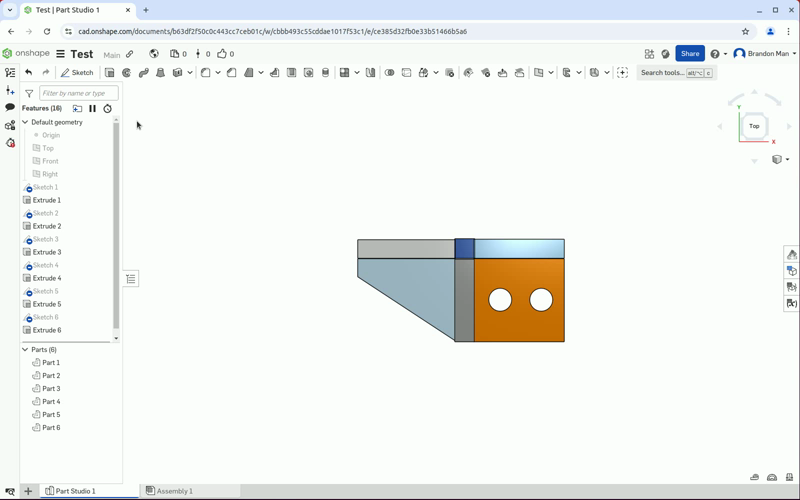
key(shift+h)
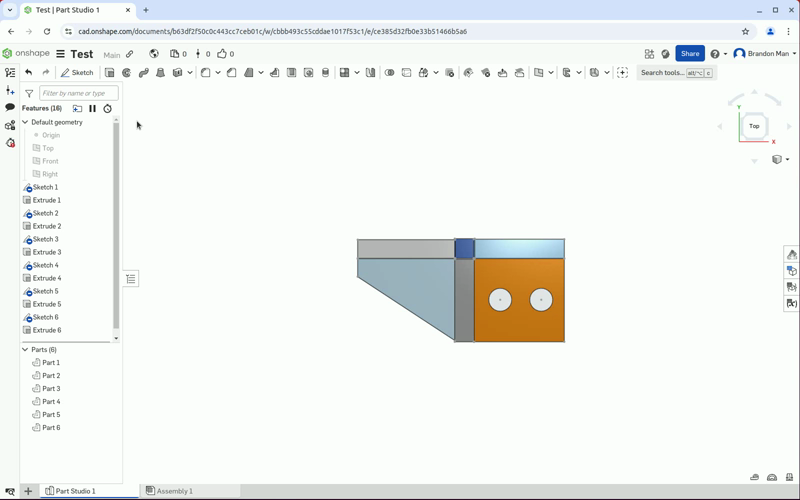
key(shift+h)
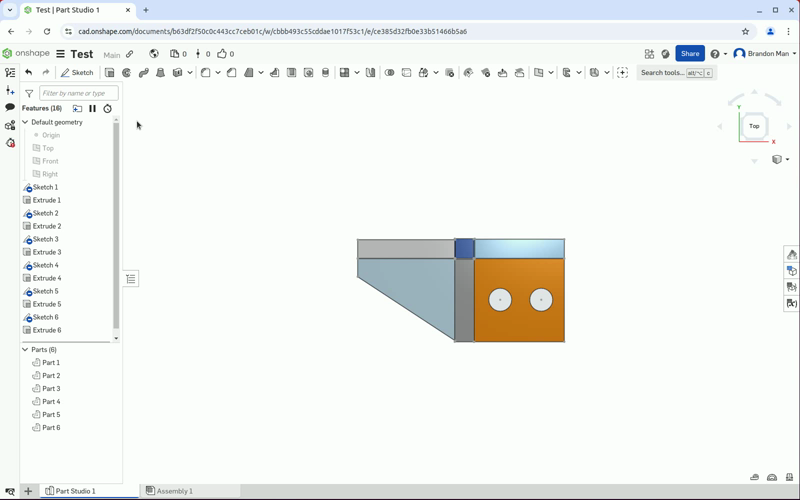
key(shift+7)
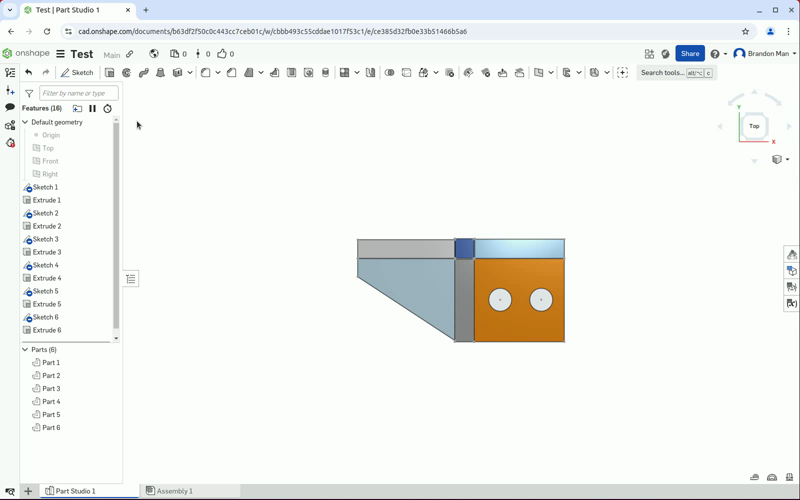
key(up, 3)
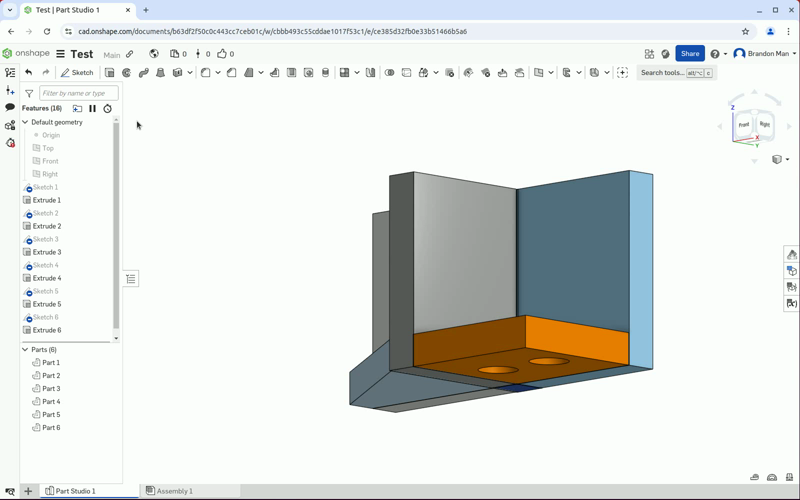
key(left, 3)
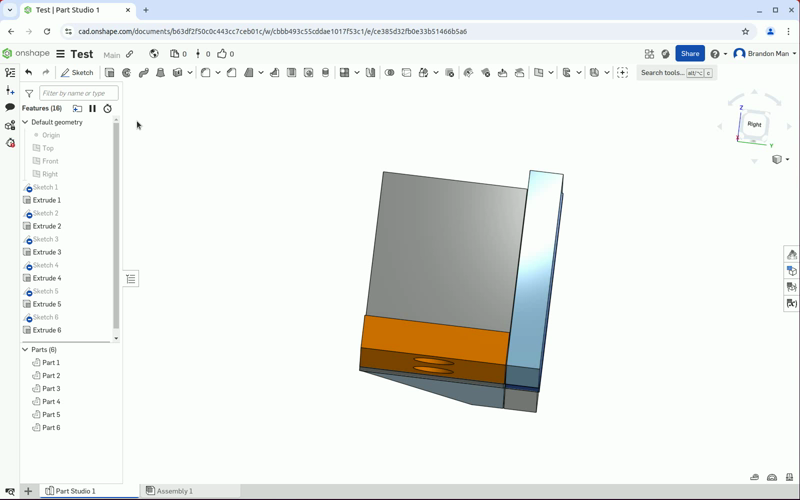
key(right, 3)
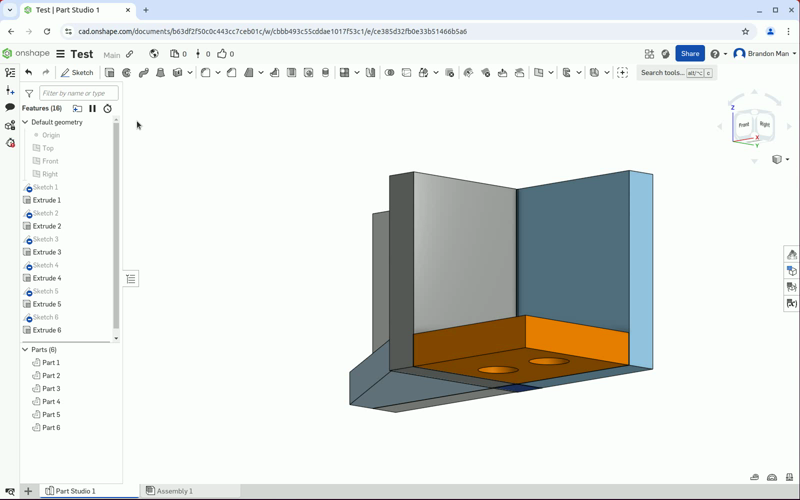
key(down, 3)
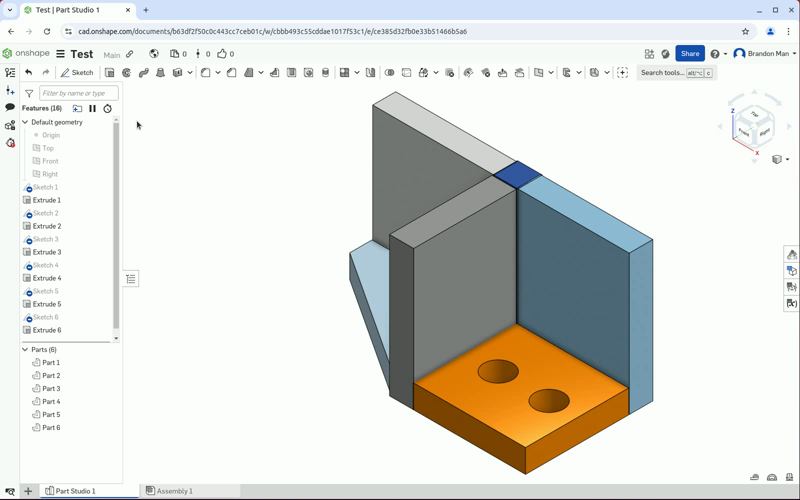
mouse_move(69, 189)
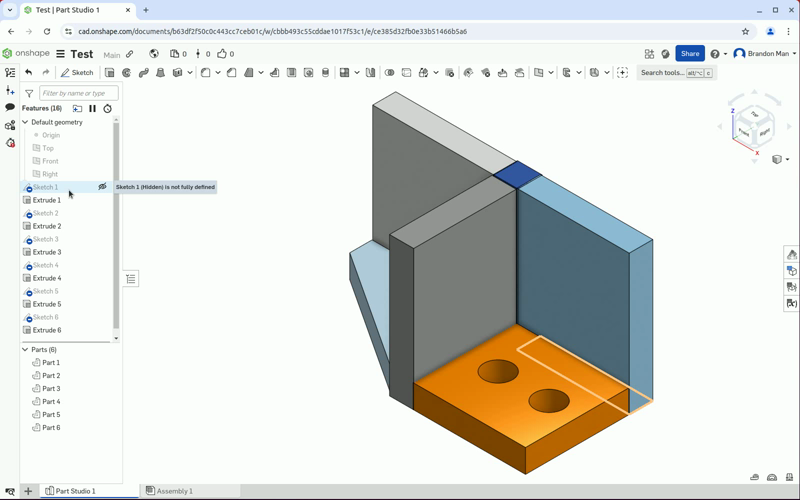
click(69, 189)